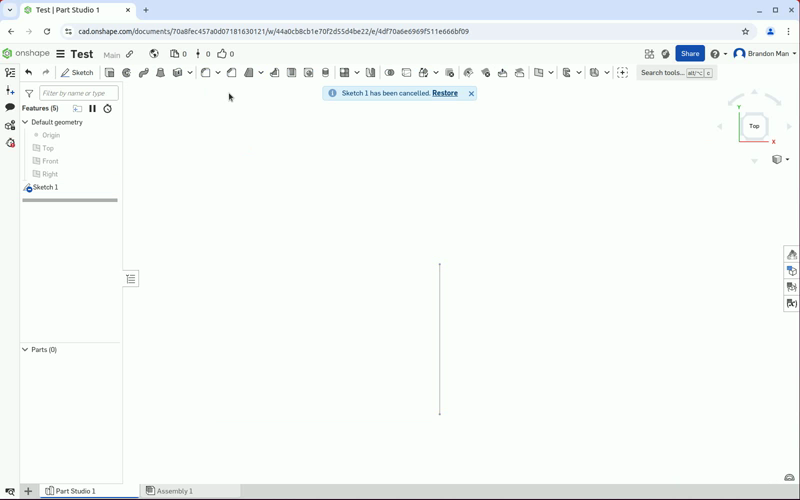
key(shift+h)
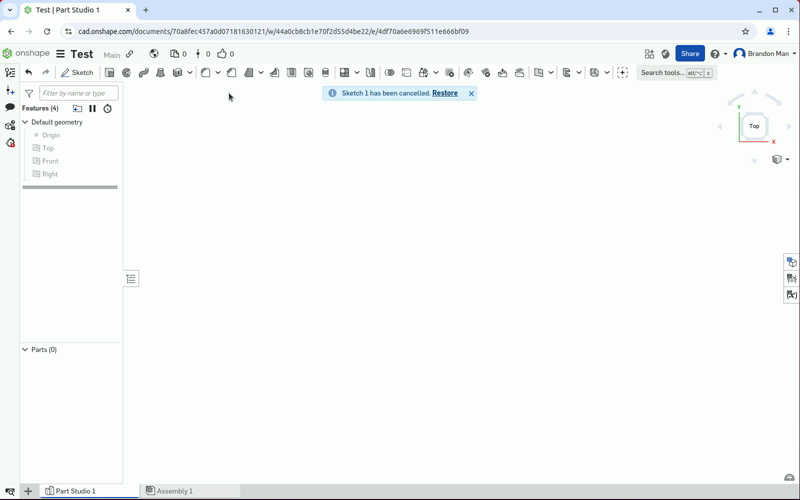
mouse_move(73, 352)
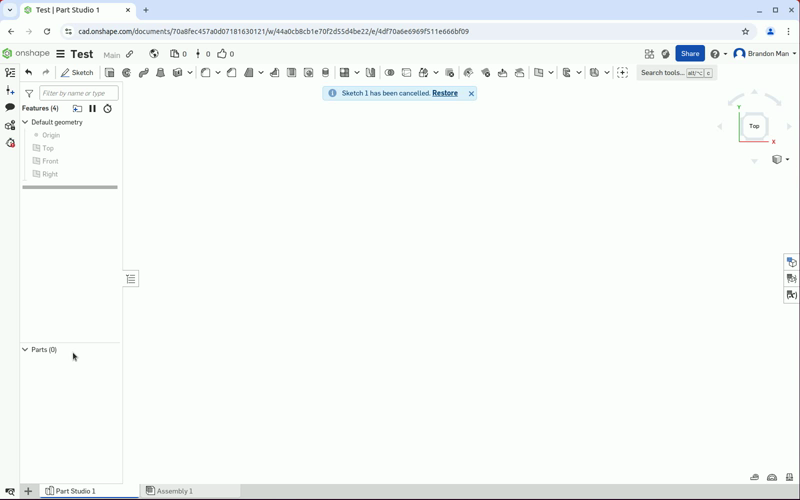
key(y)
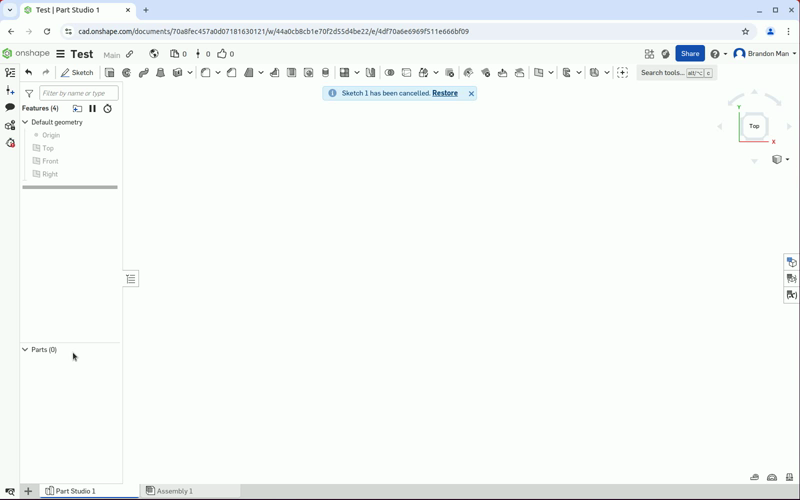
key(shift+p)
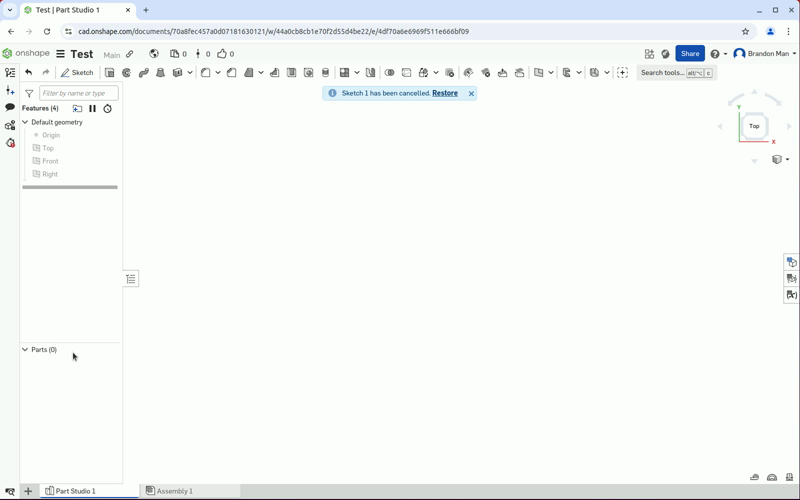
key(space)
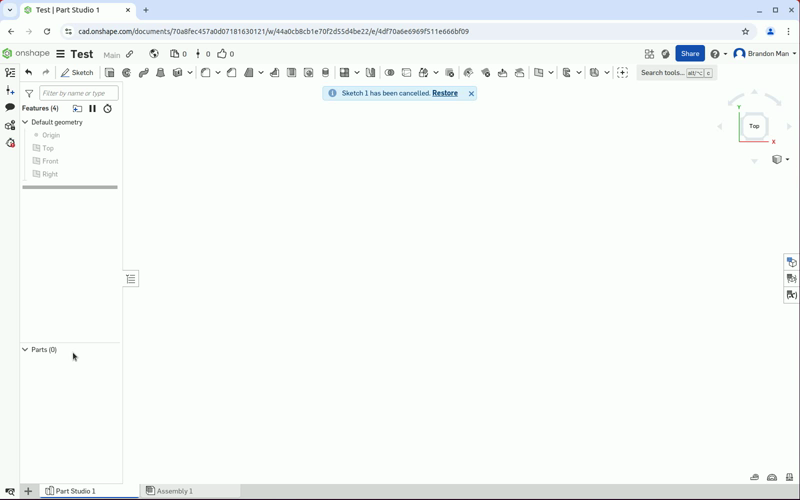
key_down(shift)
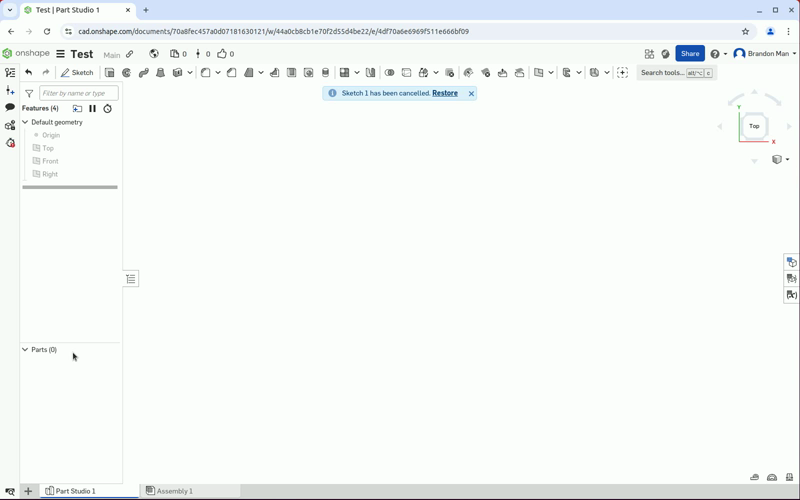
key(up)
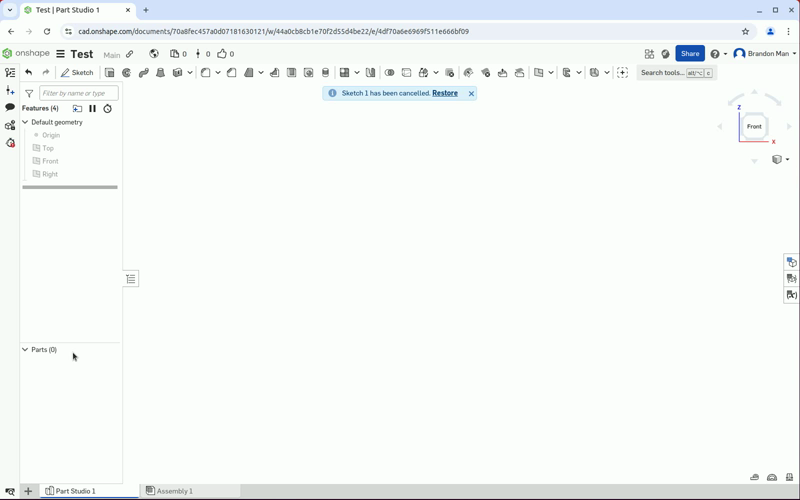
key_up(shift)
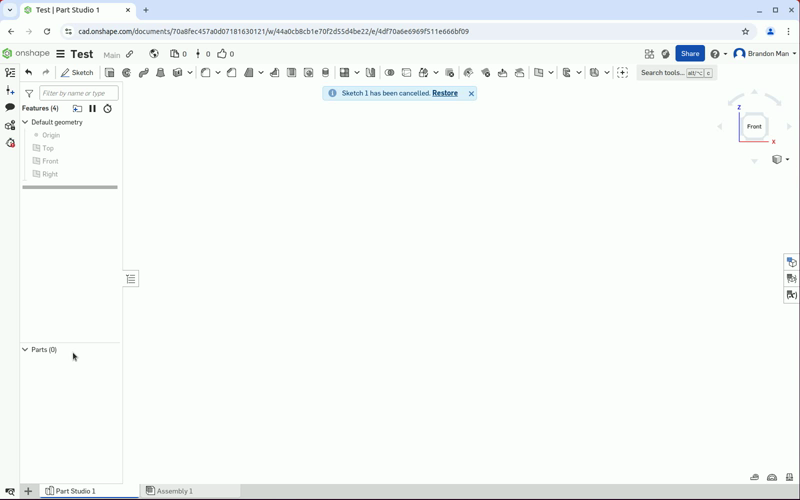
key(space)
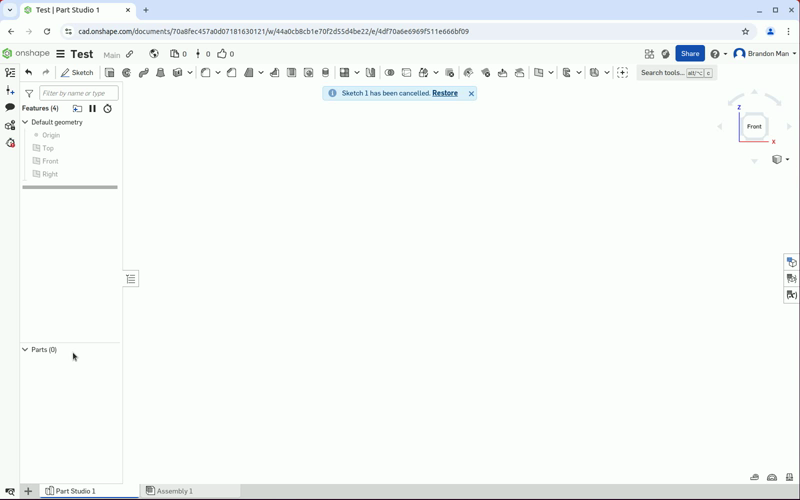
key_down(shift)
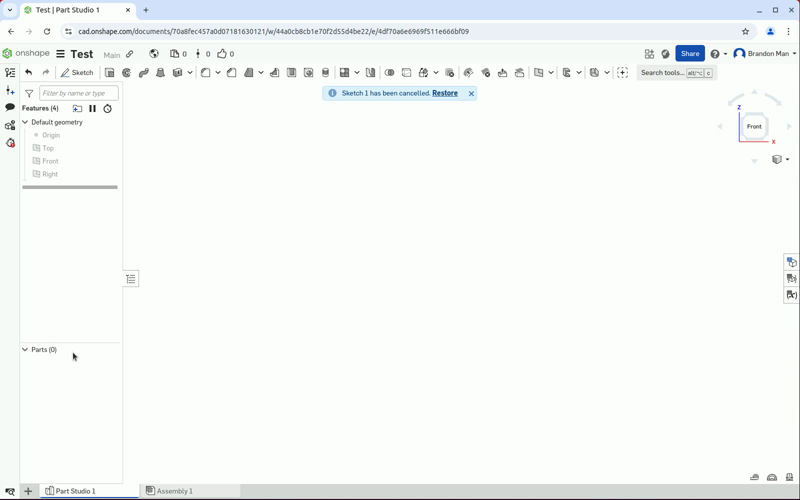
key(left)
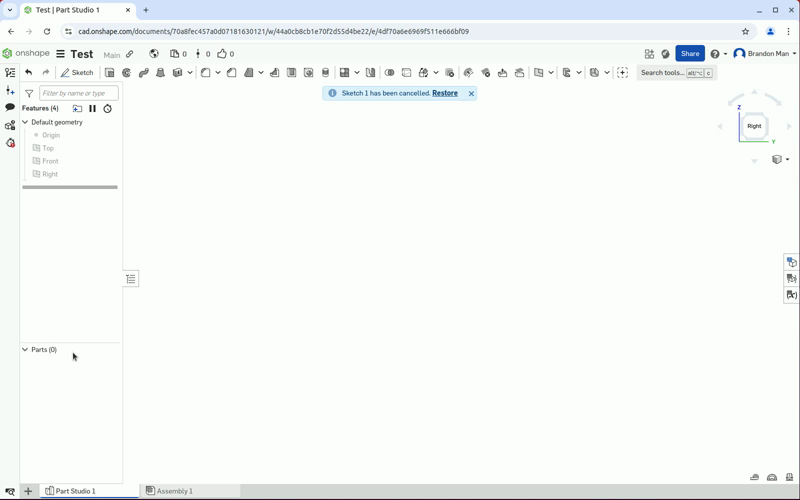
key_up(shift)
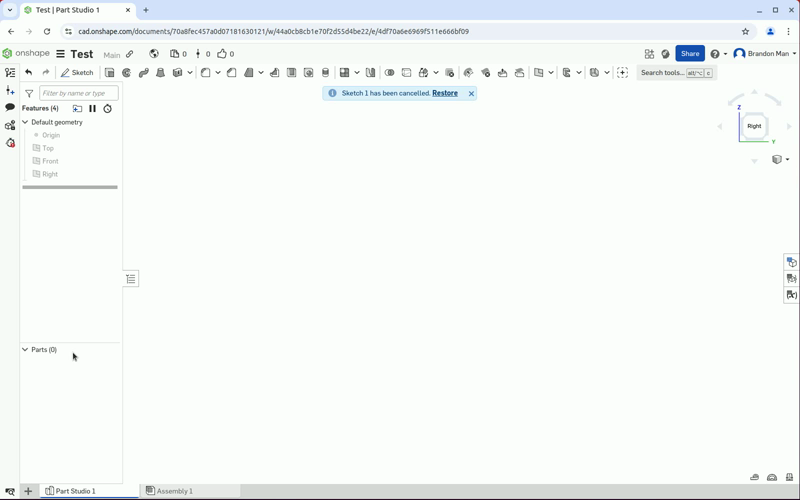
mouse_move(73, 352)
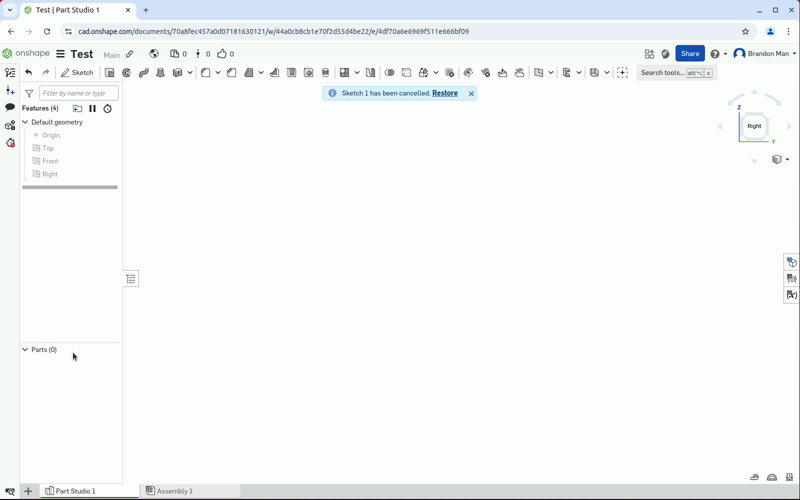
key(shift+y)
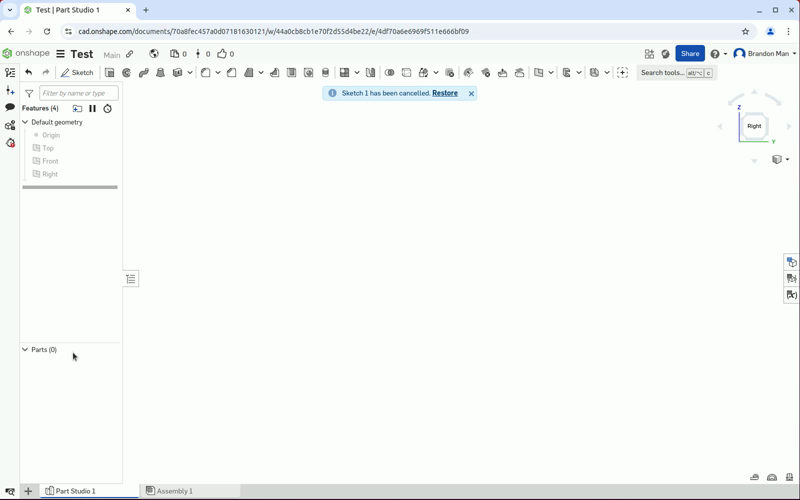
key(shift+s)
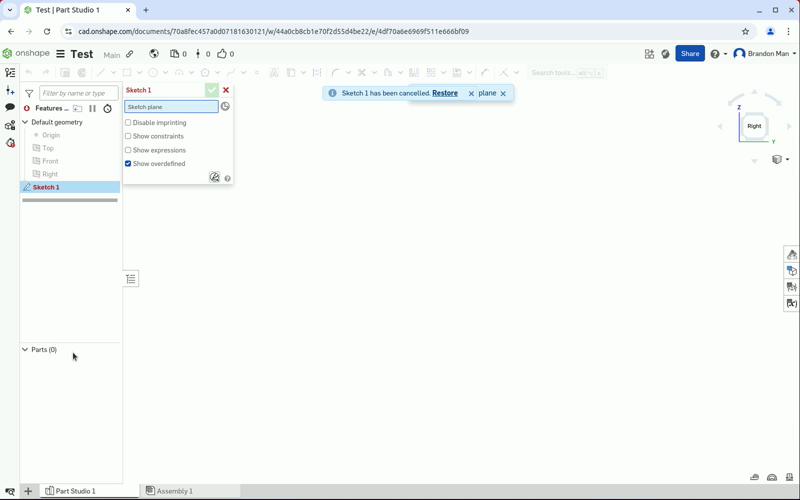
mouse_move(73, 176)
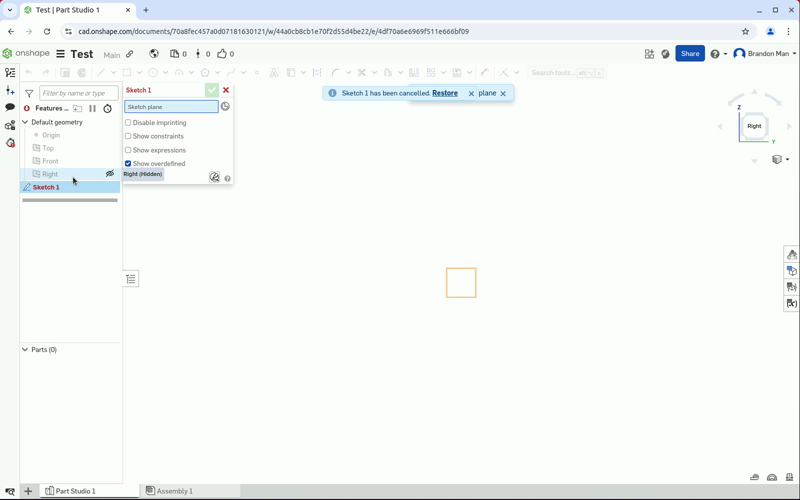
click(73, 176)
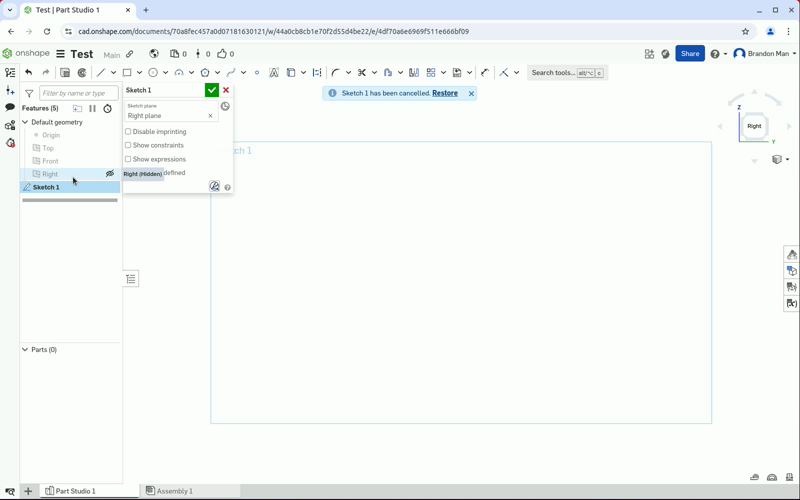
mouse_move(73, 352)
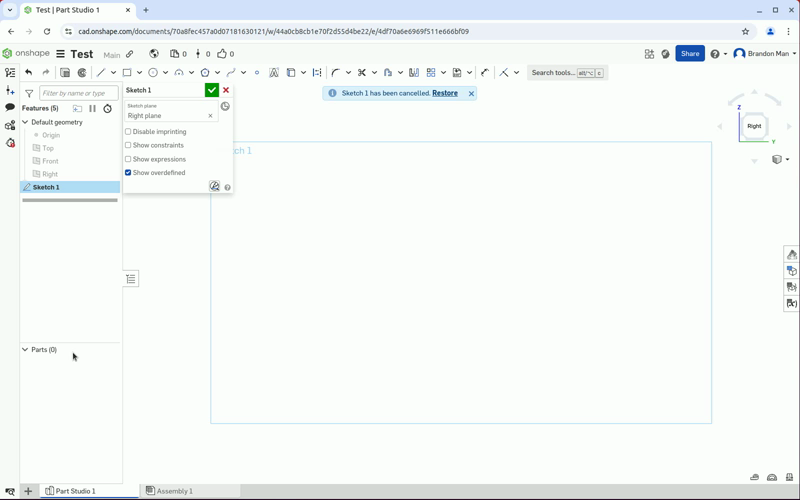
key(y)
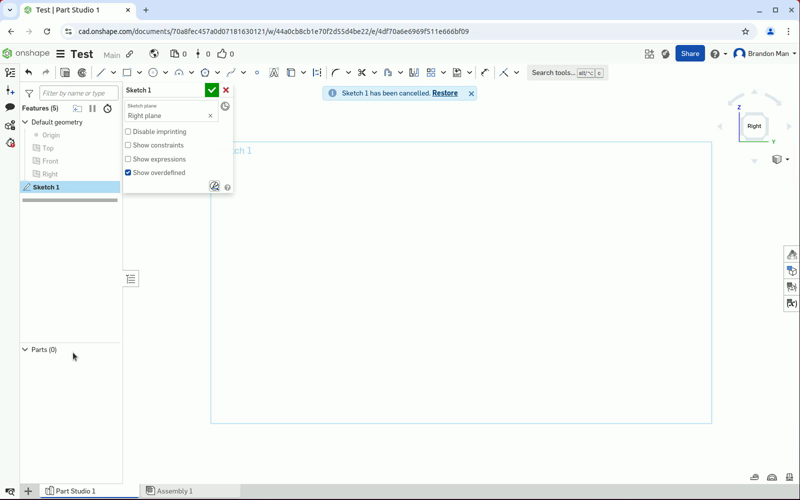
key(l)
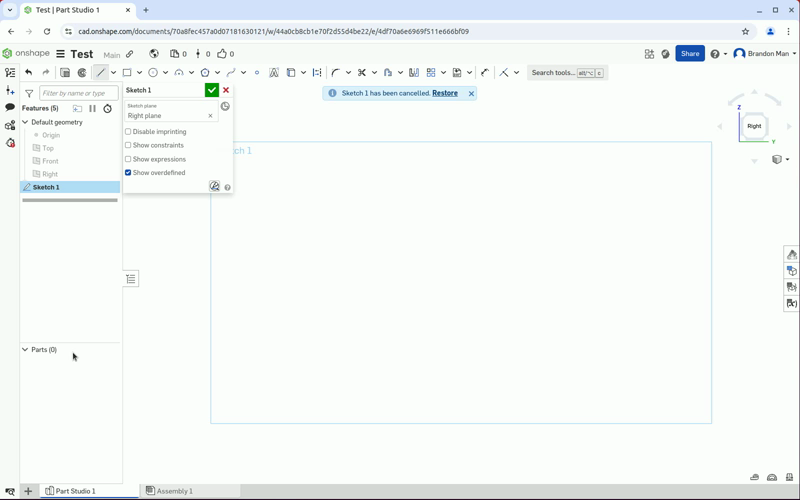
key_down(shift)
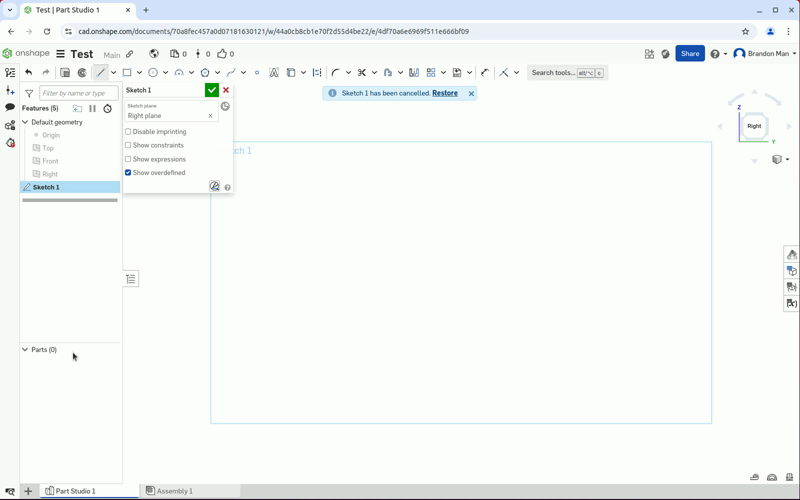
mouse_move(510, 343)
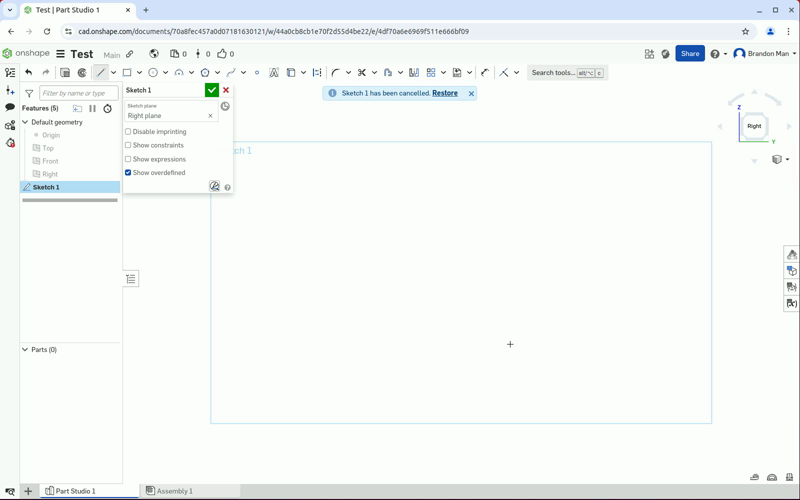
click(510, 343)
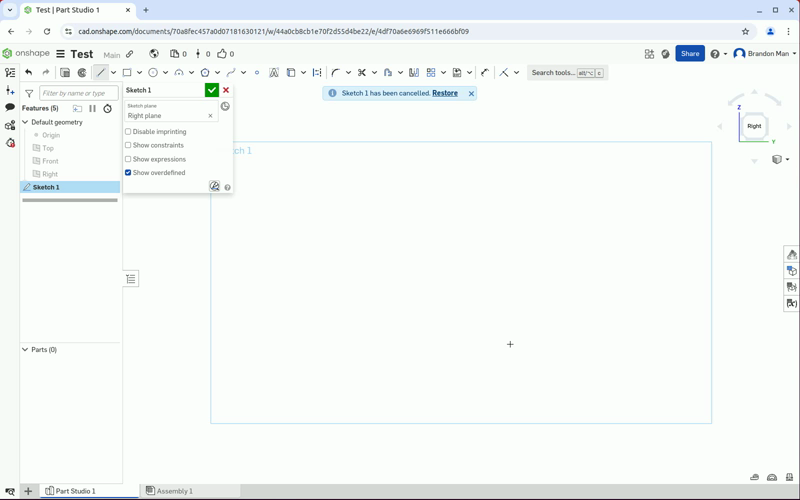
key_up(shift)
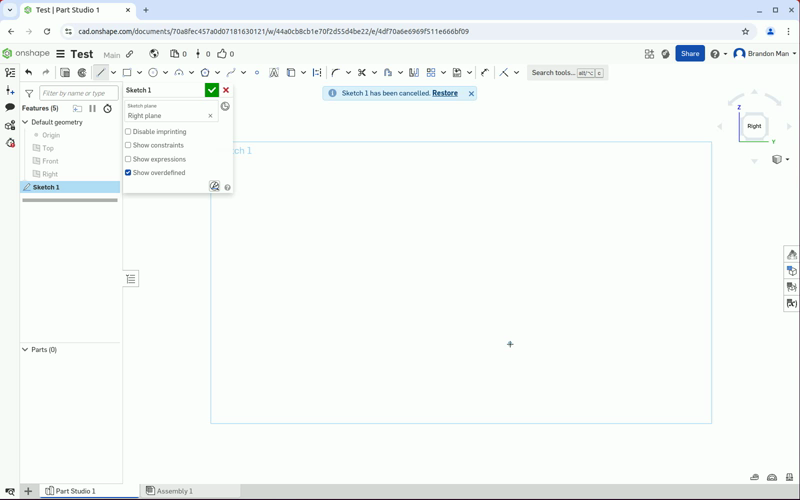
key_down(shift)
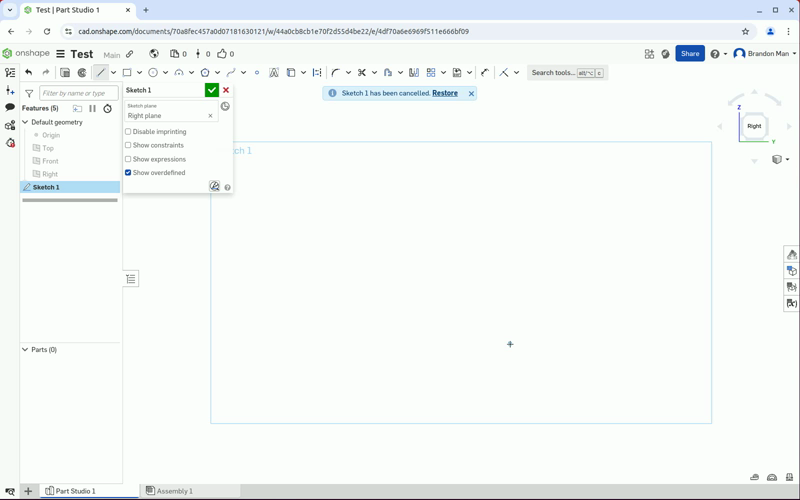
mouse_move(540, 343)
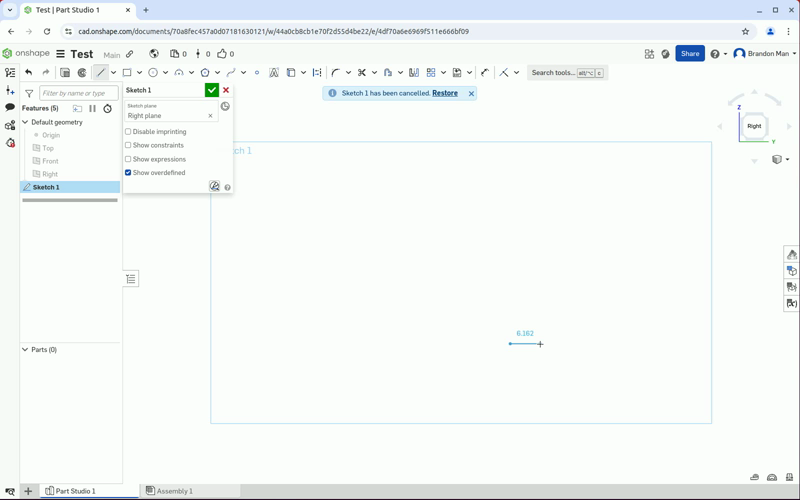
mouse_move(542, 343)
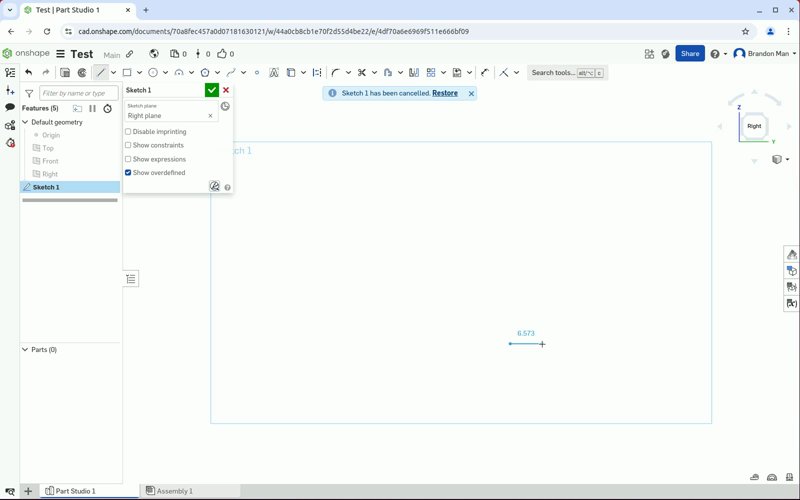
click(542, 343)
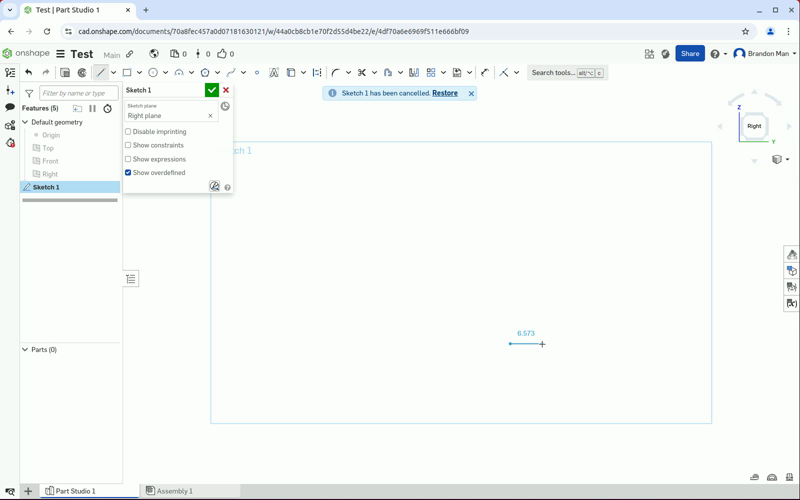
key_up(shift)
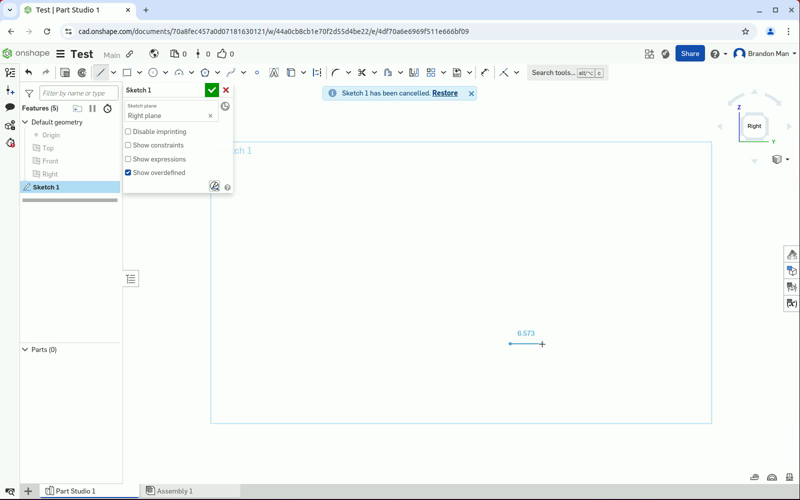
key_down(shift)
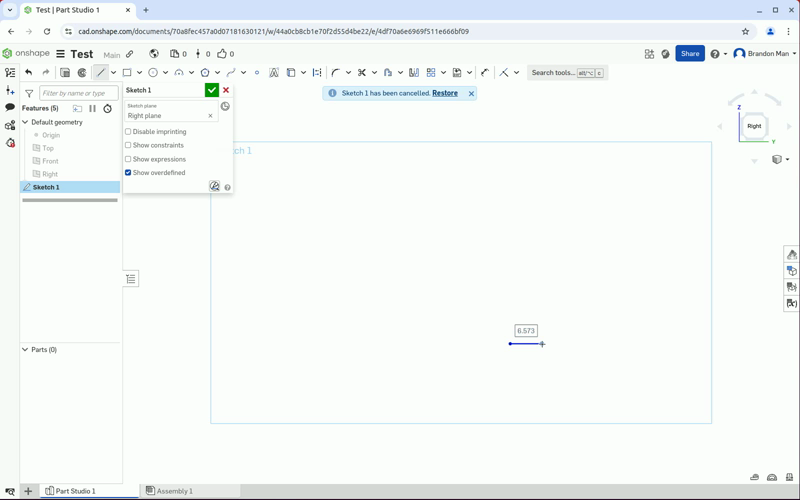
mouse_move(572, 343)
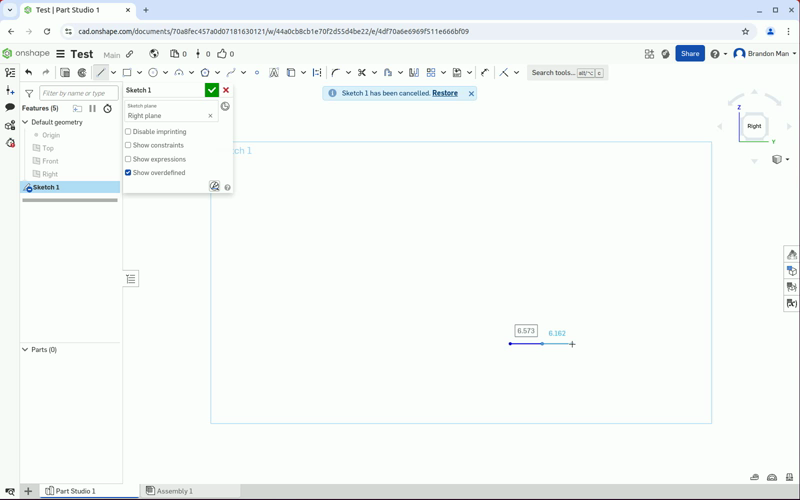
mouse_move(542, 306)
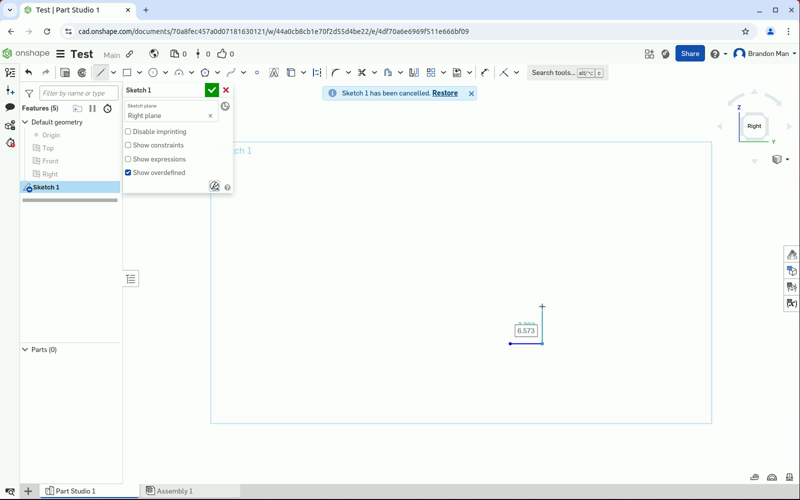
click(542, 306)
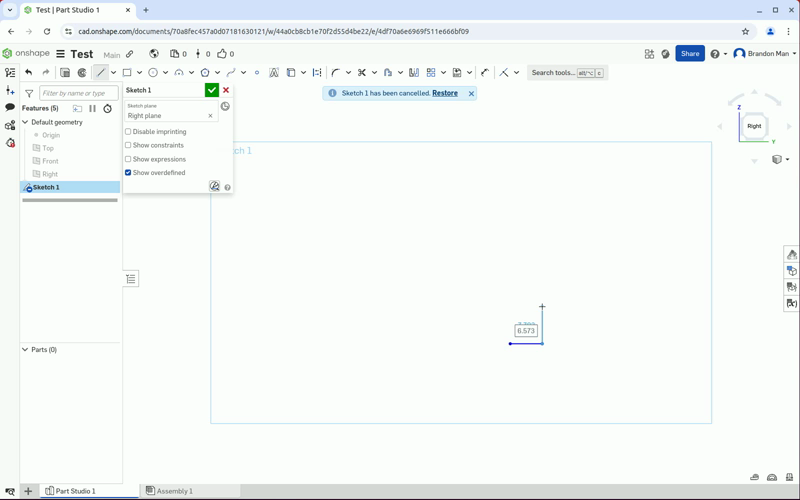
key_up(shift)
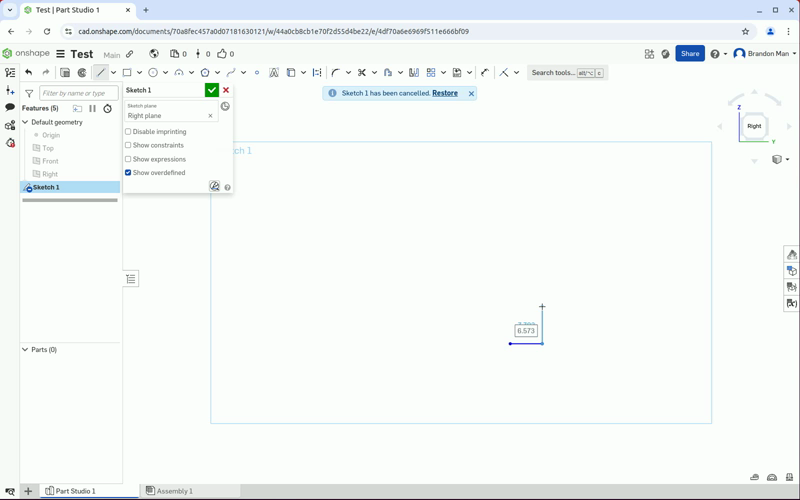
key(esc)
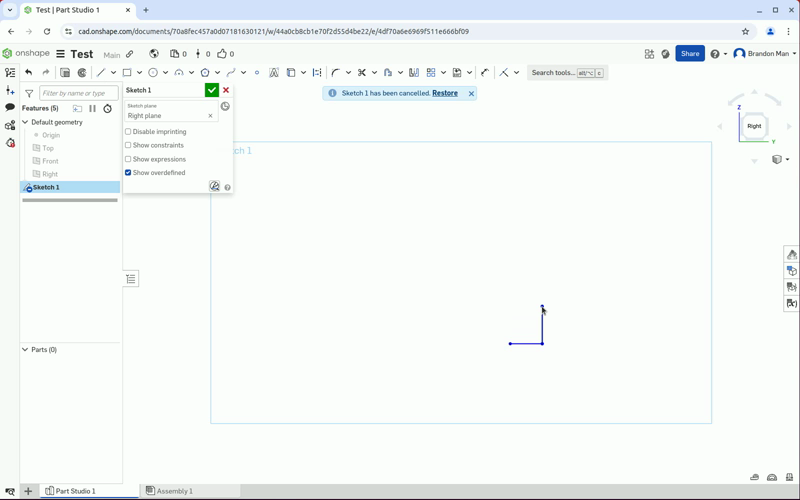
key(a)
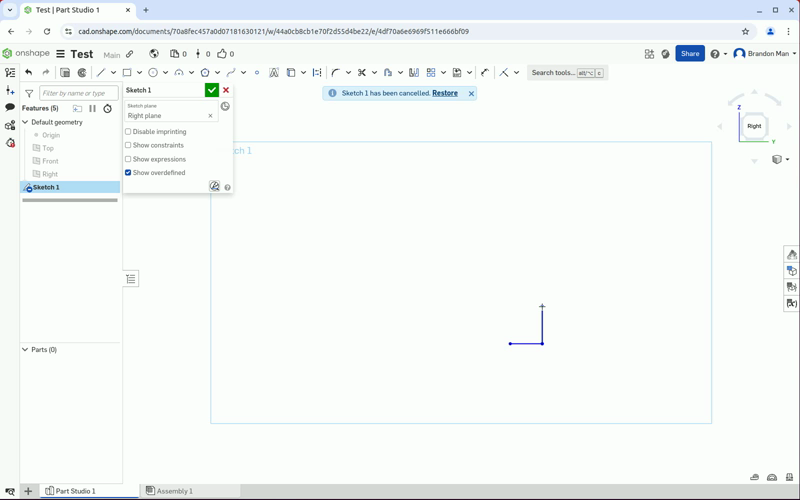
mouse_move(542, 306)
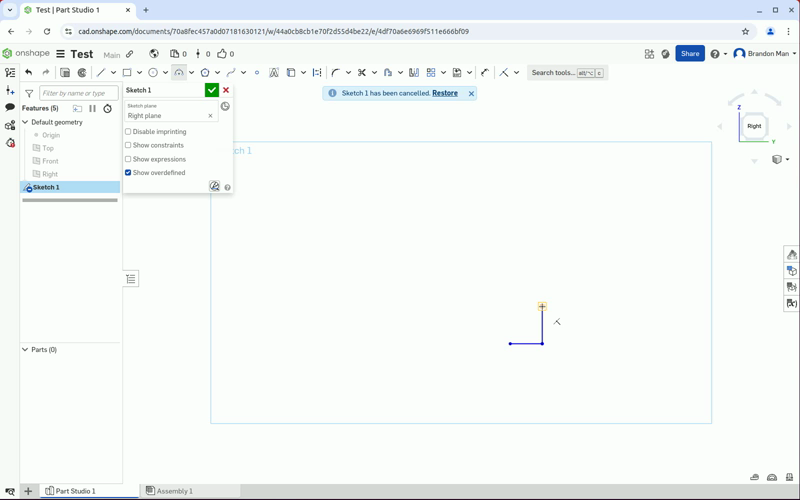
click(542, 306)
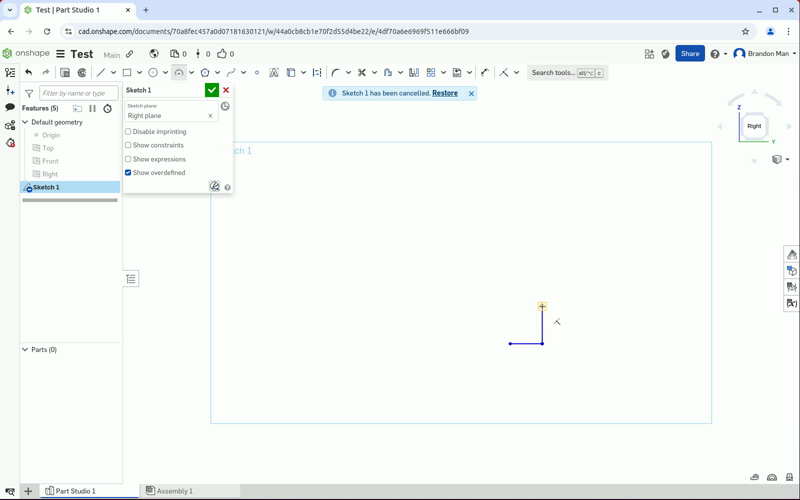
key_down(shift)
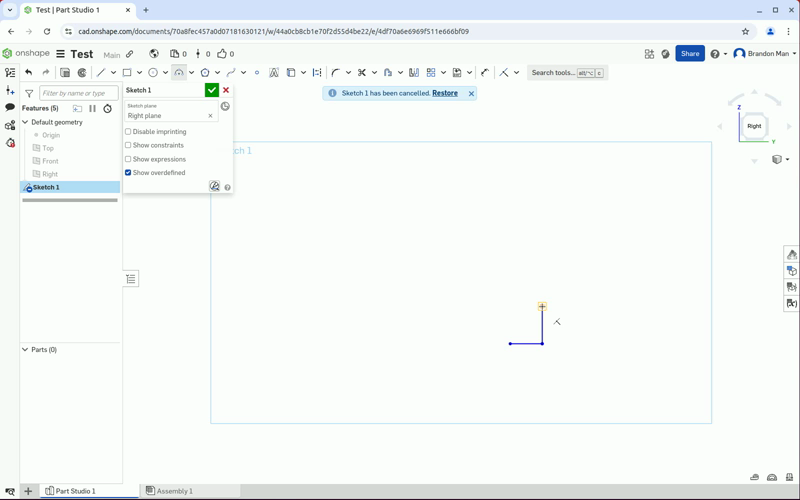
mouse_move(542, 299)
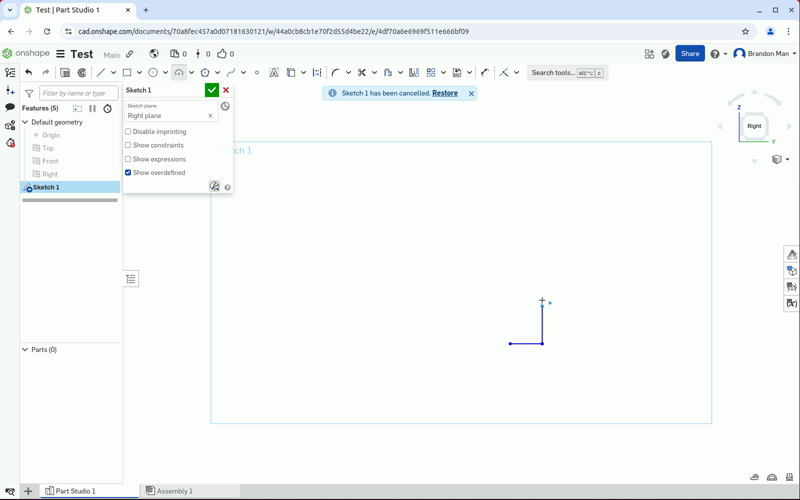
scroll(6)
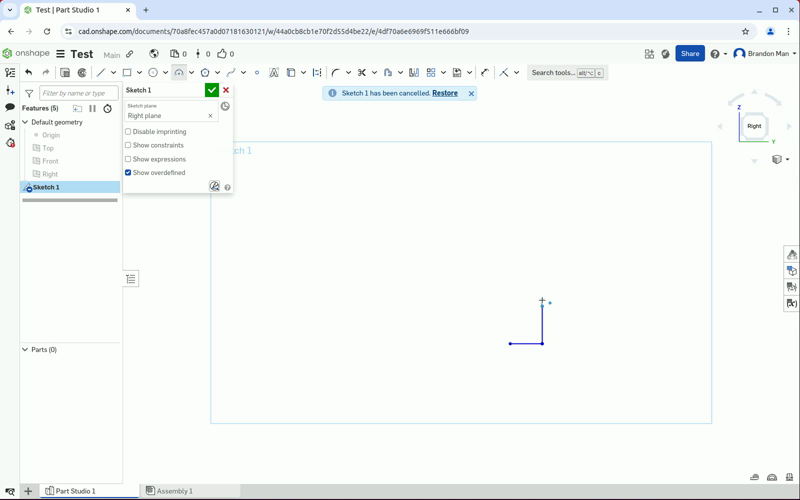
scroll(6)
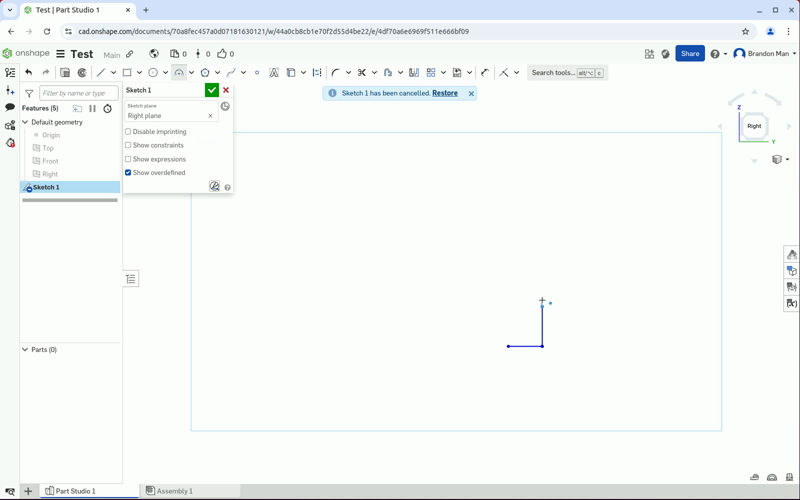
scroll(6)
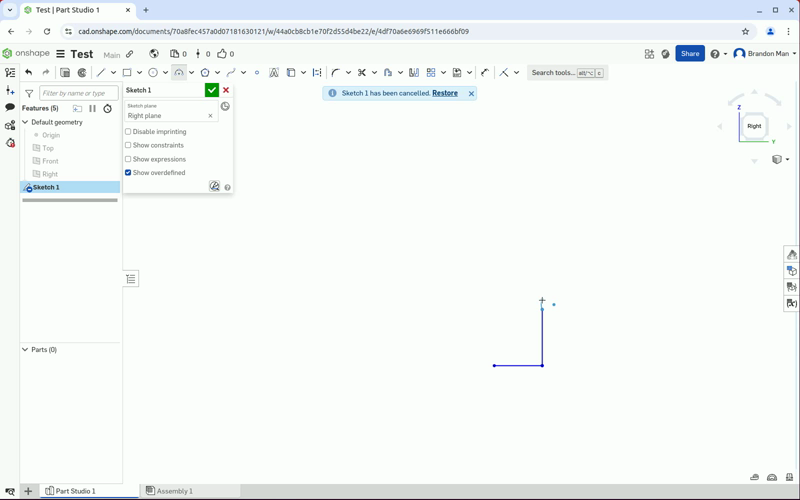
scroll(6)
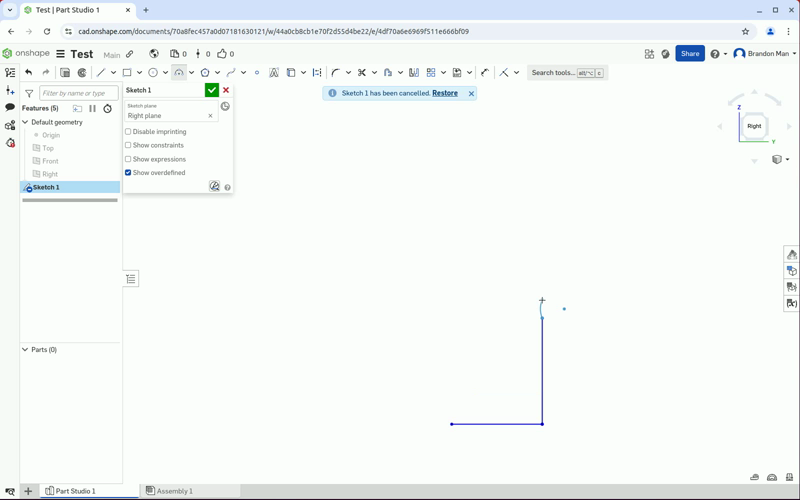
scroll(6)
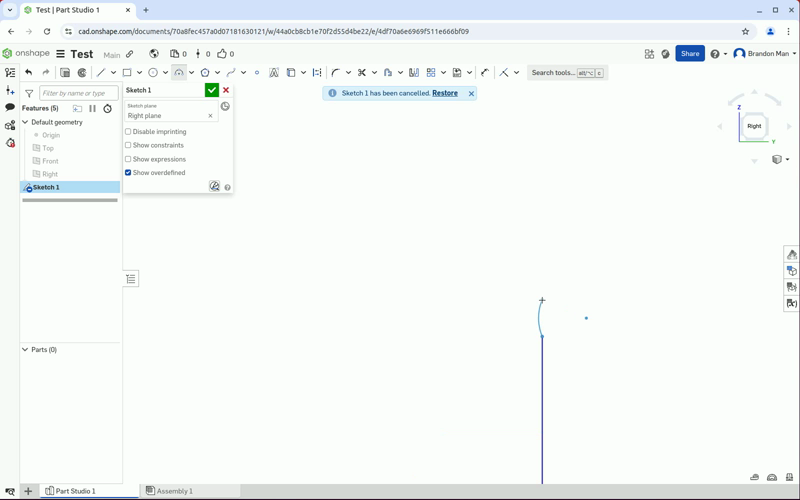
scroll(6)
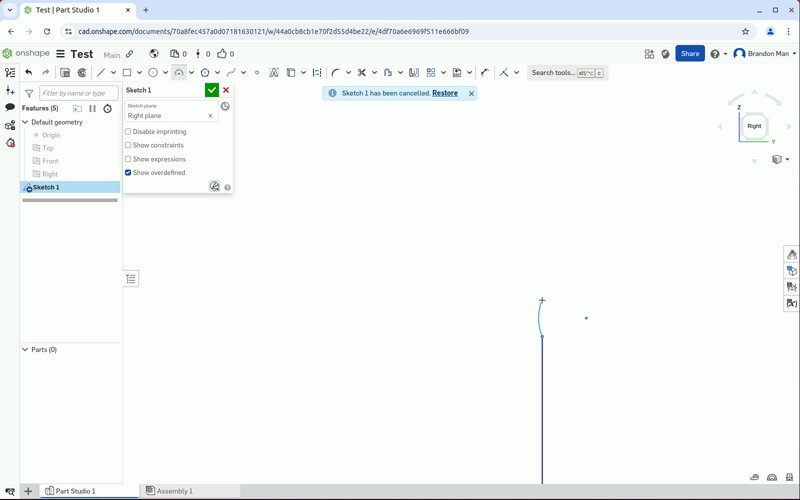
scroll(6)
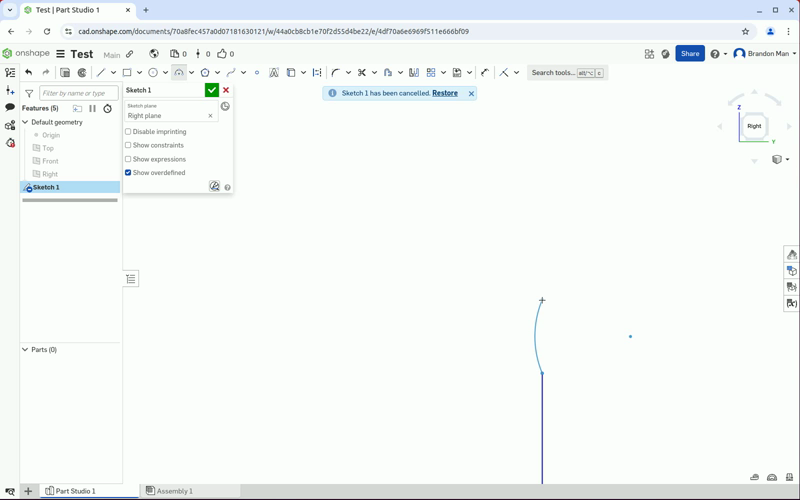
click(542, 299)
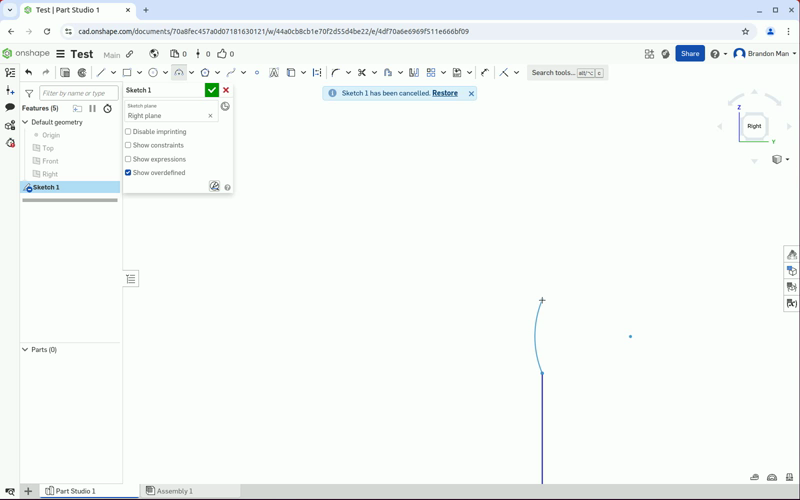
scroll(-6)
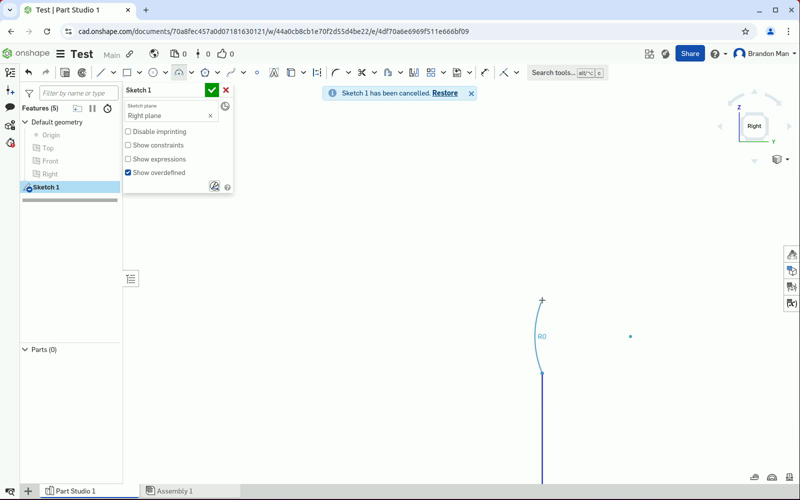
scroll(-6)
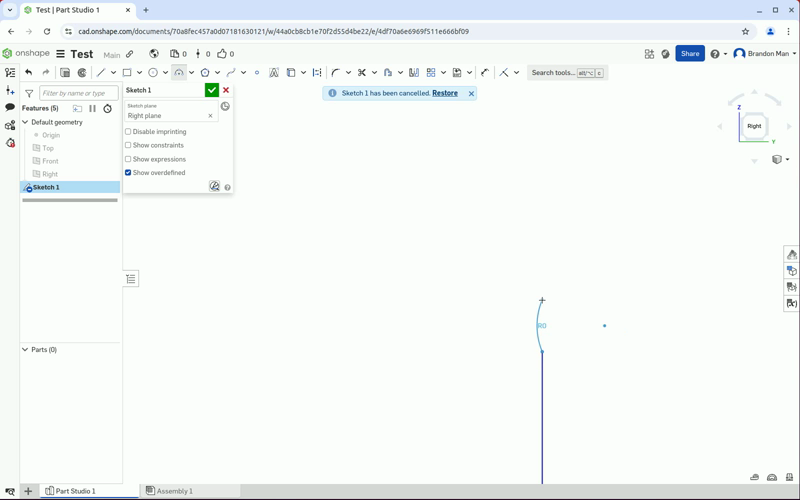
scroll(-6)
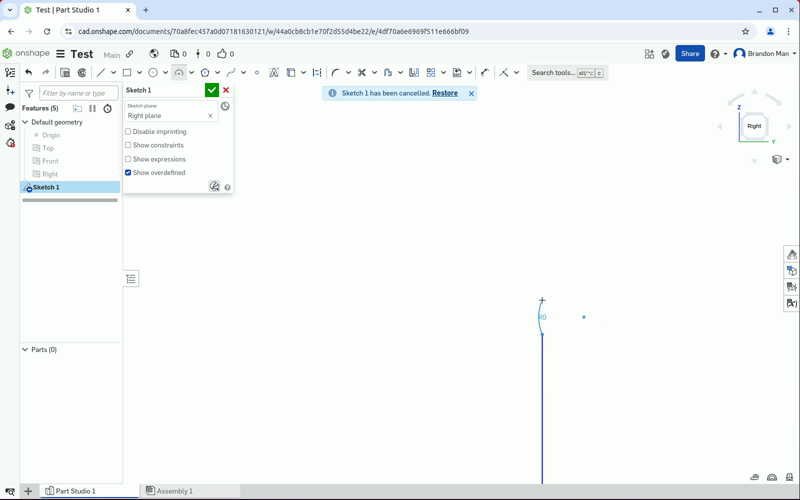
scroll(-6)
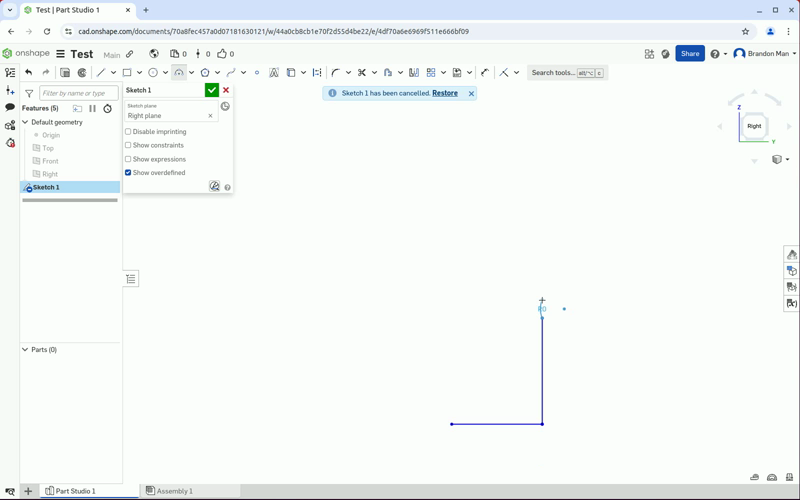
scroll(-6)
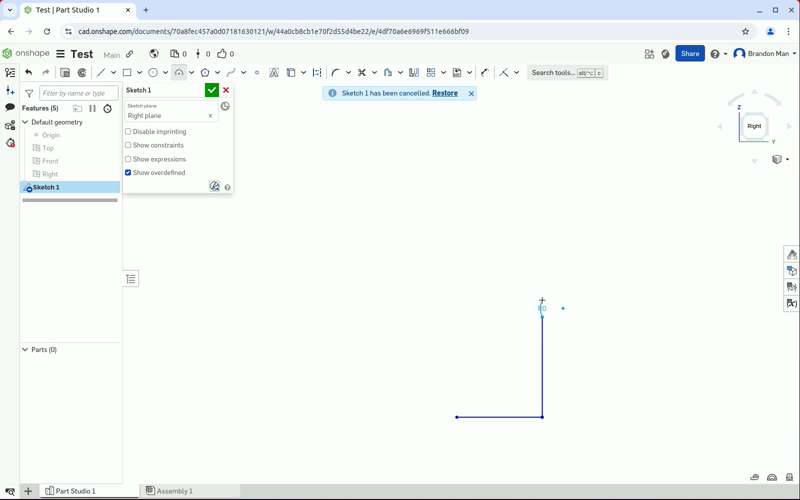
scroll(-6)
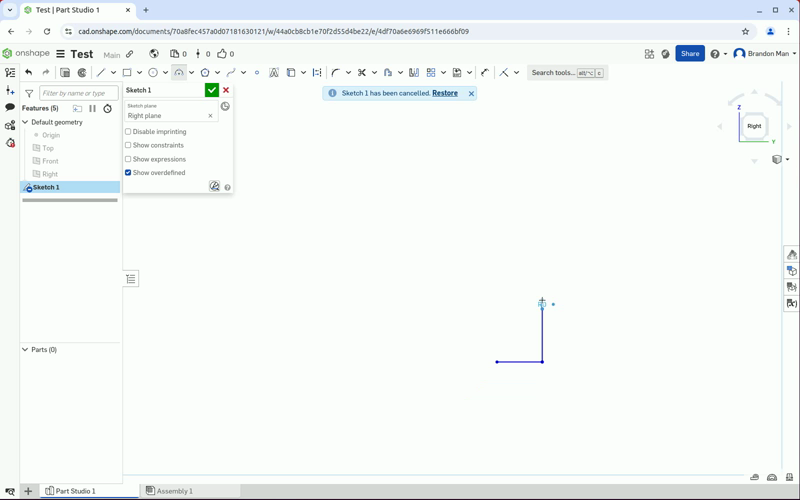
scroll(-6)
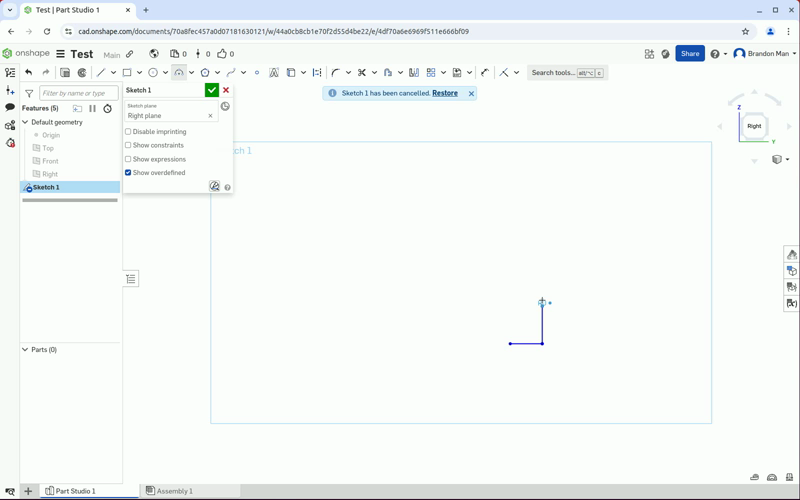
mouse_move(539, 303)
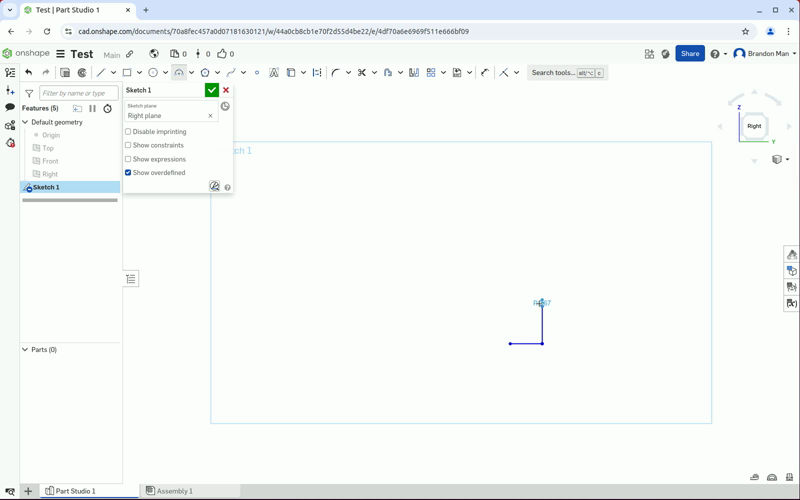
scroll(6)
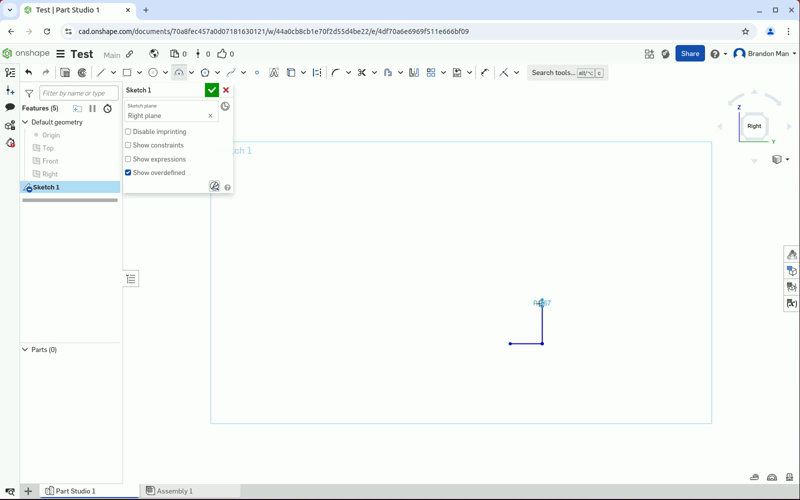
scroll(6)
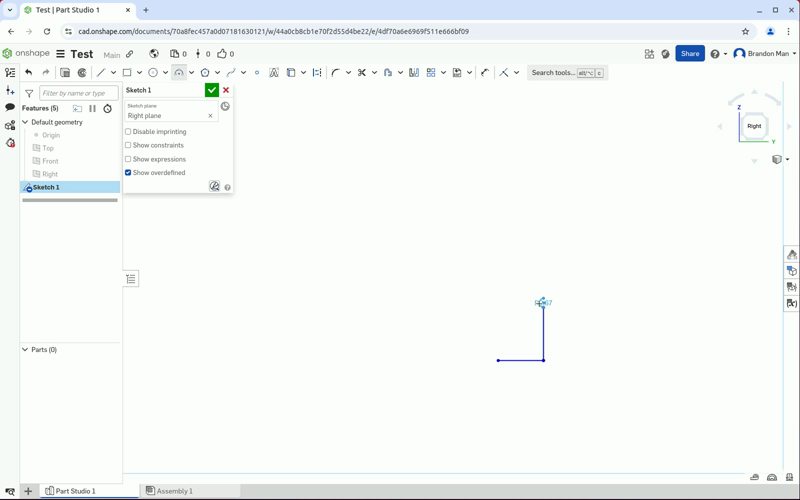
scroll(6)
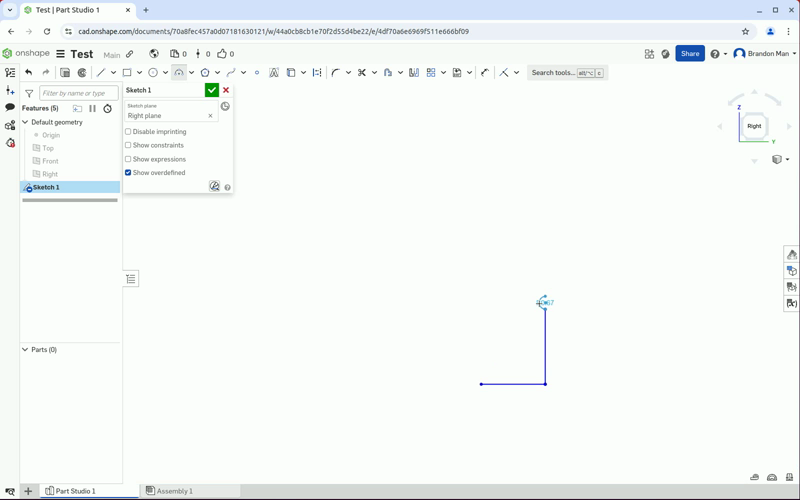
scroll(6)
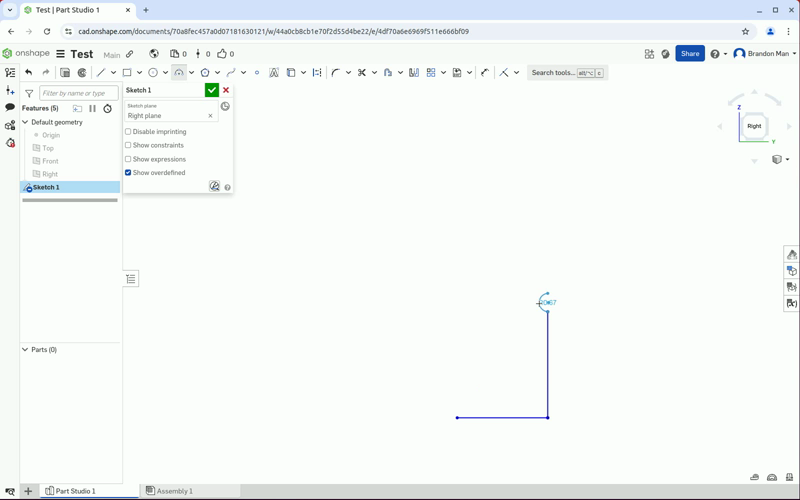
scroll(6)
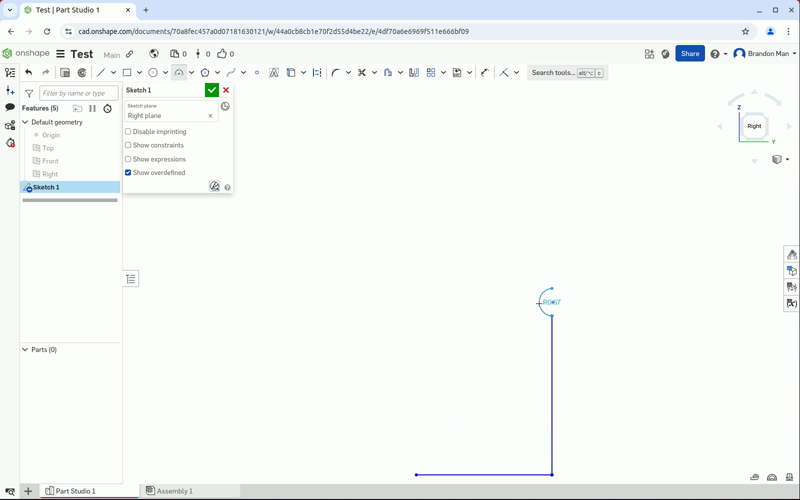
scroll(6)
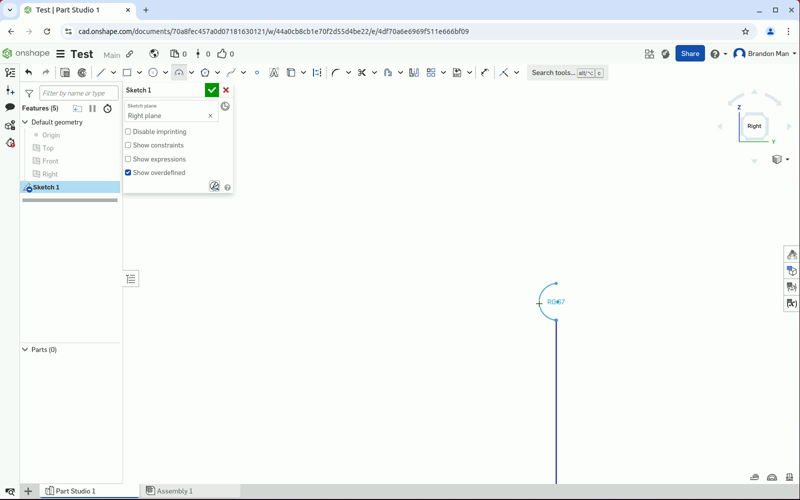
scroll(6)
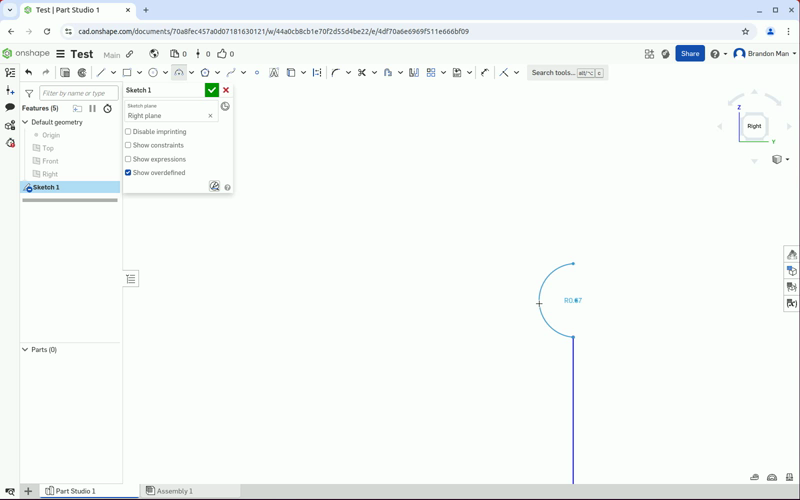
click(539, 303)
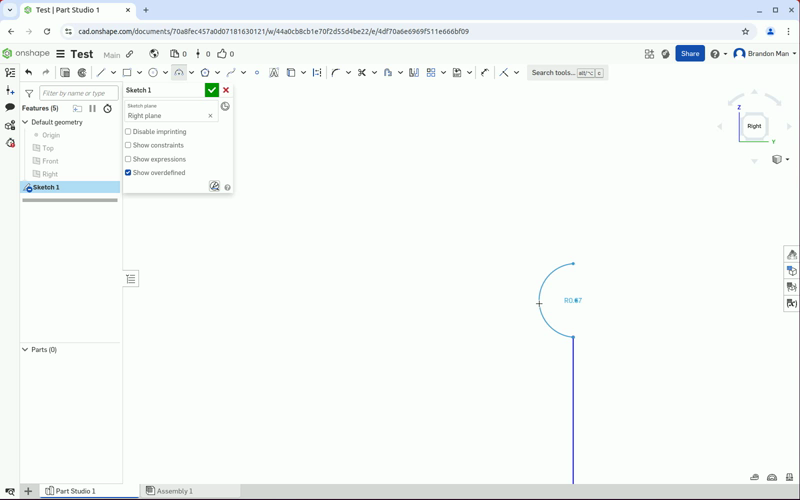
scroll(-6)
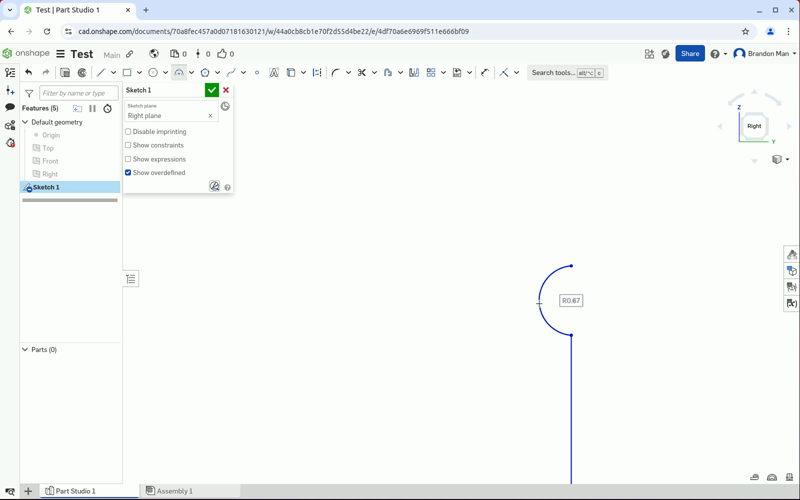
scroll(-6)
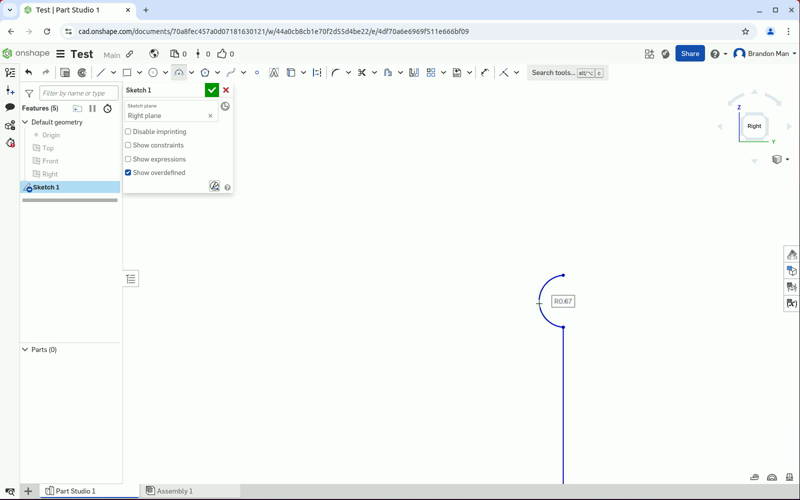
scroll(-6)
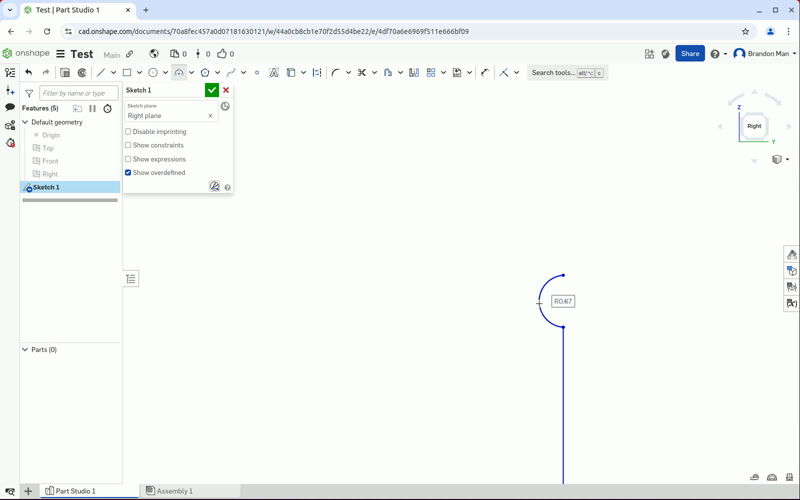
scroll(-6)
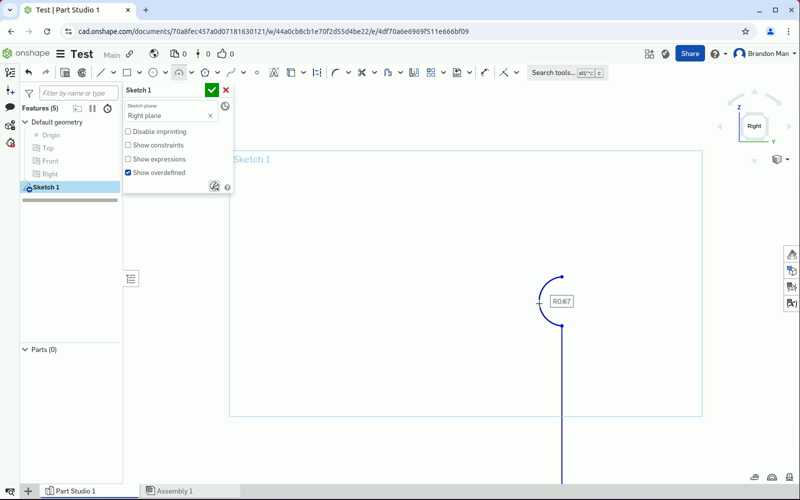
scroll(-6)
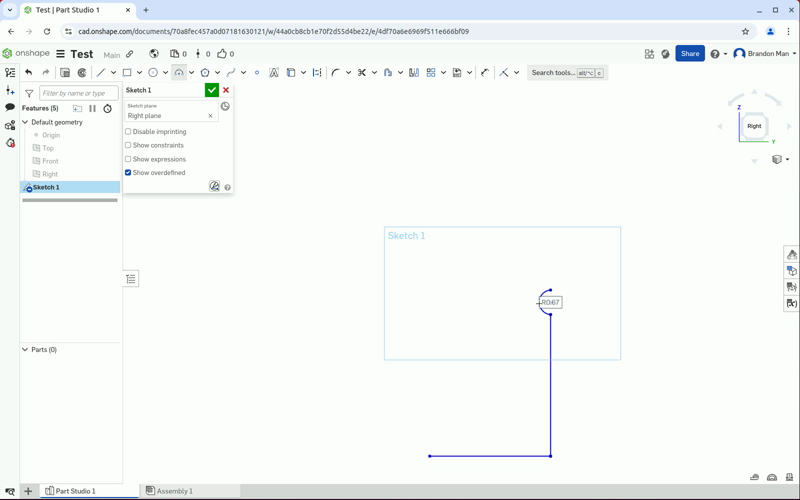
scroll(-6)
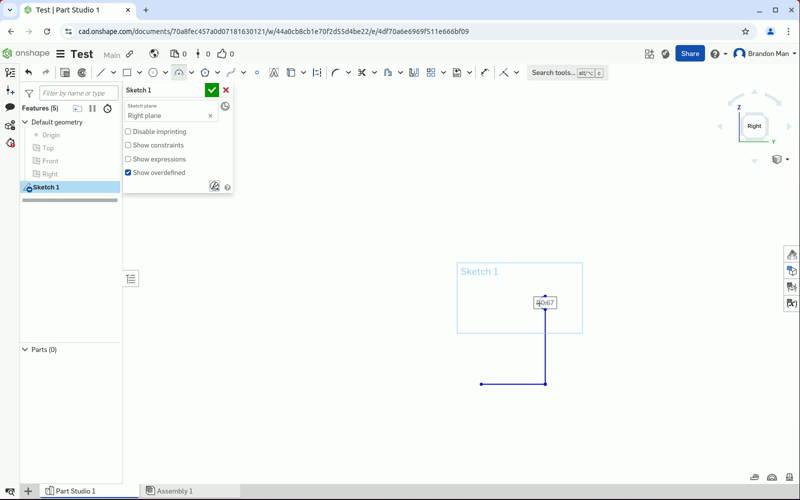
scroll(-6)
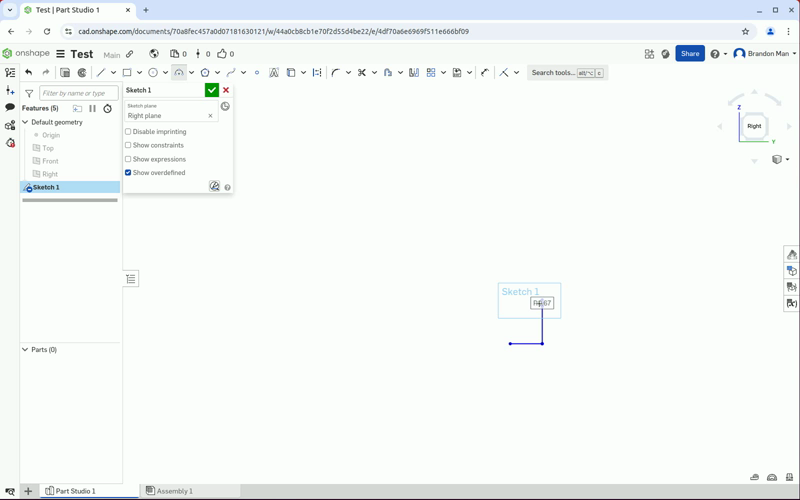
key_up(shift)
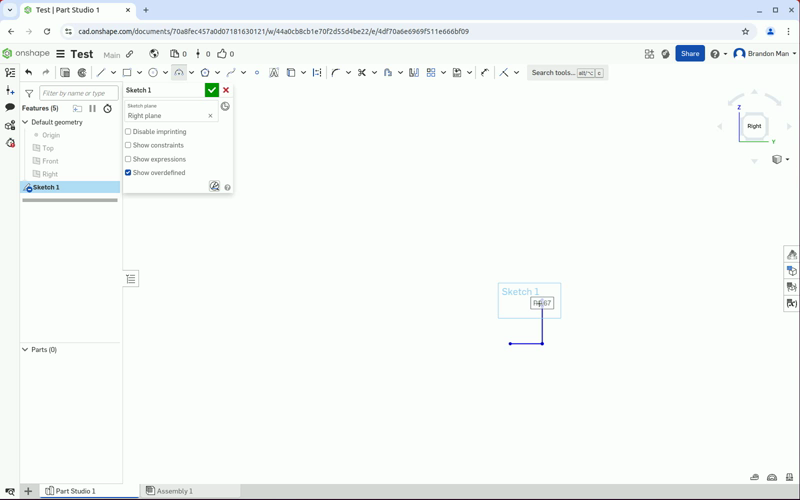
key(esc)
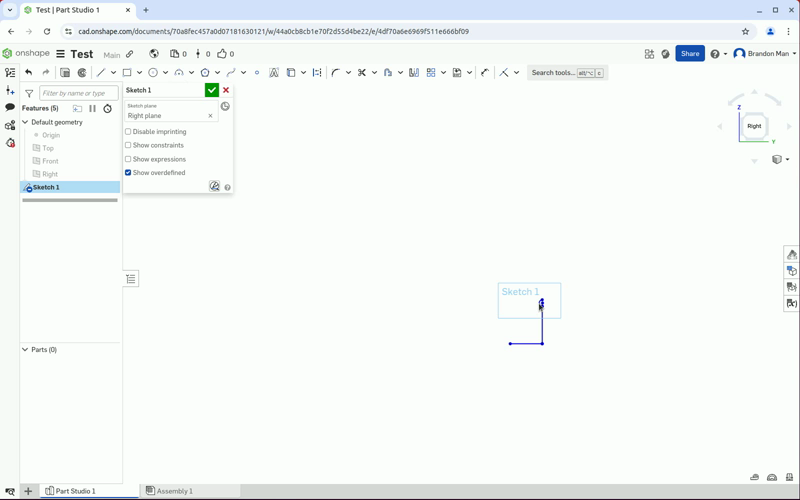
key(l)
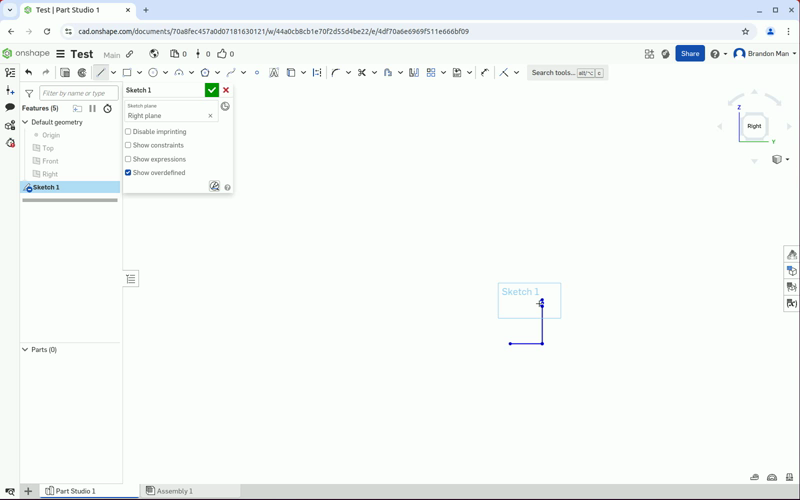
mouse_move(542, 299)
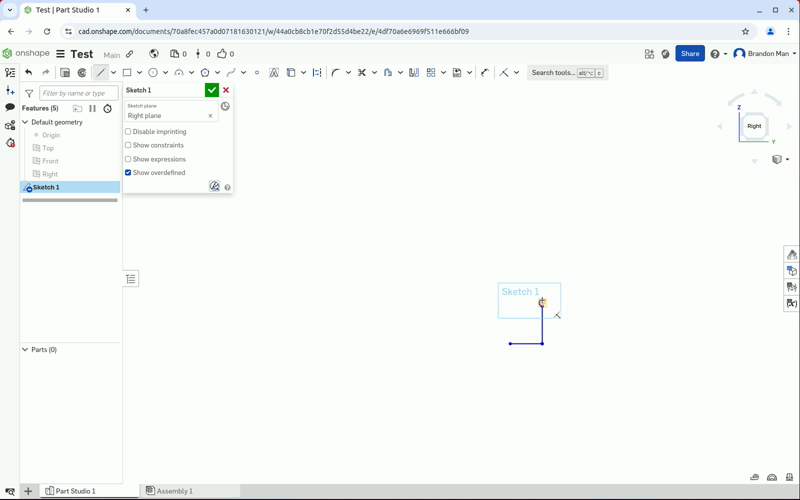
scroll(6)
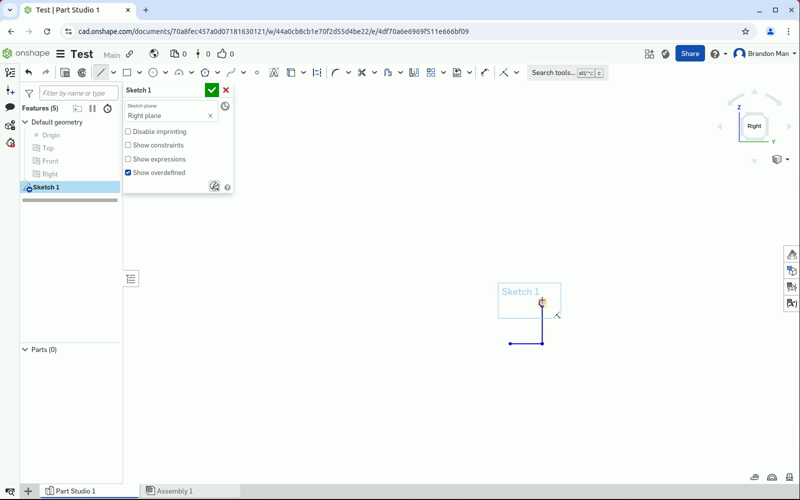
scroll(6)
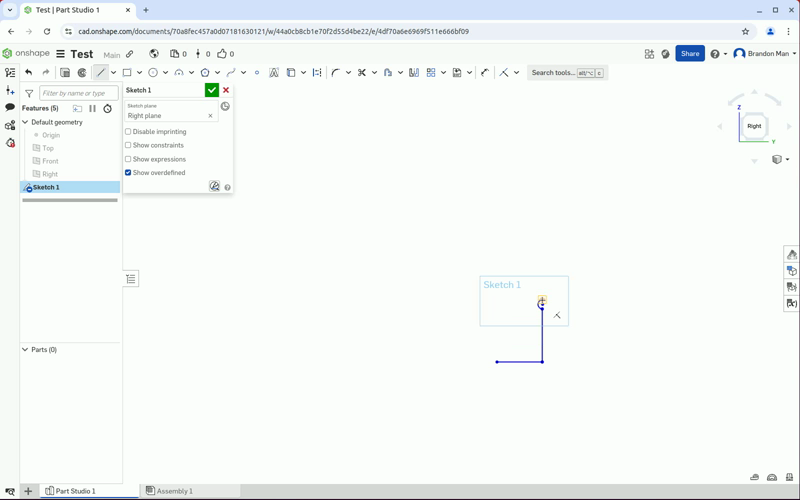
scroll(6)
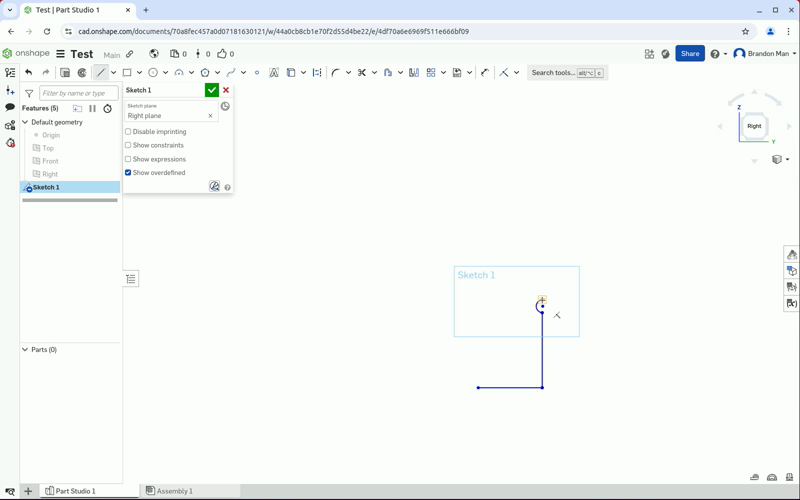
scroll(6)
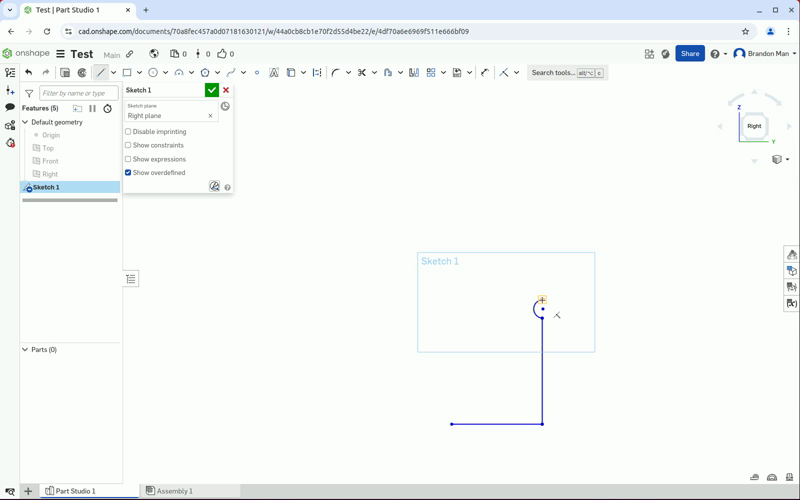
scroll(6)
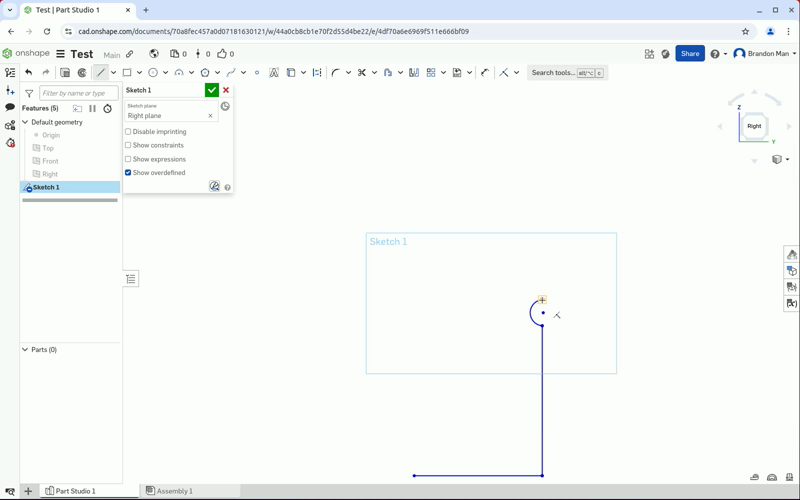
scroll(6)
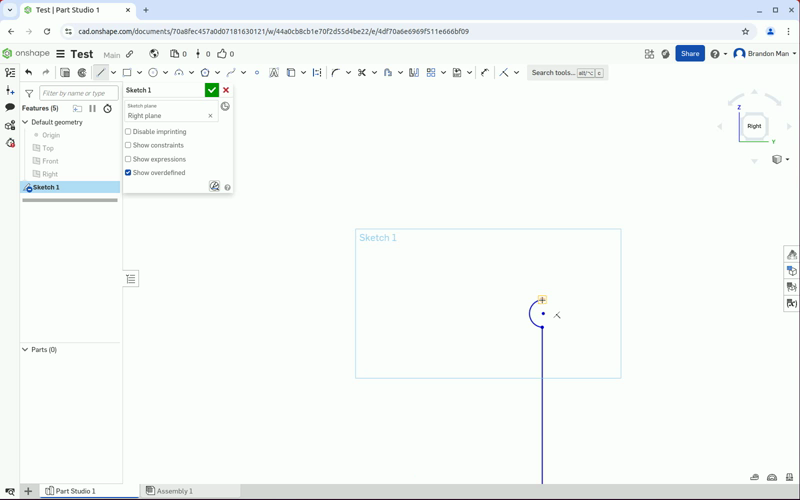
scroll(6)
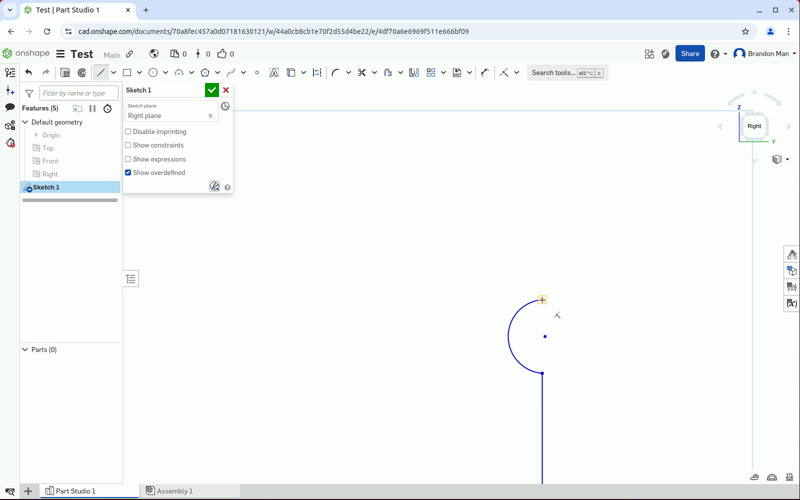
click(542, 299)
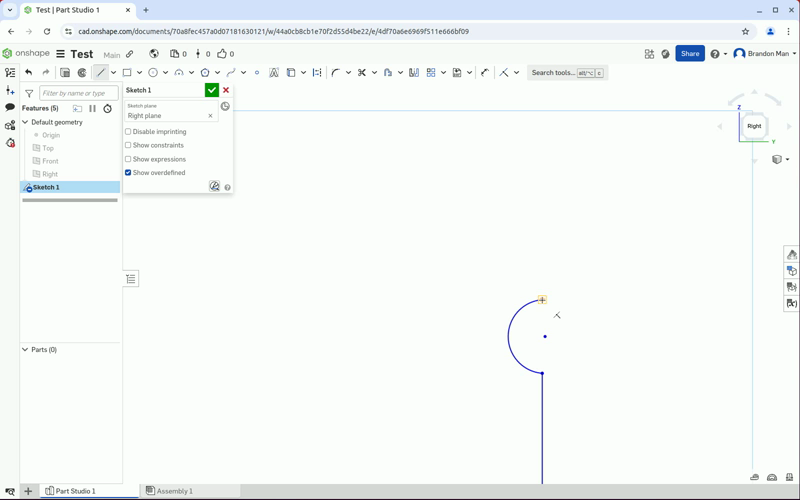
scroll(-6)
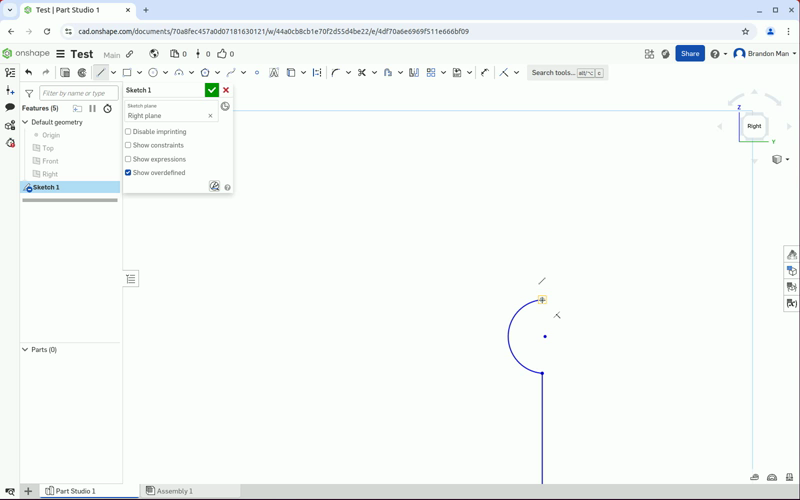
scroll(-6)
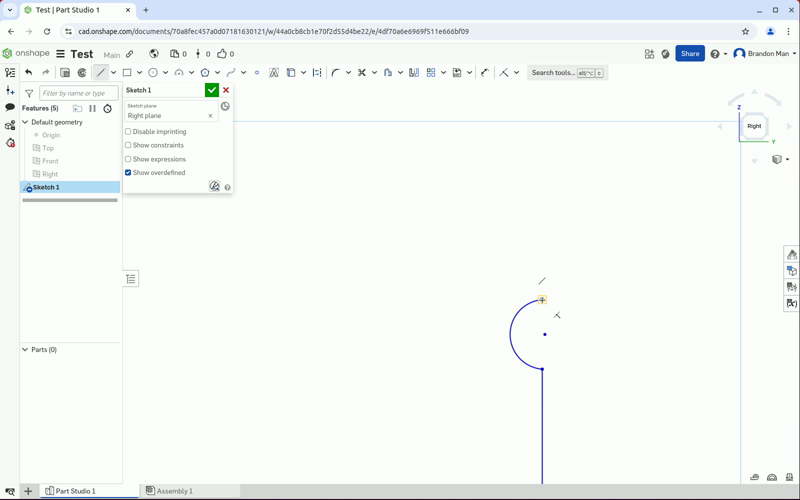
scroll(-6)
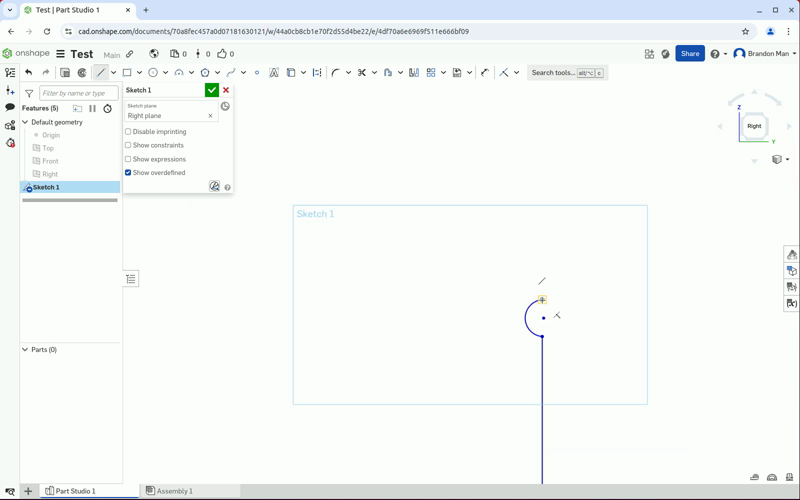
scroll(-6)
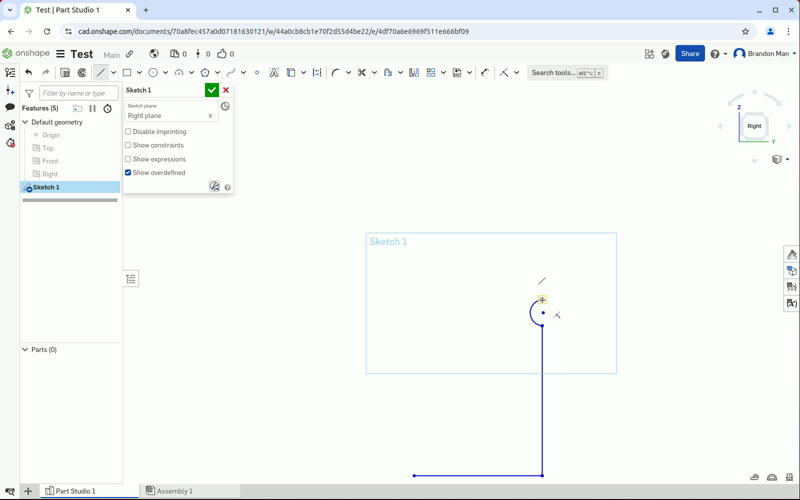
scroll(-6)
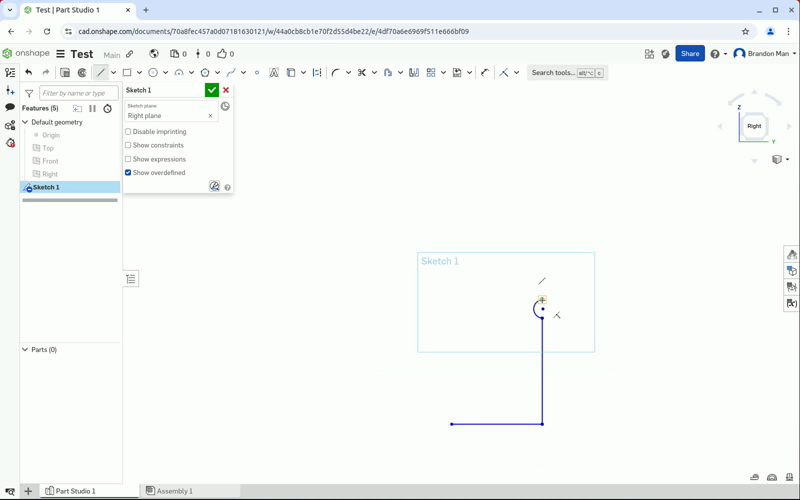
scroll(-6)
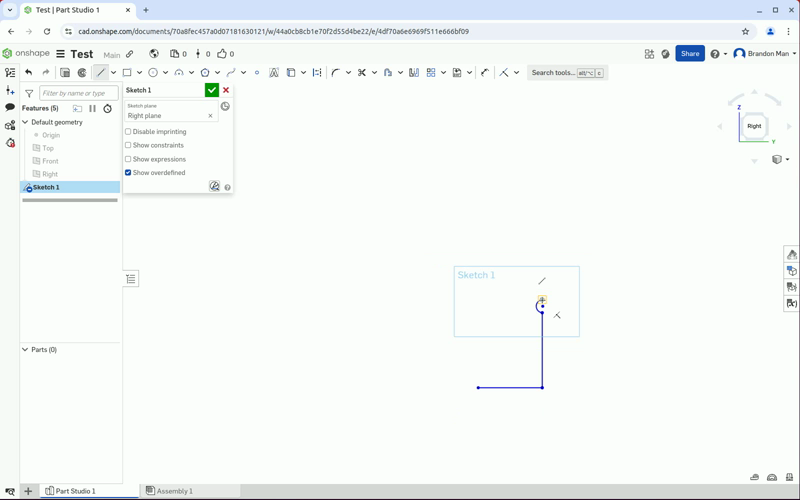
scroll(-6)
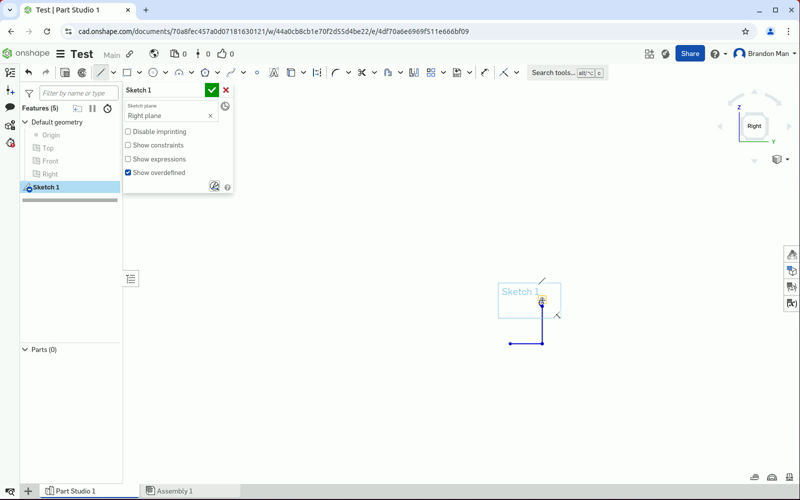
key_down(shift)
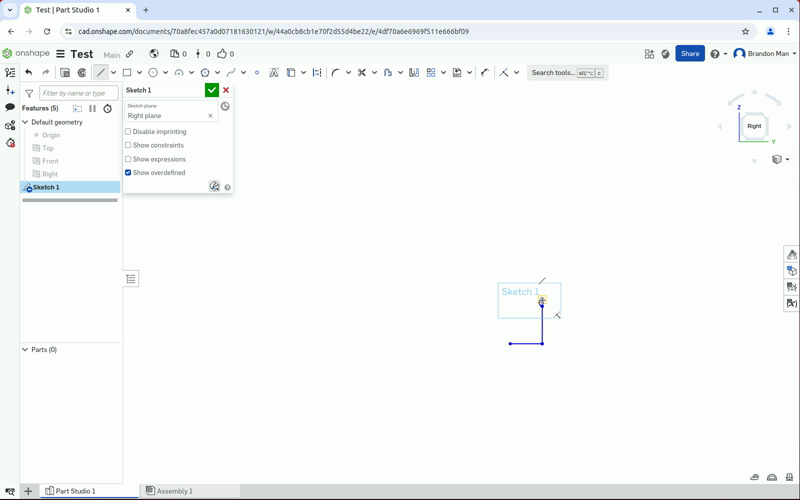
mouse_move(572, 299)
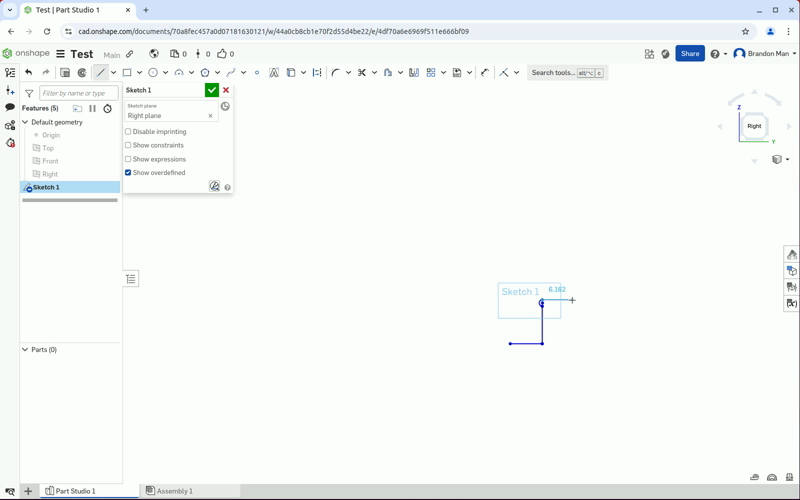
mouse_move(542, 281)
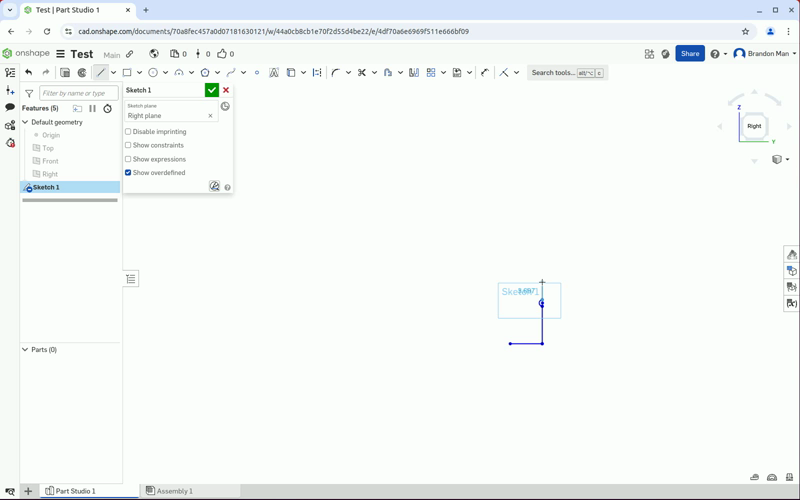
click(542, 281)
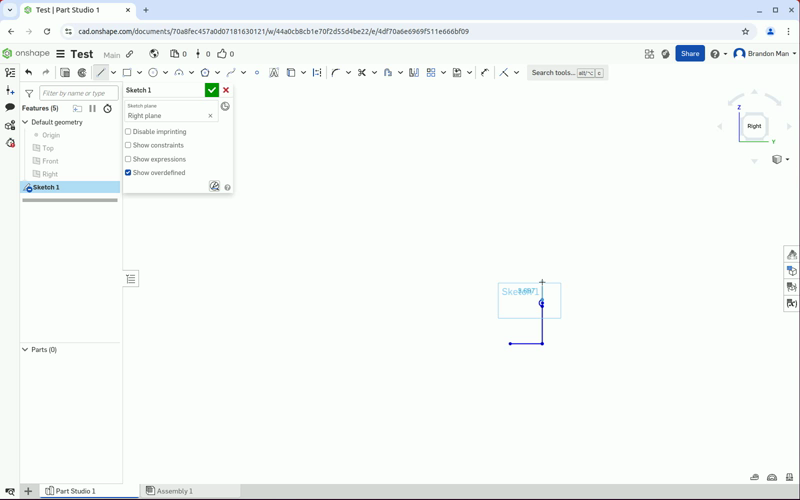
key_up(shift)
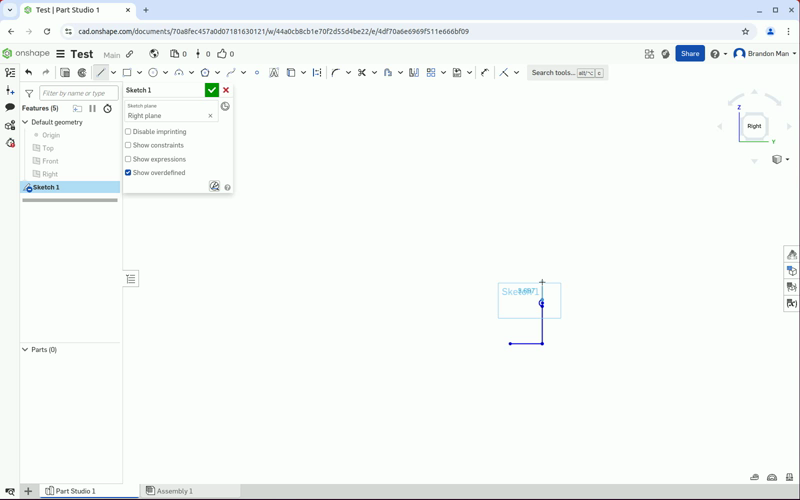
key_down(shift)
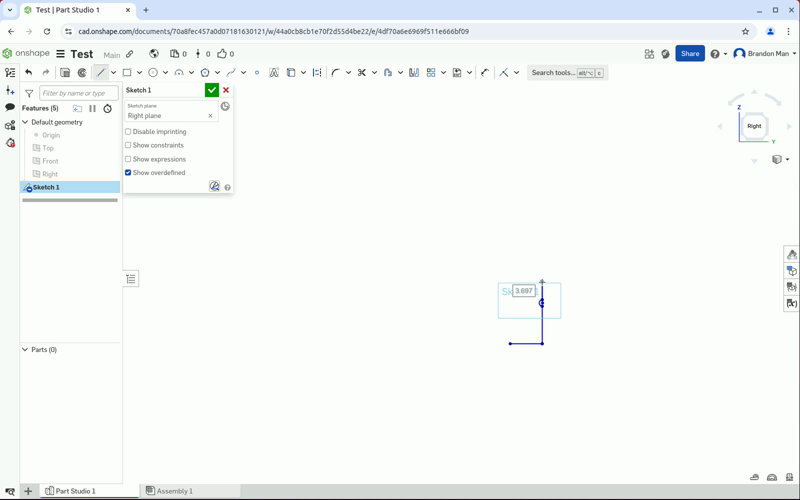
mouse_move(542, 220)
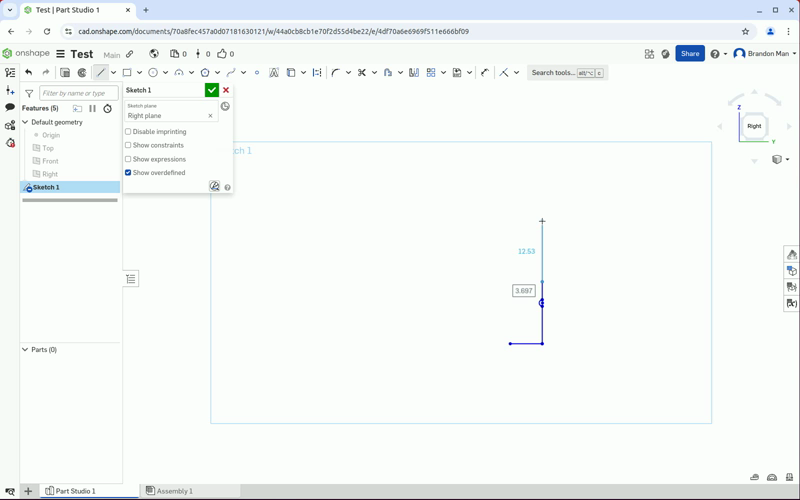
click(542, 220)
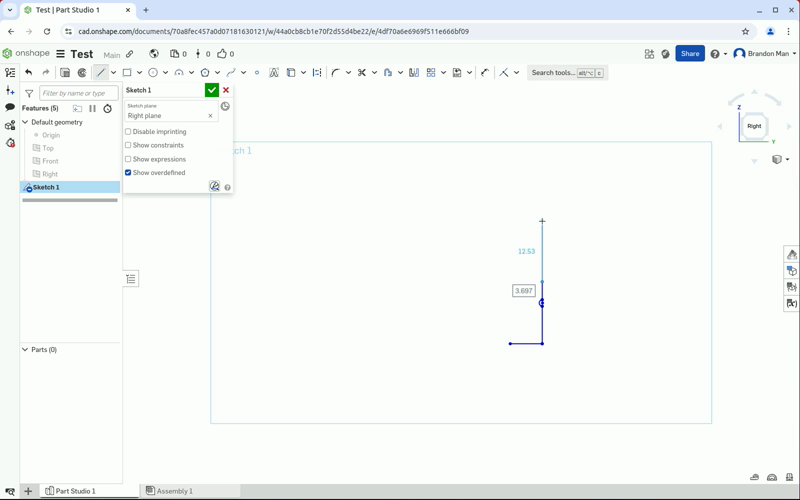
key_up(shift)
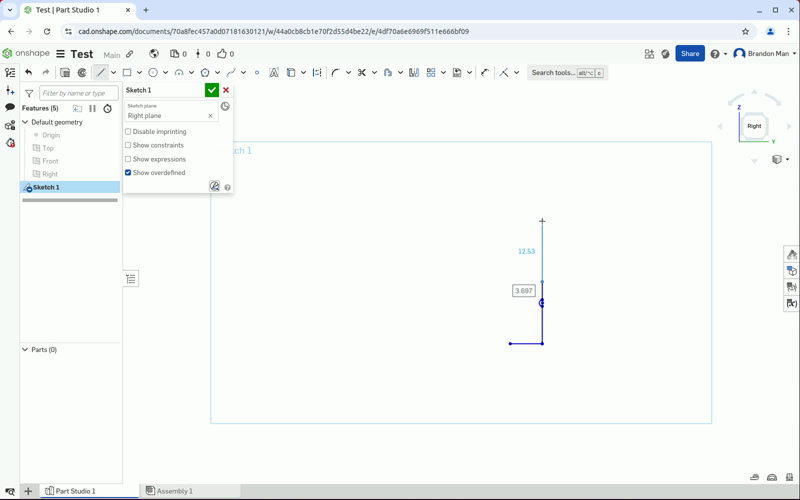
key_down(shift)
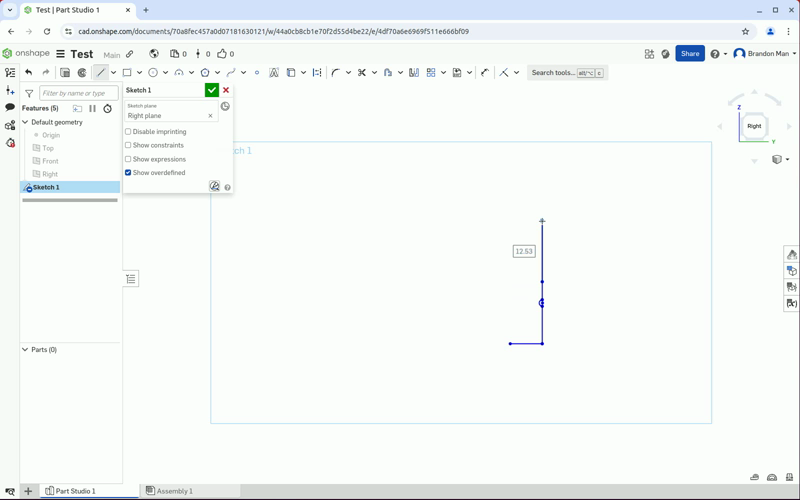
mouse_move(572, 220)
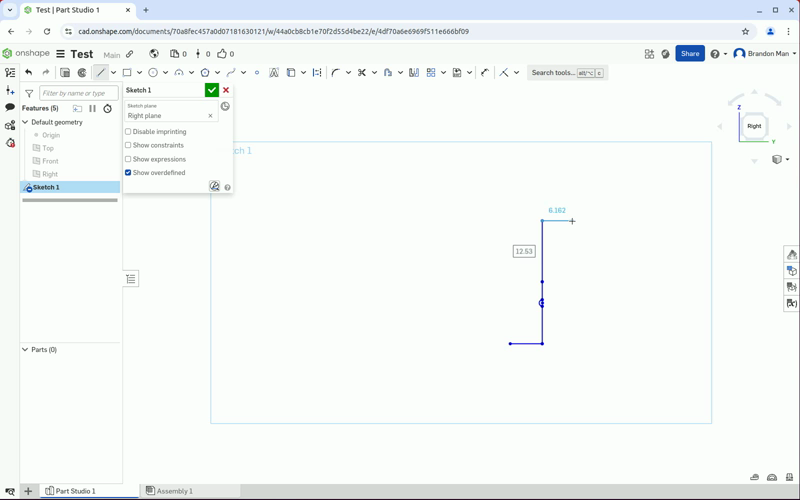
mouse_move(510, 220)
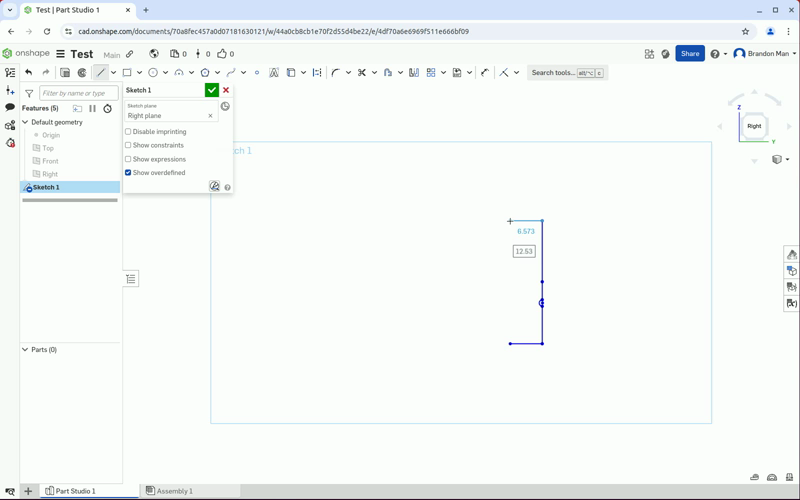
click(510, 220)
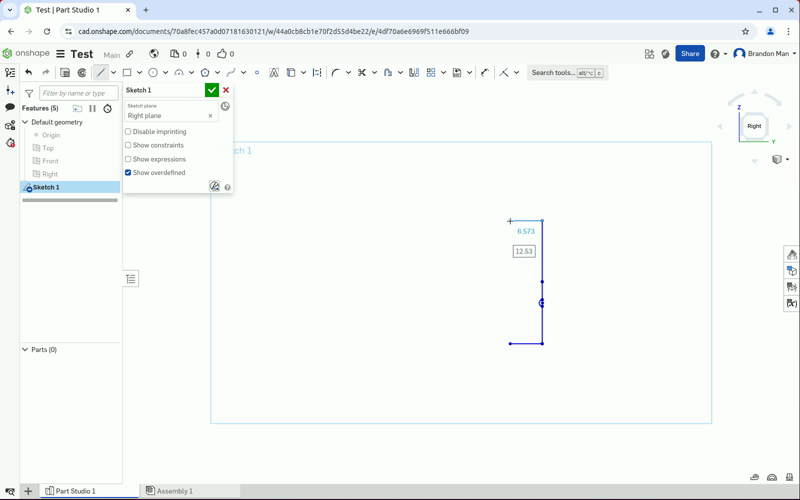
key_up(shift)
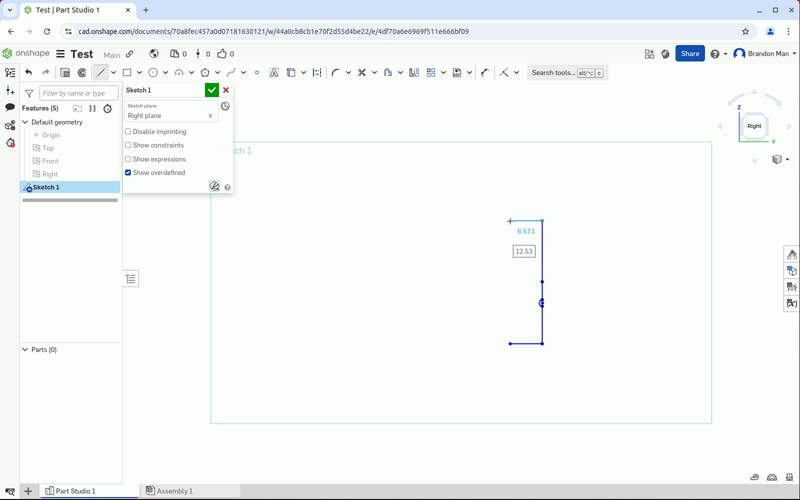
key_down(shift)
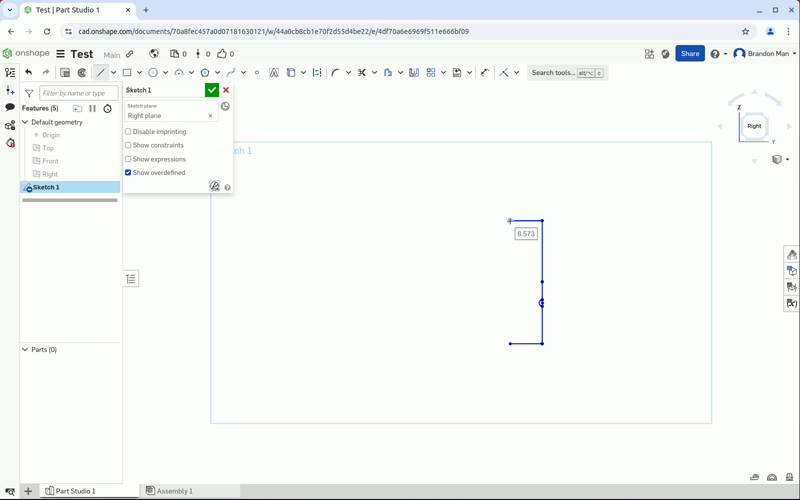
mouse_move(510, 343)
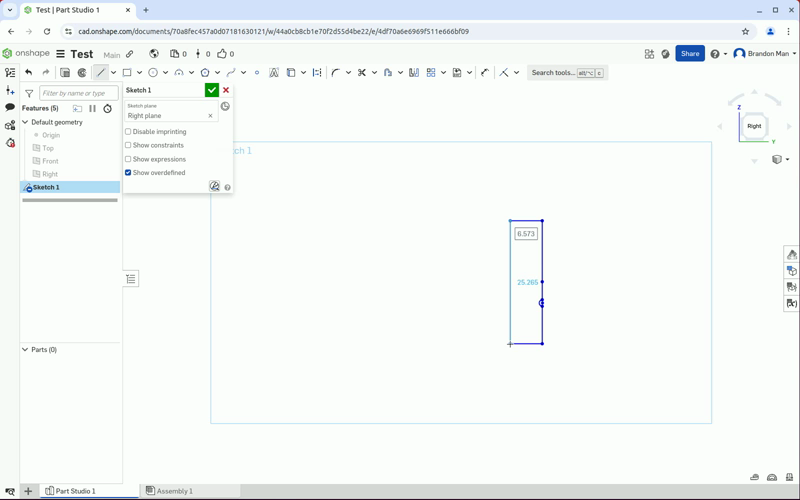
key_up(shift)
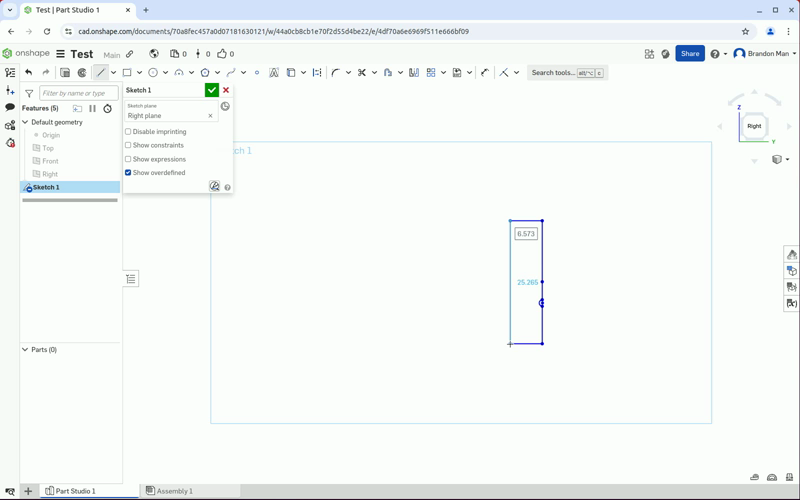
click(510, 343)
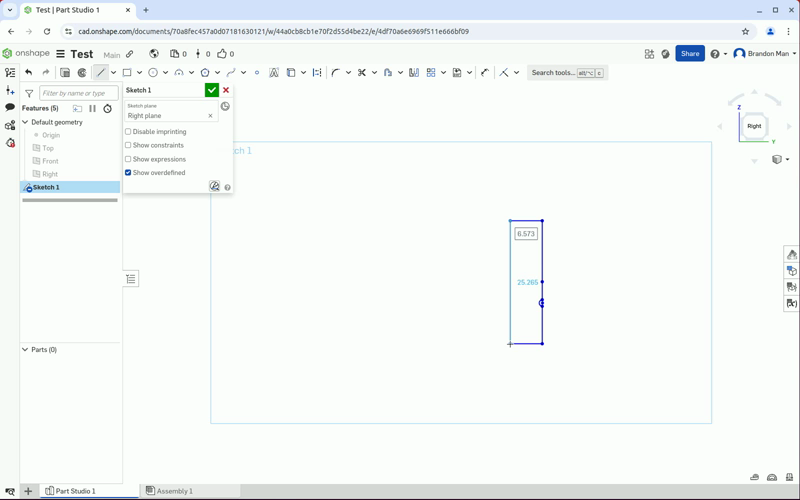
key(esc)
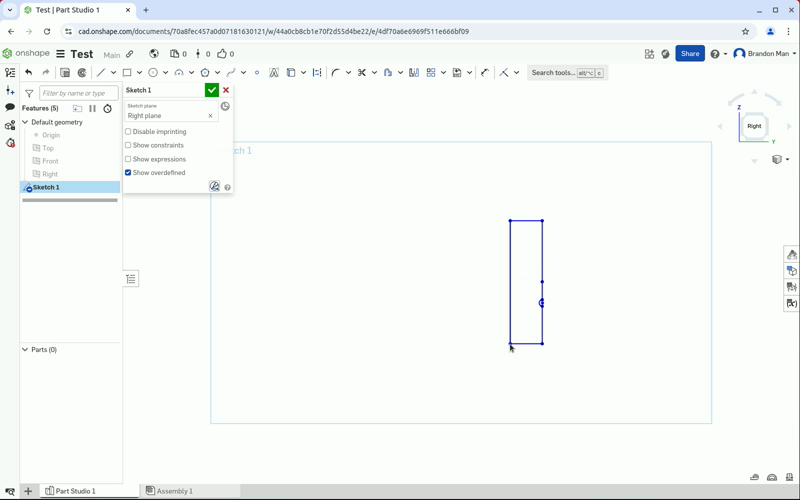
mouse_move(538, 317)
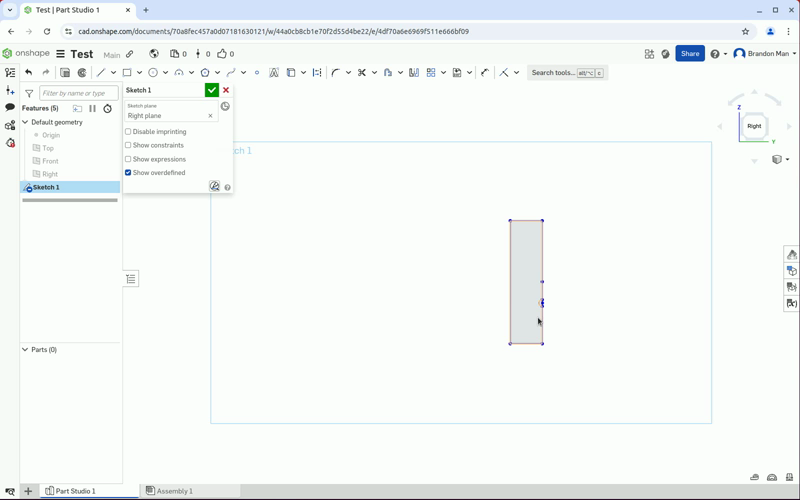
scroll(6)
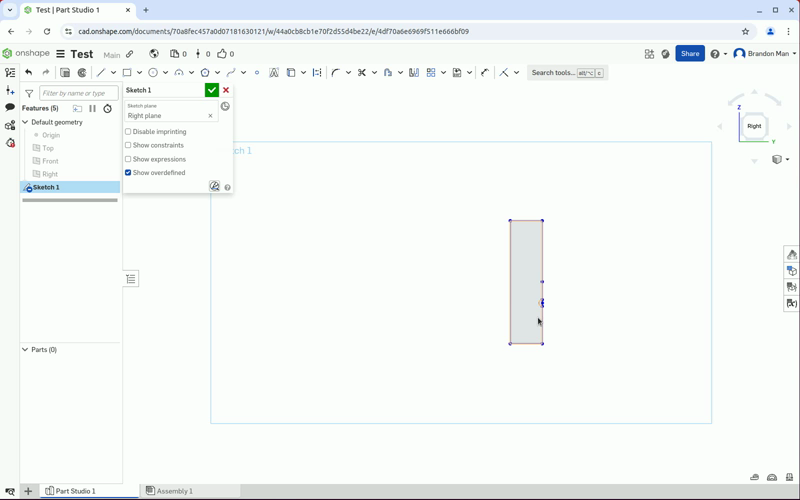
scroll(6)
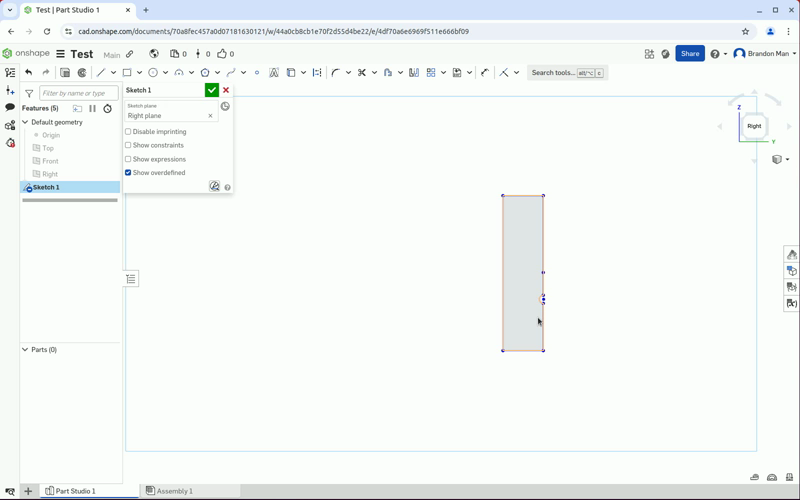
scroll(6)
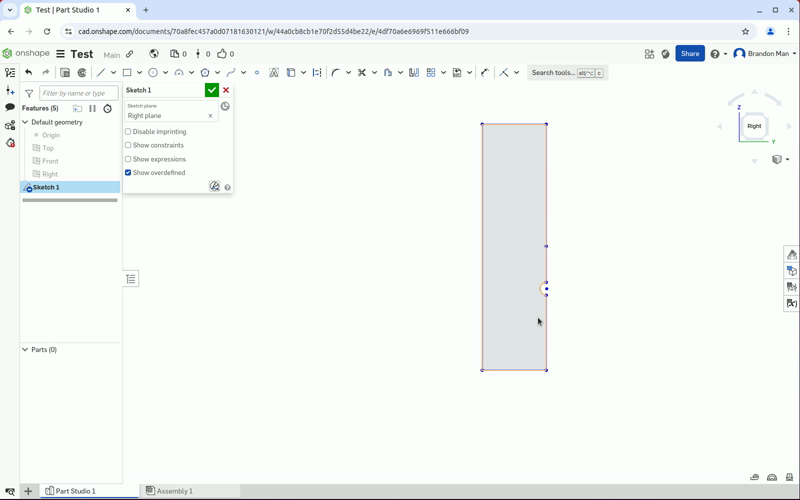
scroll(6)
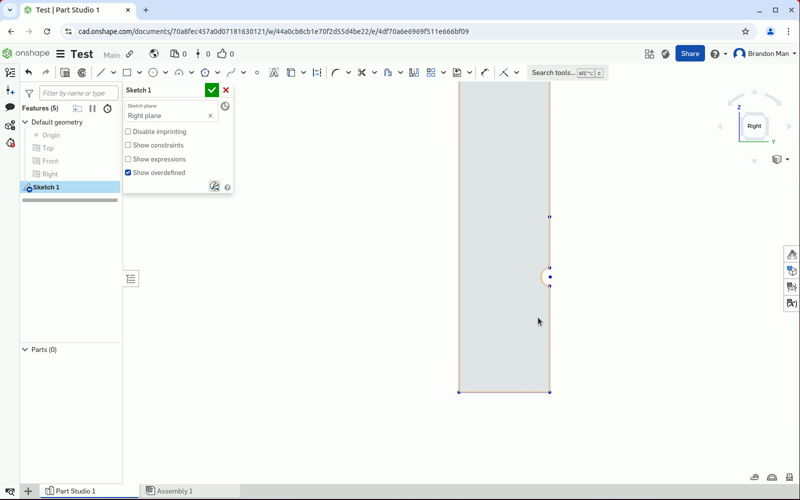
scroll(6)
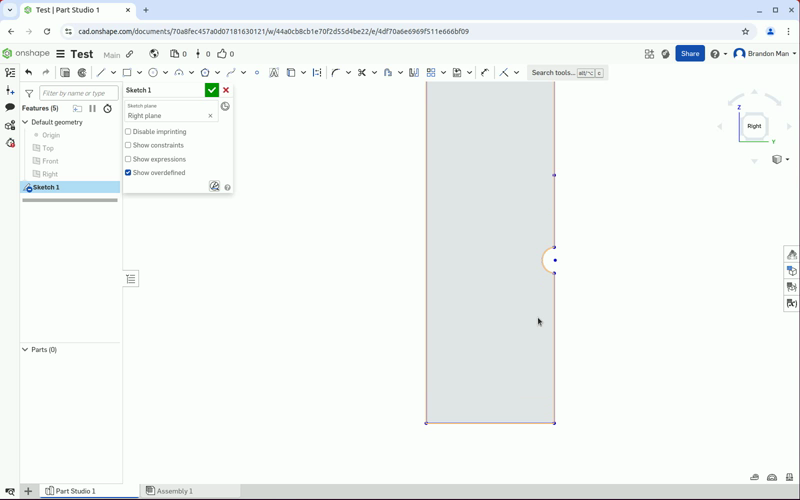
scroll(6)
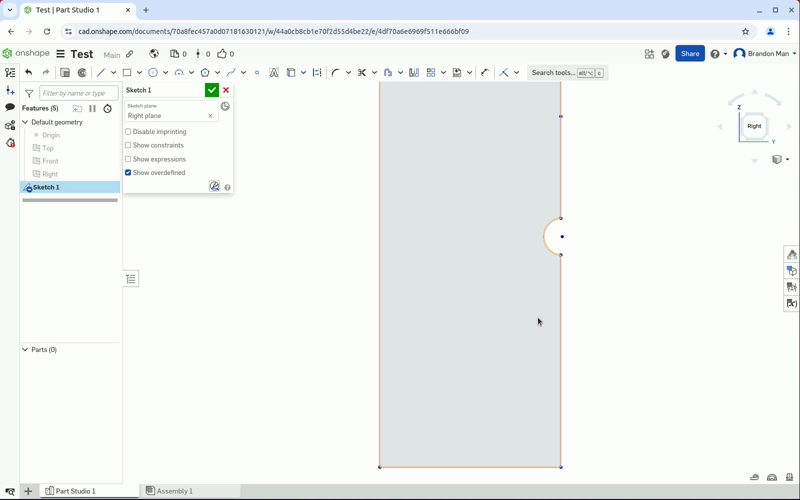
scroll(6)
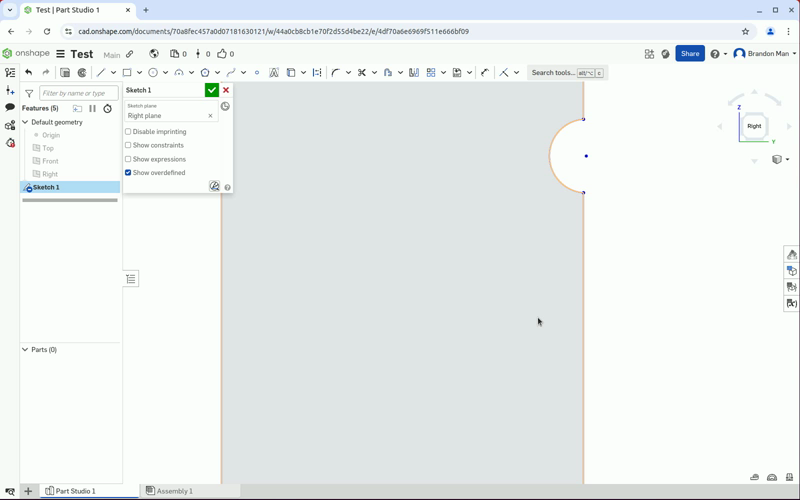
click(538, 317)
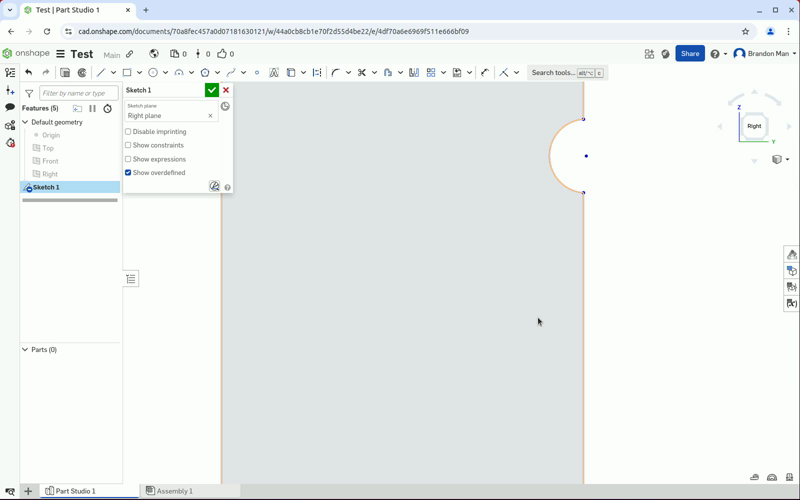
scroll(-6)
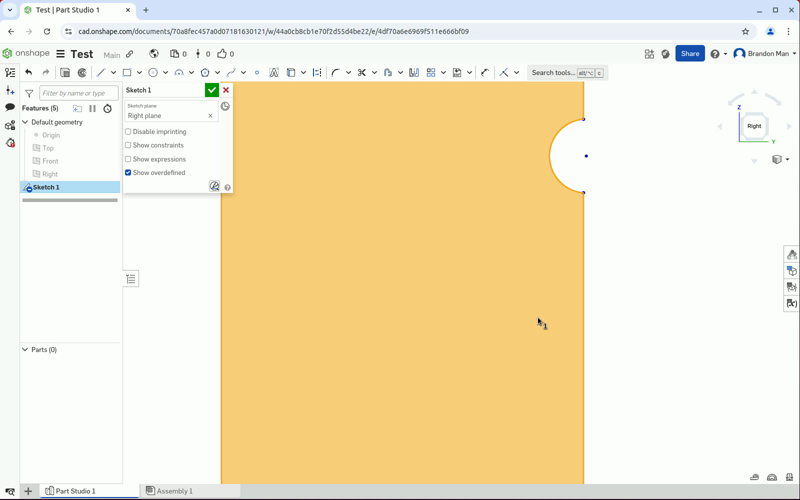
scroll(-6)
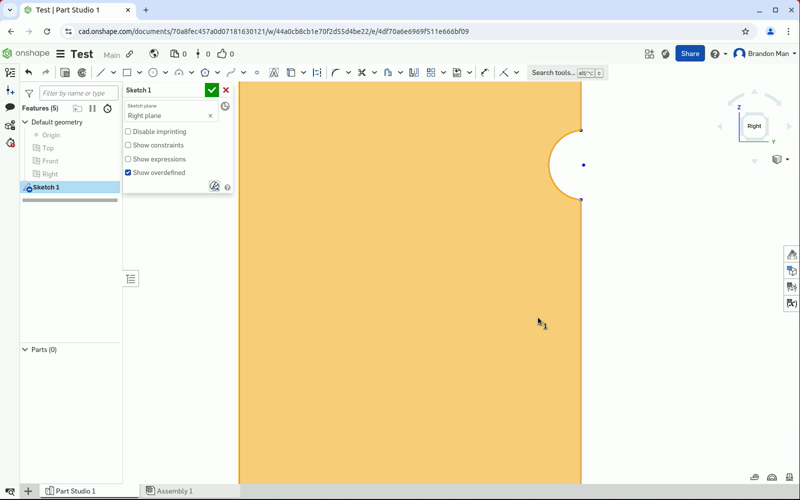
scroll(-6)
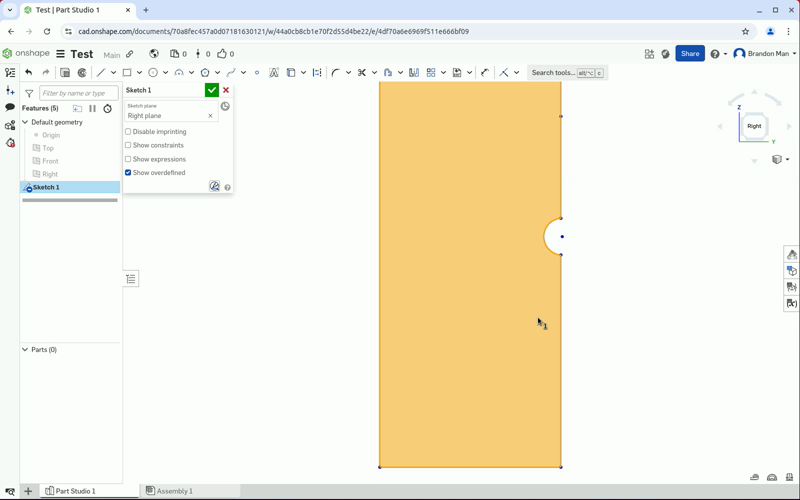
scroll(-6)
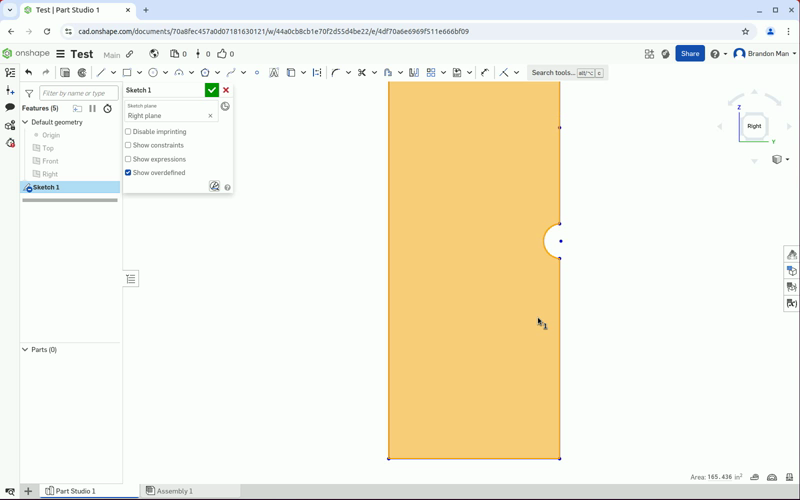
scroll(-6)
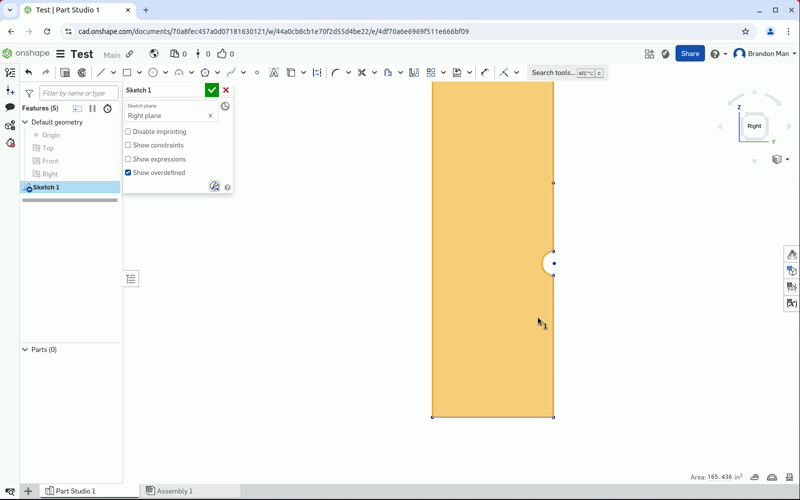
scroll(-6)
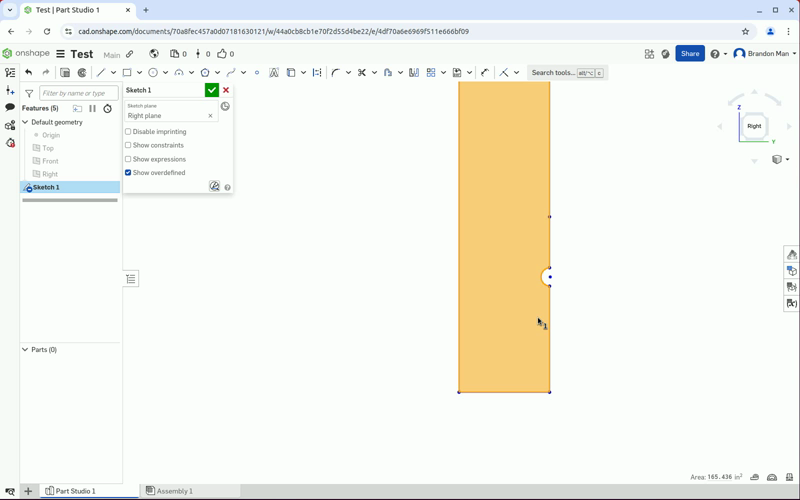
scroll(-6)
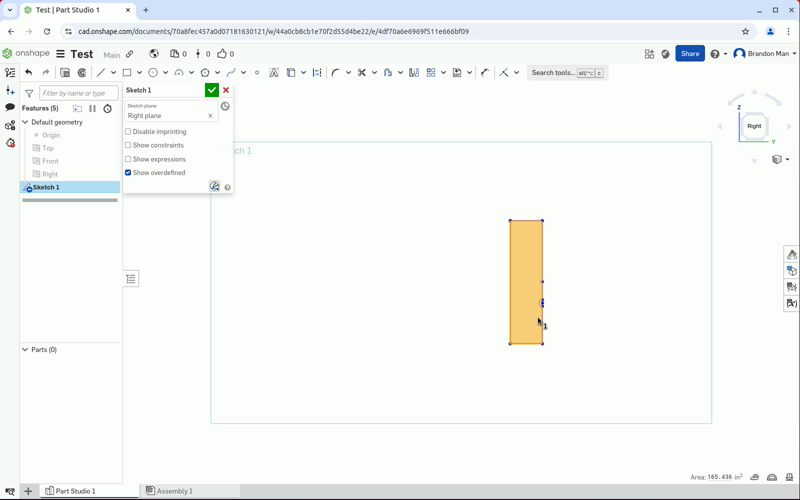
mouse_move(73, 352)
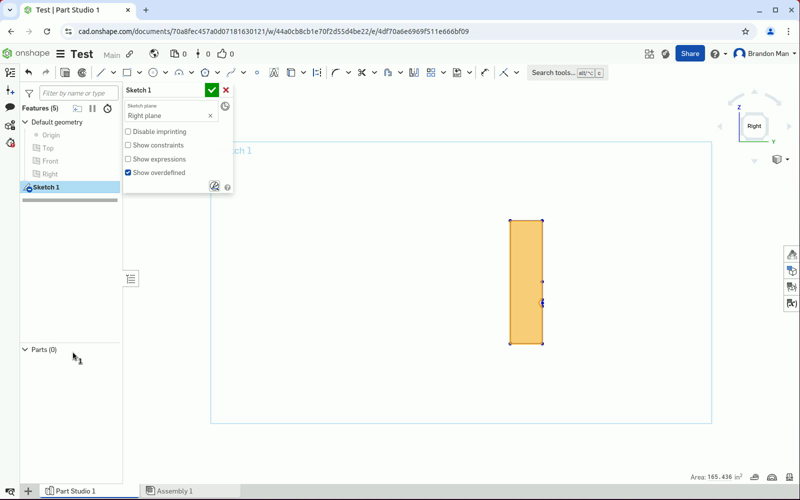
key(shift+y)
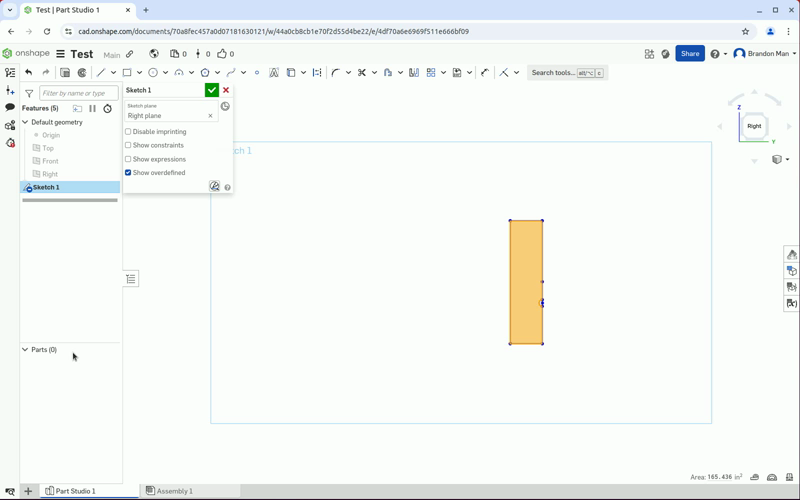
key(shift+e)
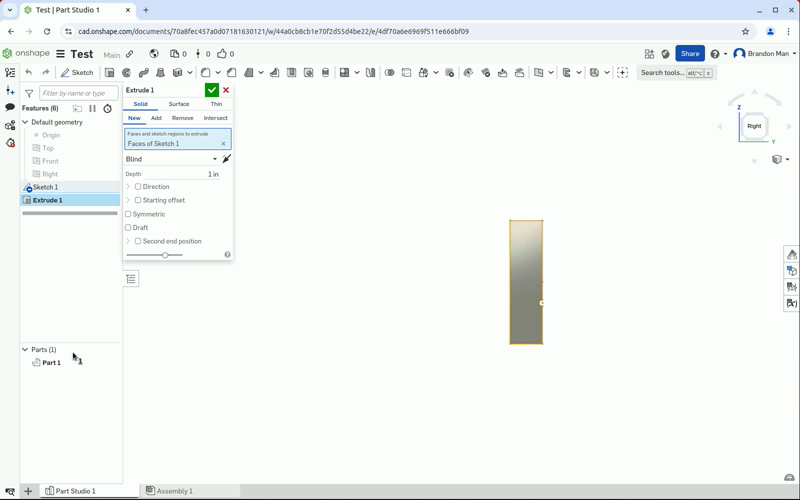
mouse_move(143, 106)
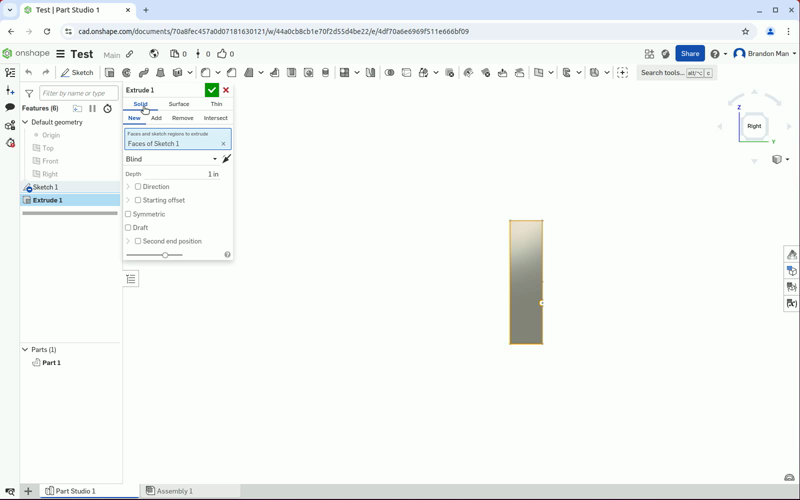
click(143, 106)
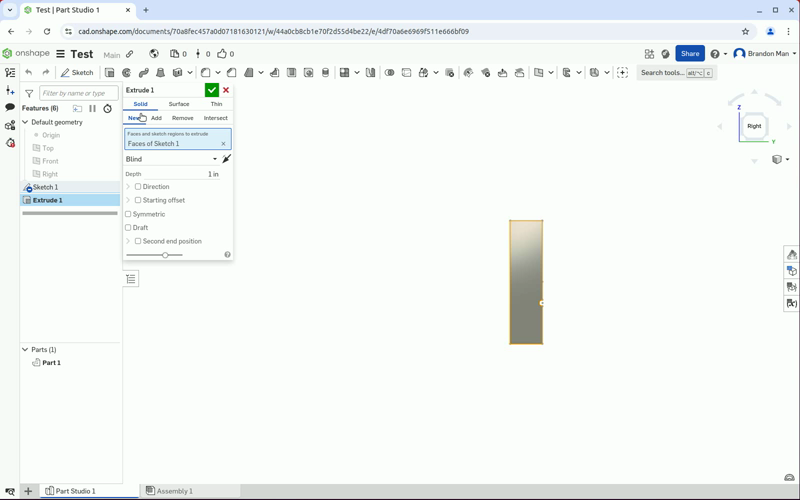
mouse_move(137, 120)
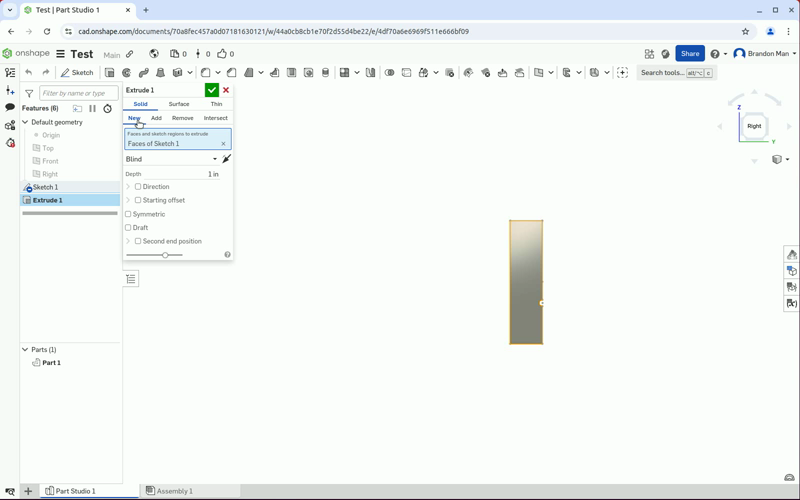
click(137, 120)
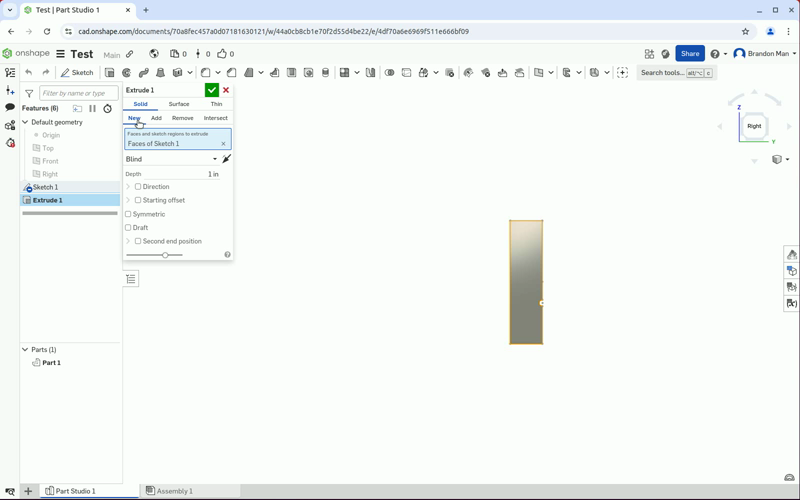
key(tab, 4)
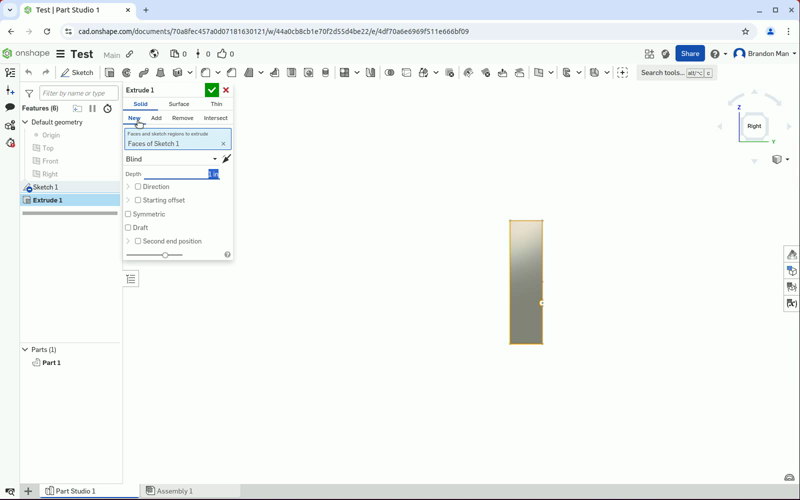
text(3.37)
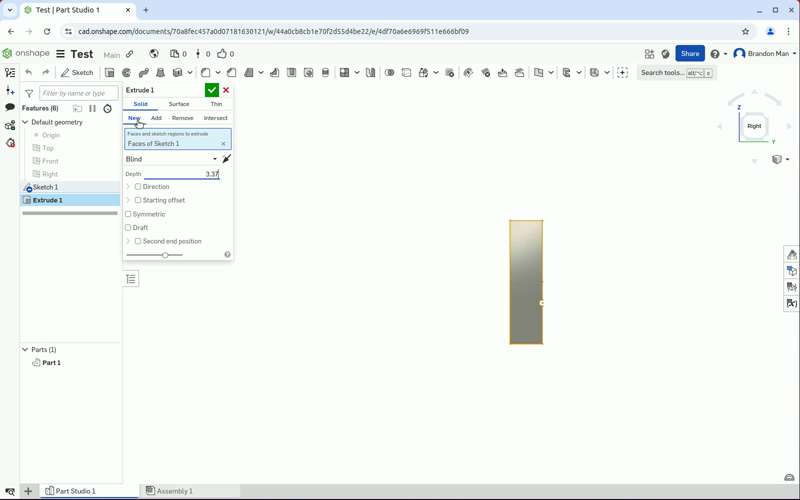
key(enter)
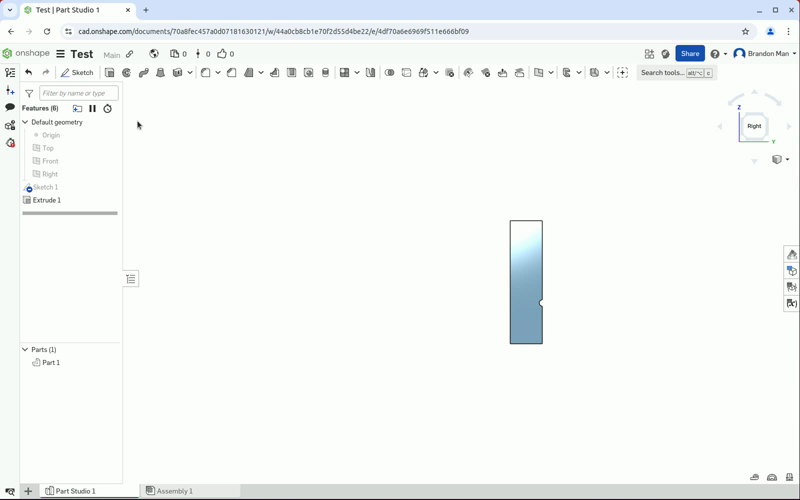
key(shift+h)
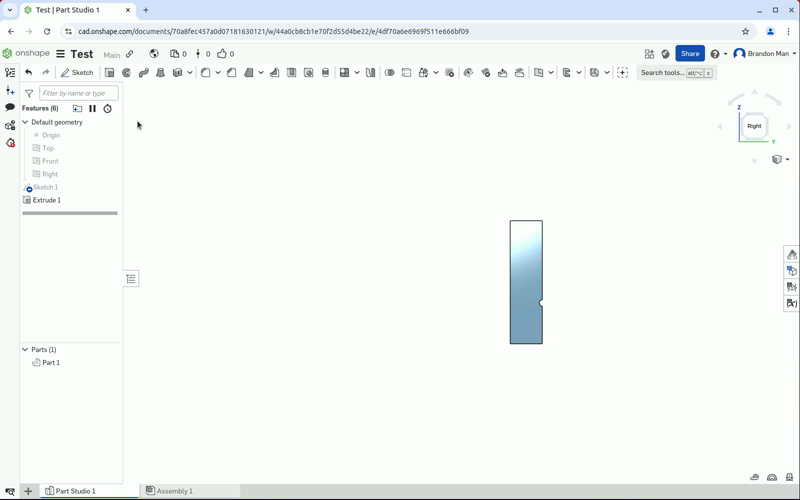
key(shift+h)
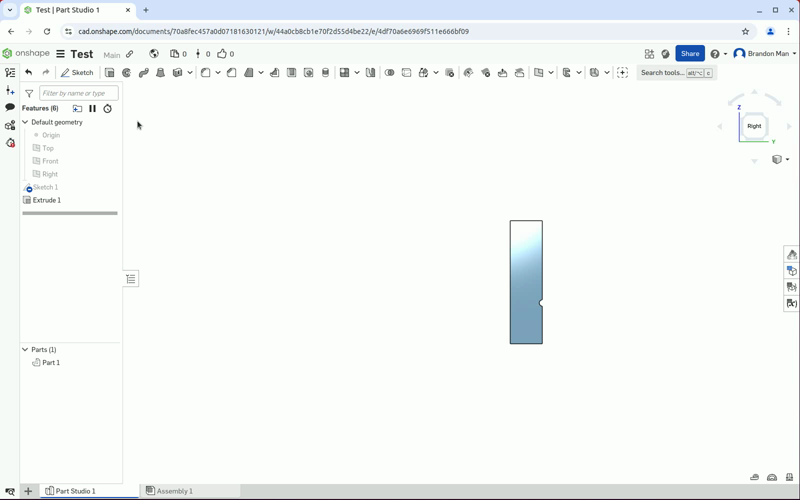
mouse_move(73, 189)
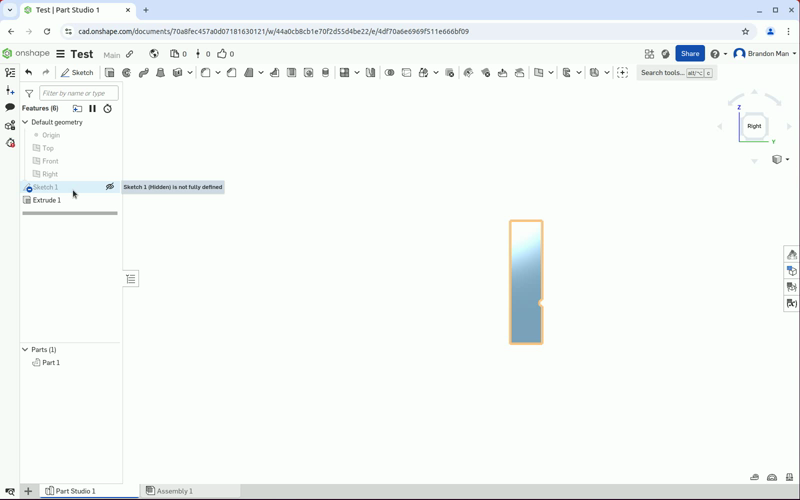
click(73, 189)
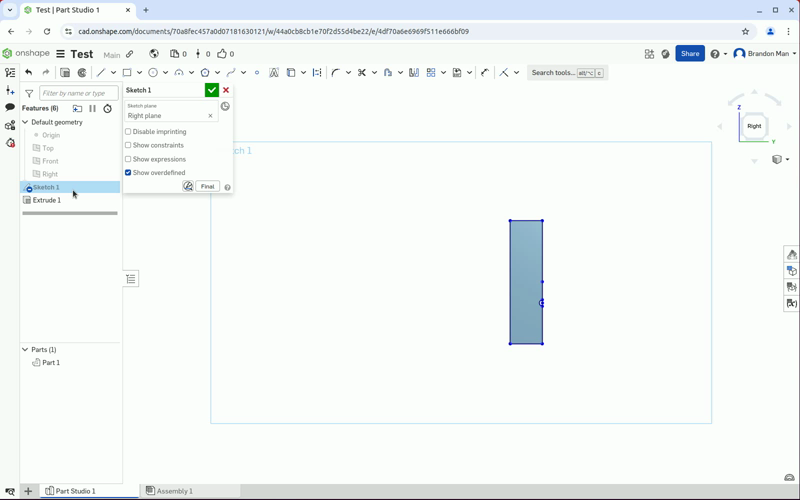
mouse_move(229, 92)
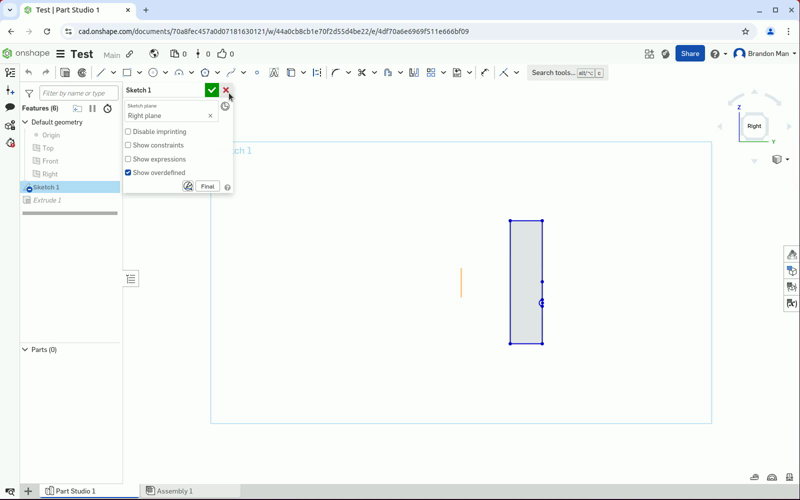
click(229, 92)
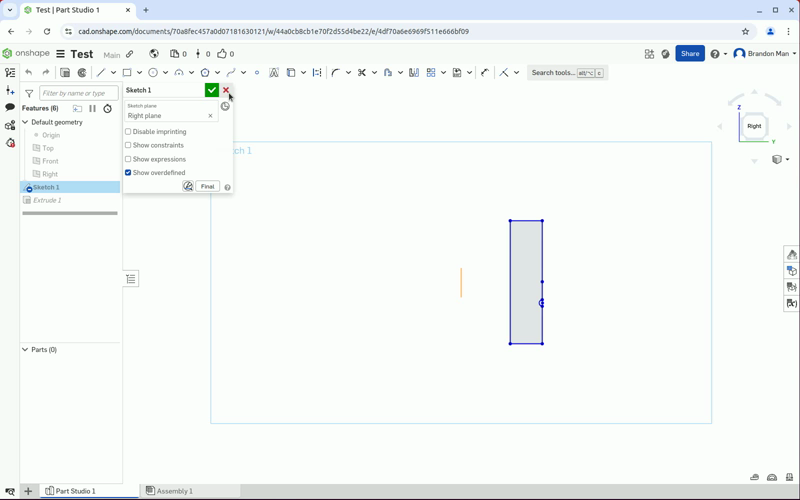
key(shift+s)
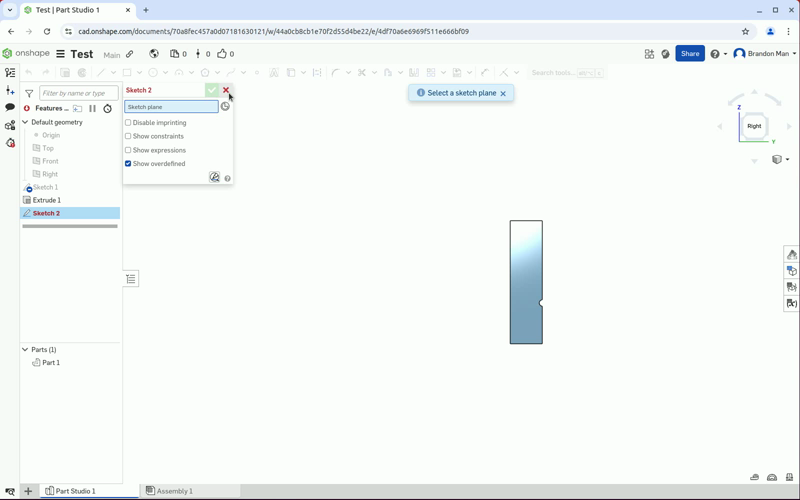
mouse_move(73, 176)
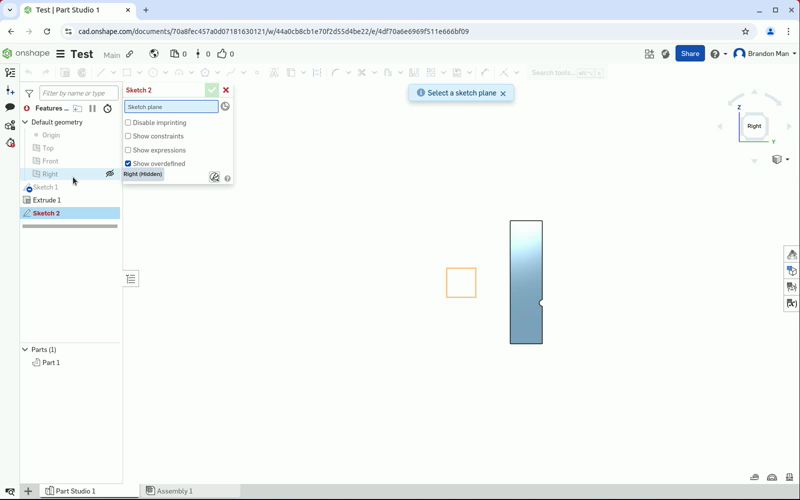
click(73, 176)
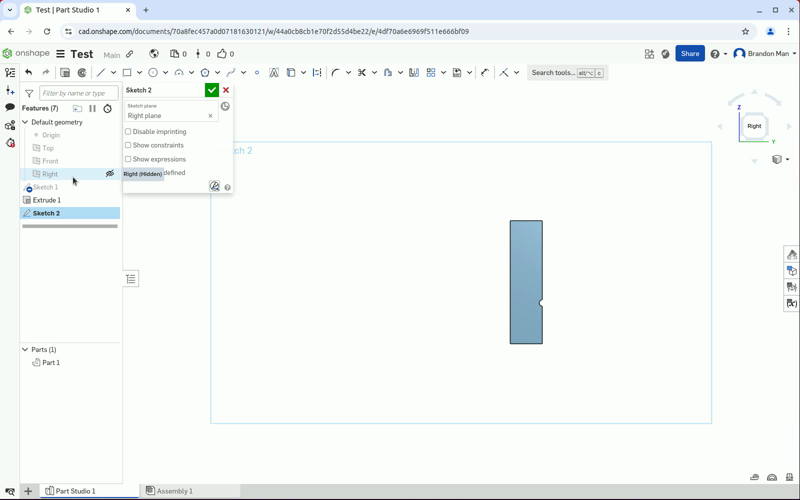
mouse_move(73, 352)
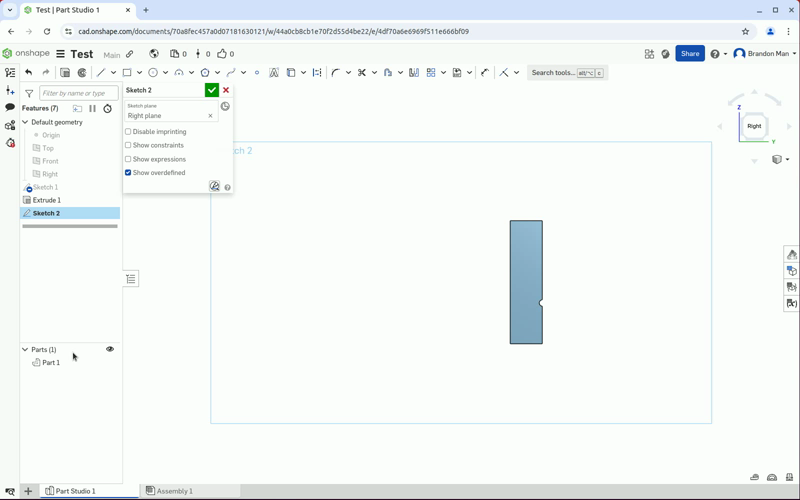
key(y)
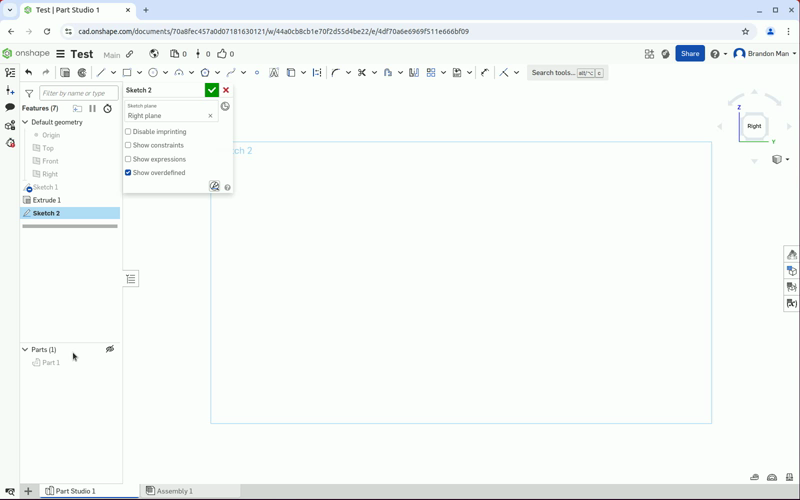
key(l)
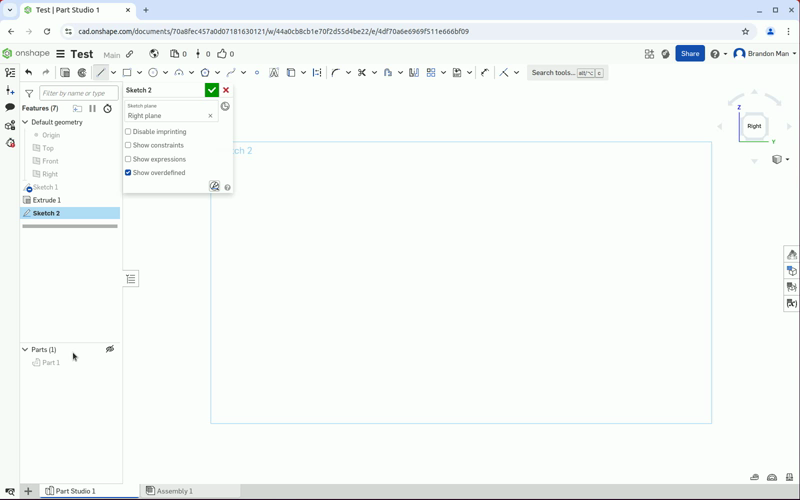
key_down(shift)
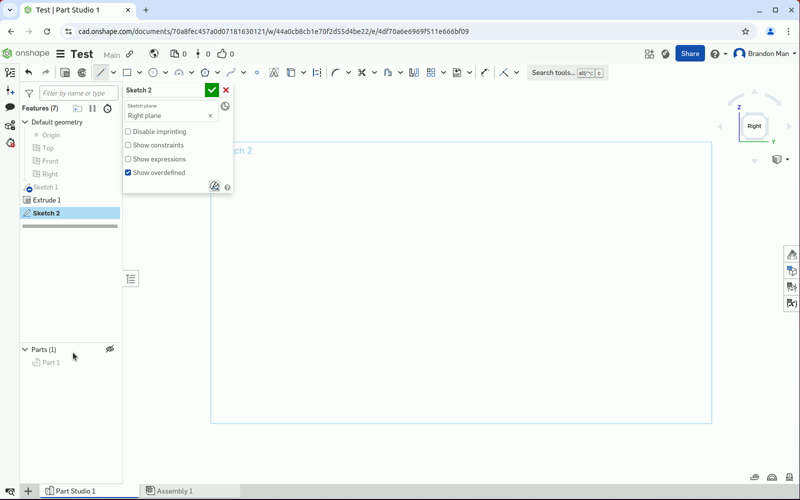
mouse_move(541, 343)
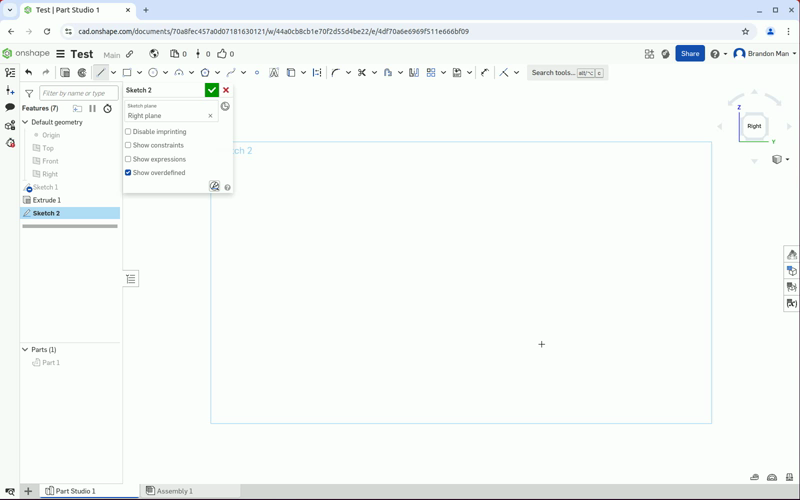
click(541, 343)
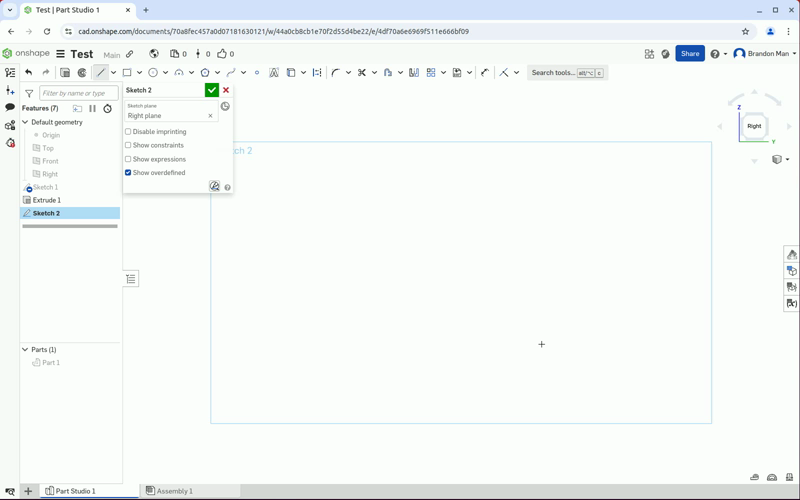
key_up(shift)
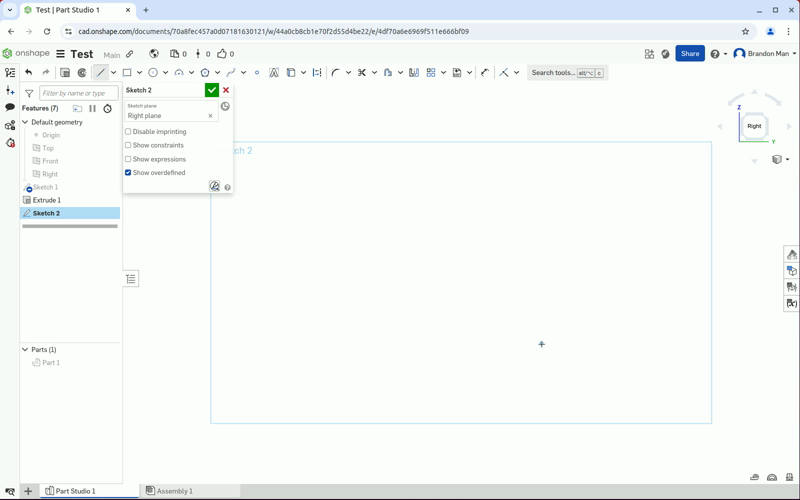
key_down(shift)
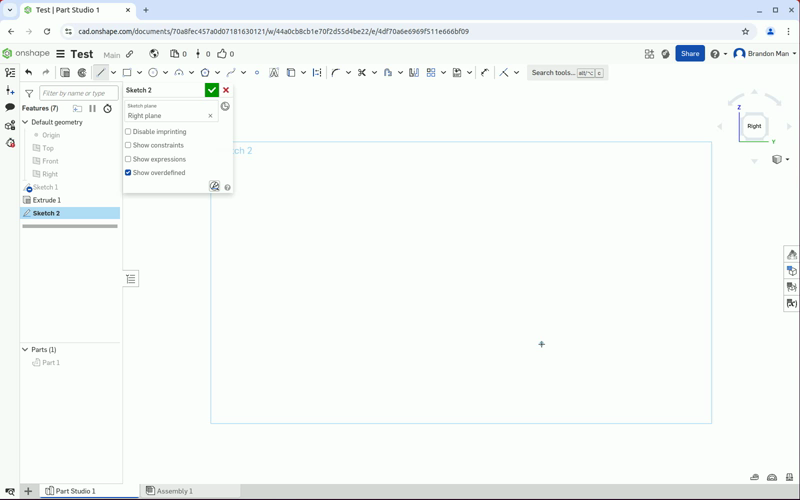
mouse_move(571, 343)
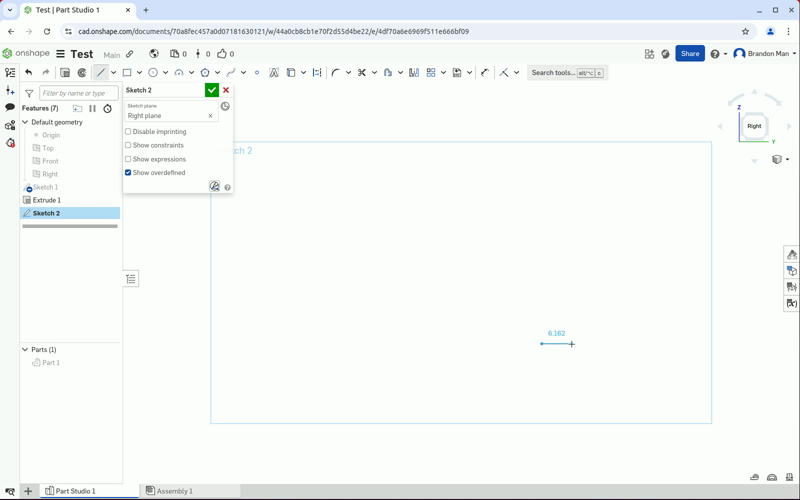
mouse_move(573, 343)
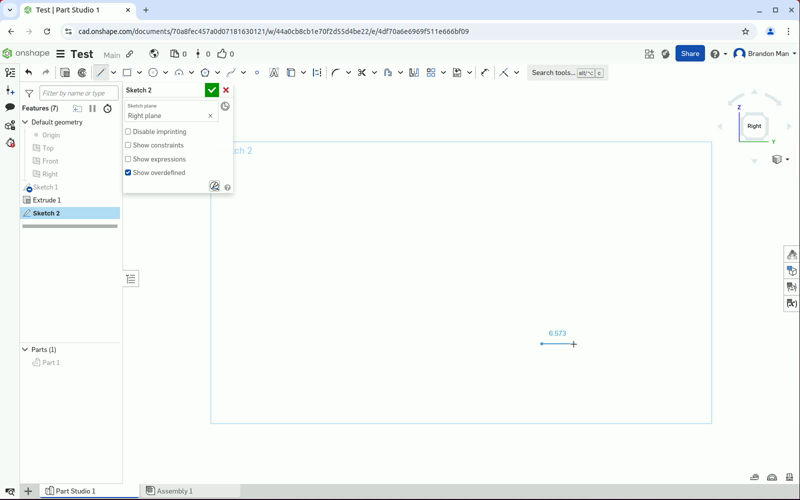
click(573, 343)
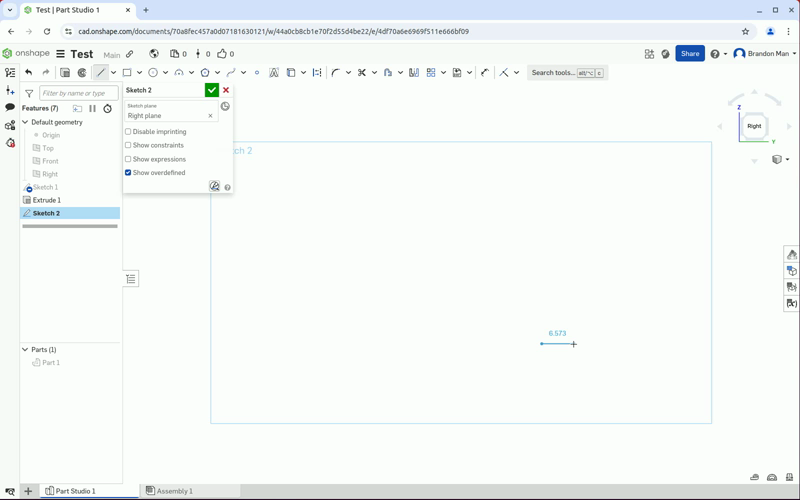
key_up(shift)
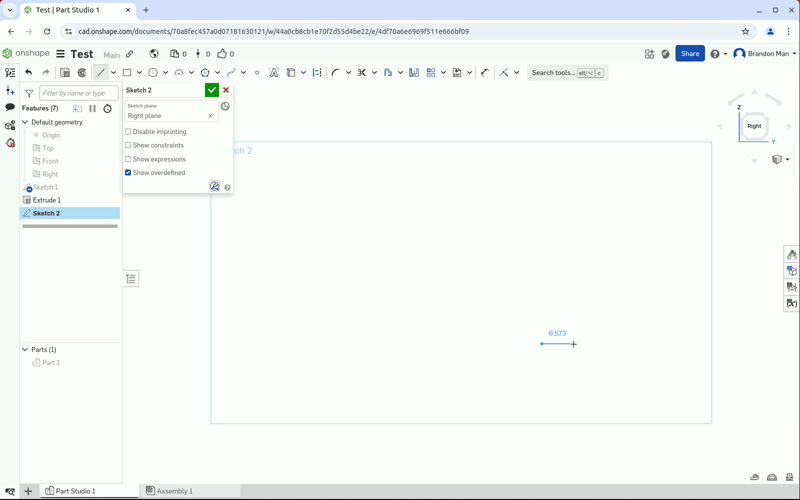
key_down(shift)
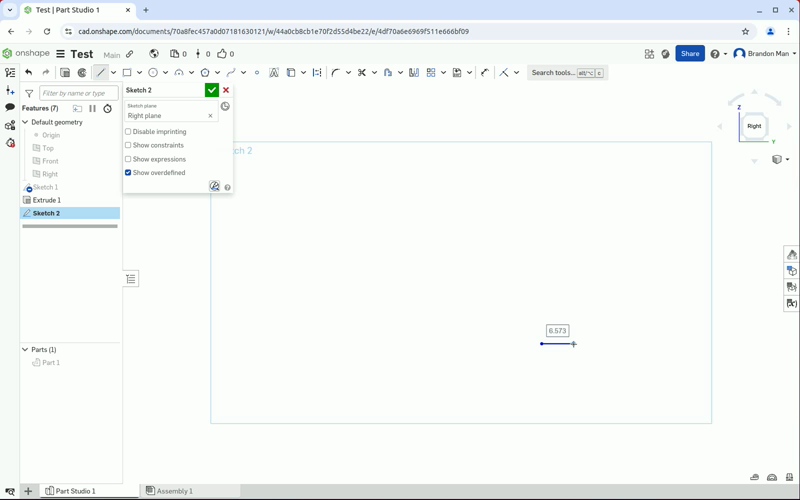
mouse_move(573, 220)
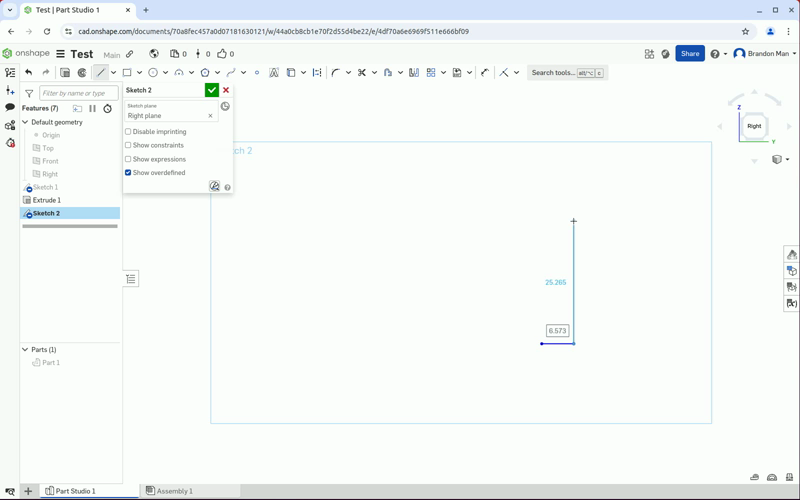
click(573, 220)
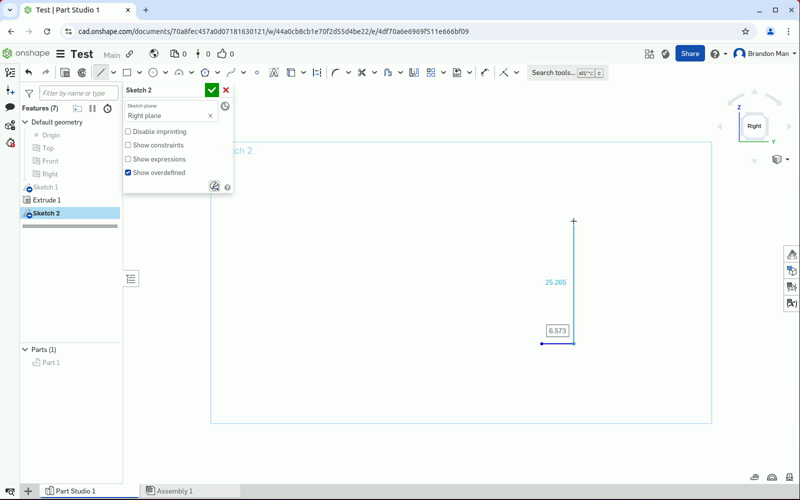
key_up(shift)
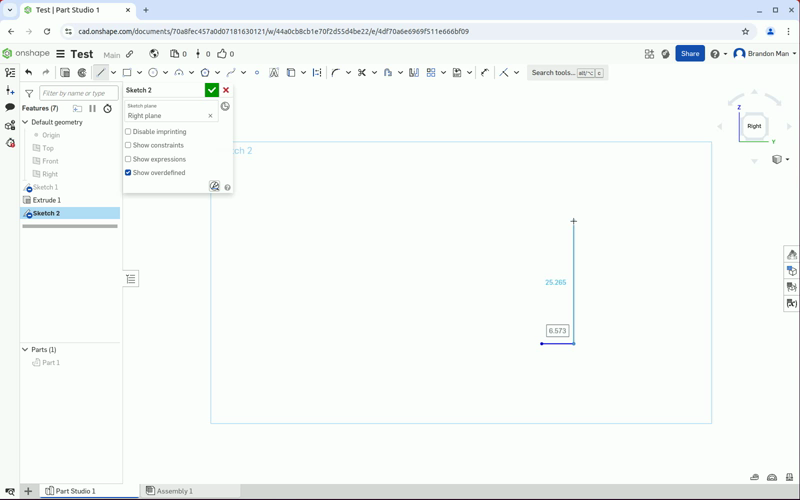
key_down(shift)
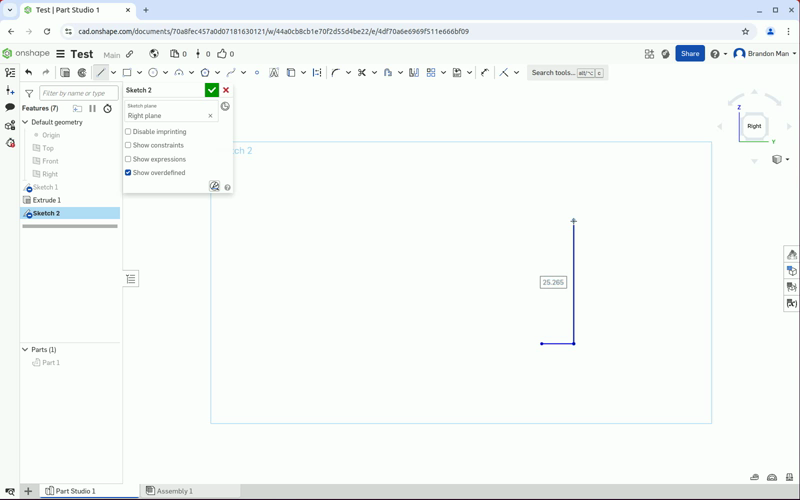
mouse_move(589, 220)
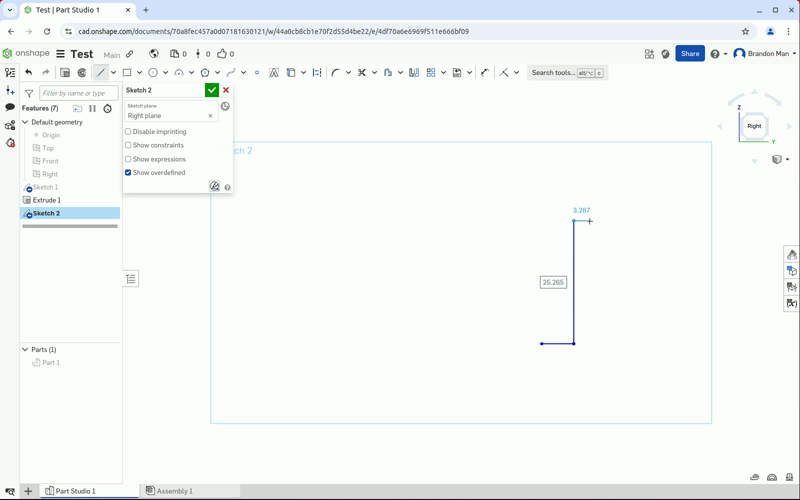
mouse_move(541, 220)
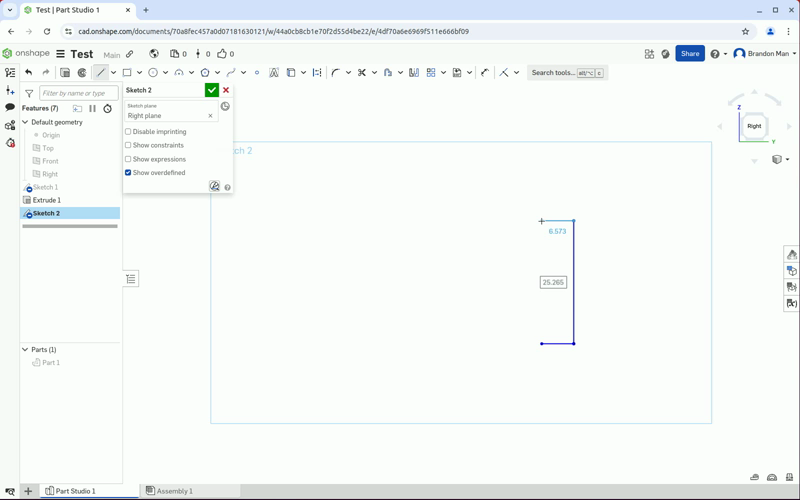
click(541, 220)
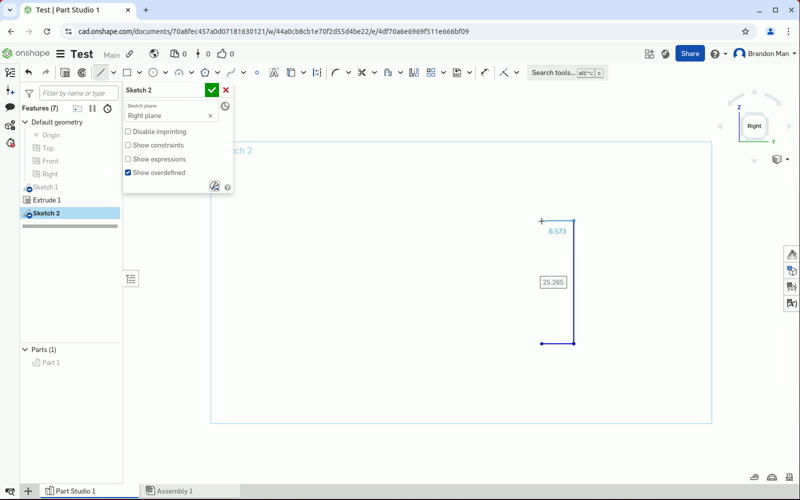
key_up(shift)
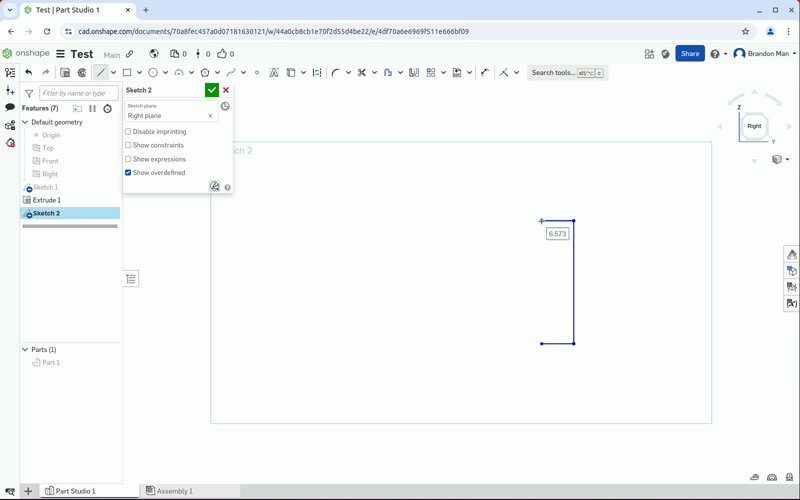
key_down(shift)
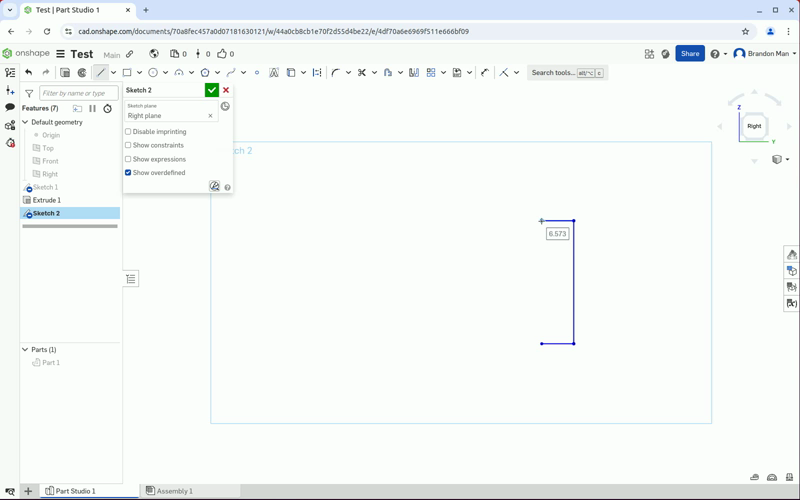
mouse_move(541, 281)
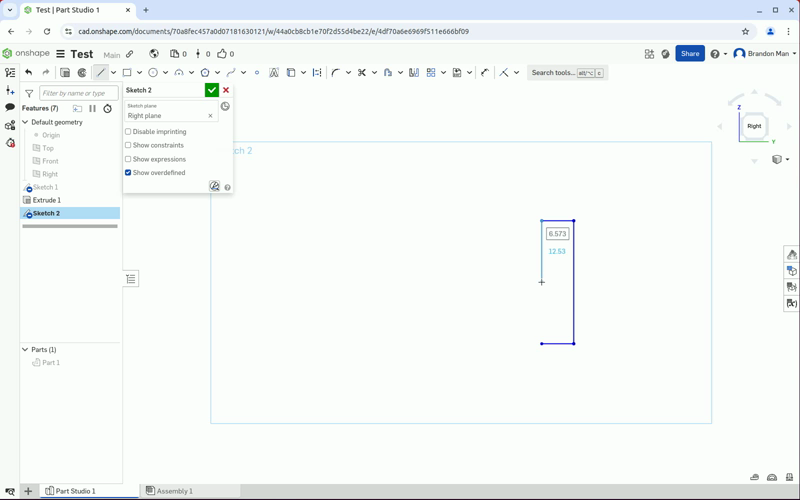
click(541, 281)
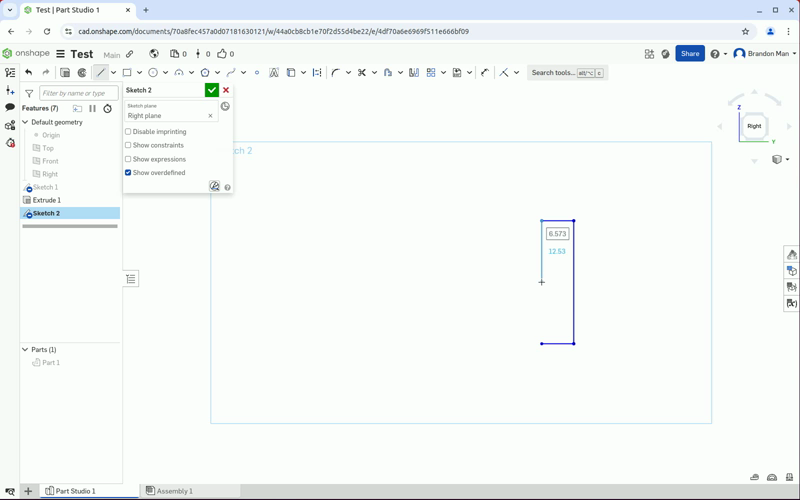
key_up(shift)
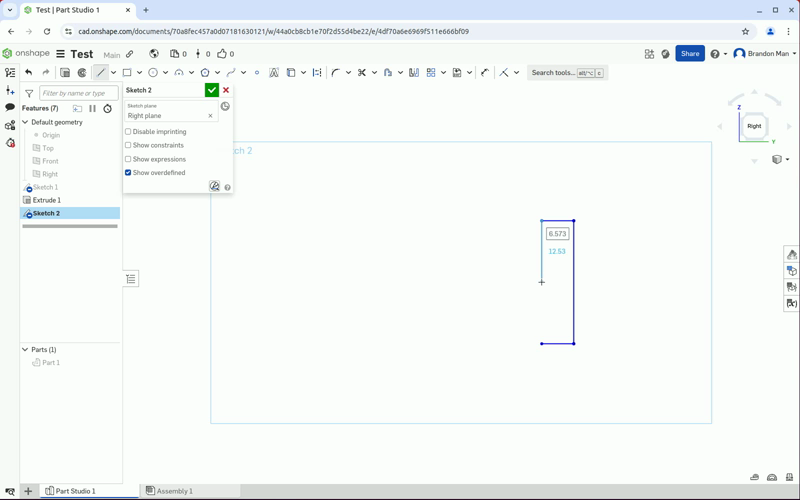
key_down(shift)
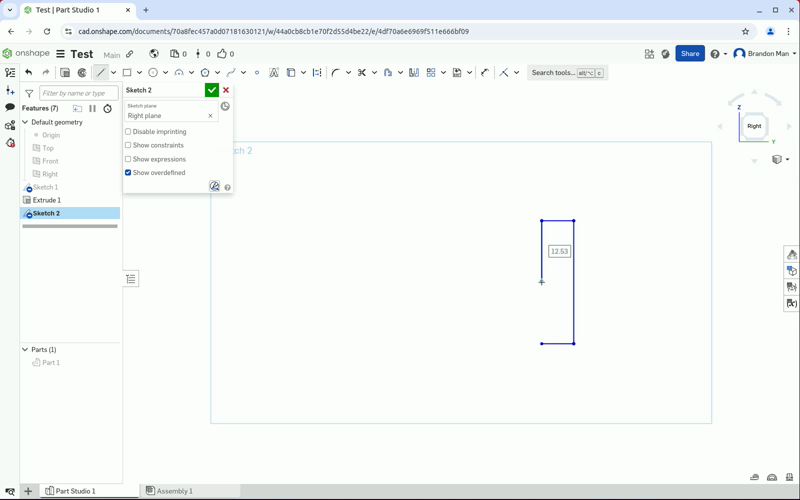
mouse_move(571, 281)
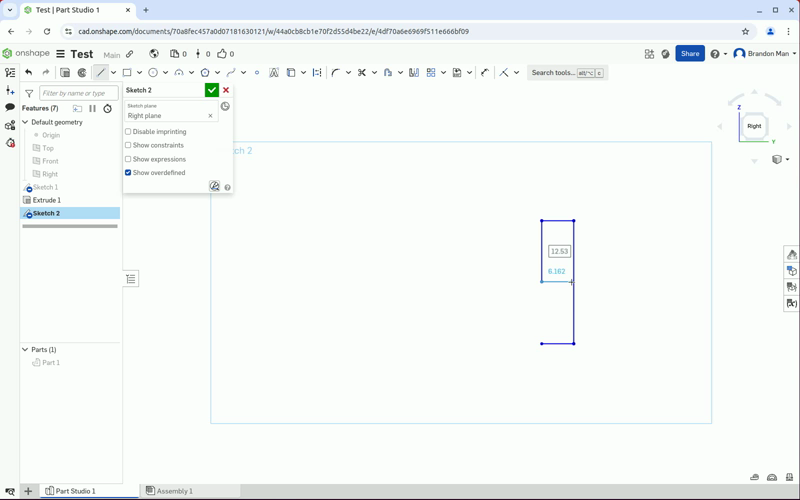
mouse_move(541, 299)
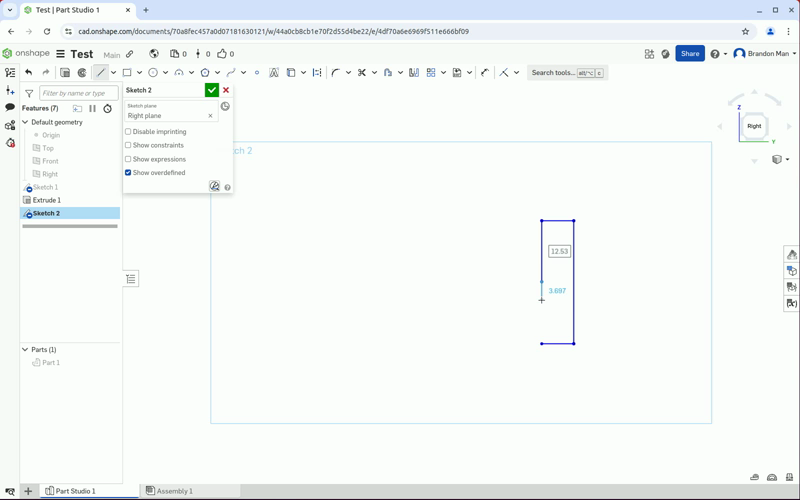
click(541, 299)
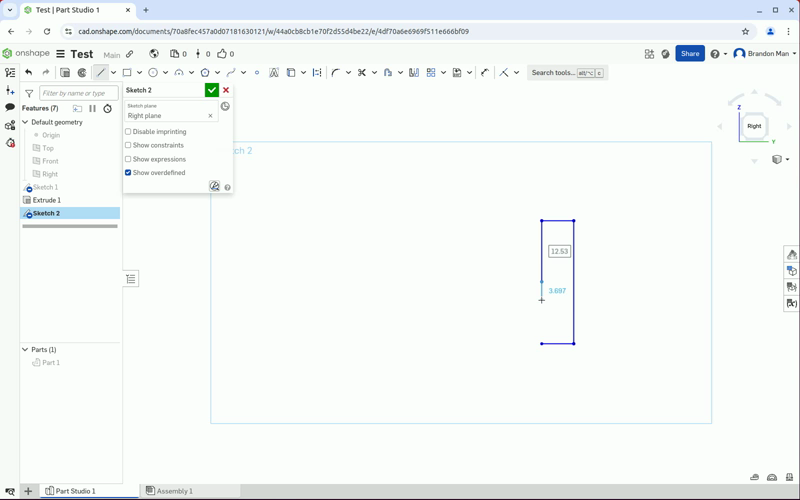
key_up(shift)
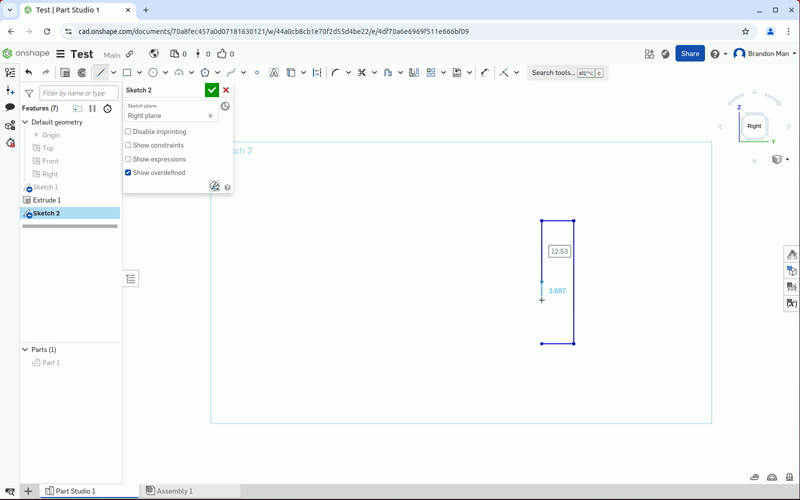
key(esc)
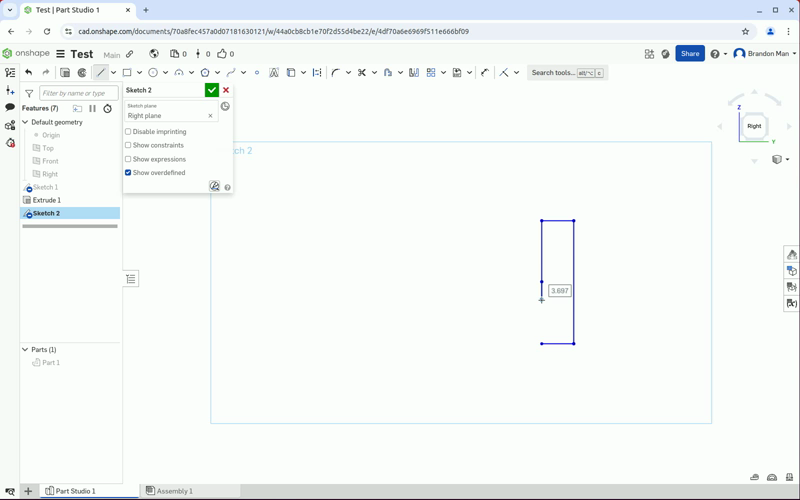
key(a)
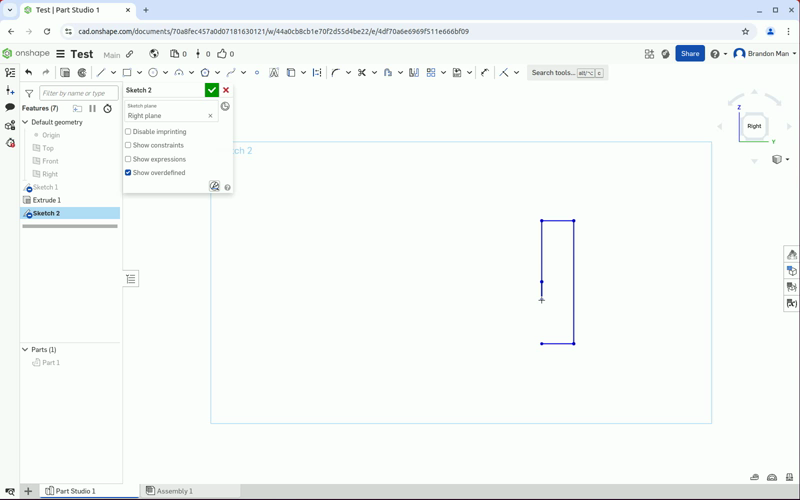
mouse_move(541, 299)
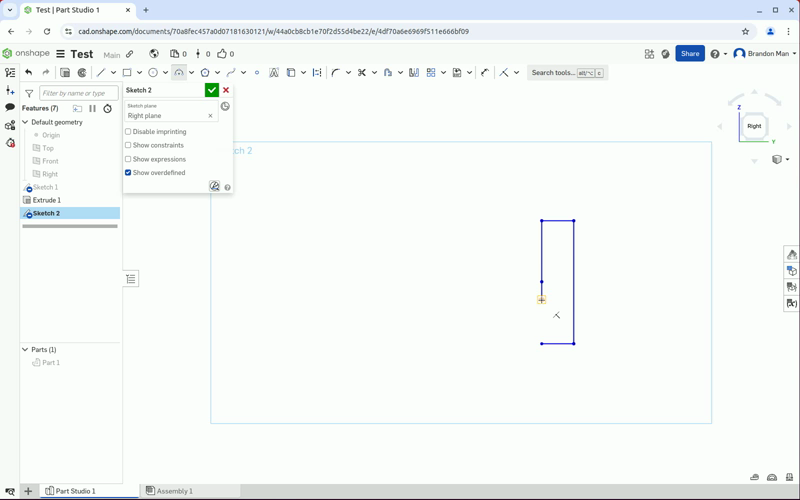
click(541, 299)
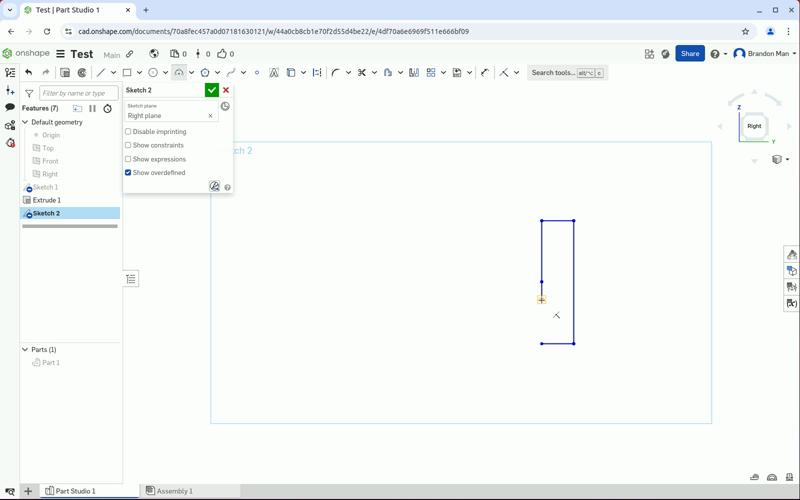
key_down(shift)
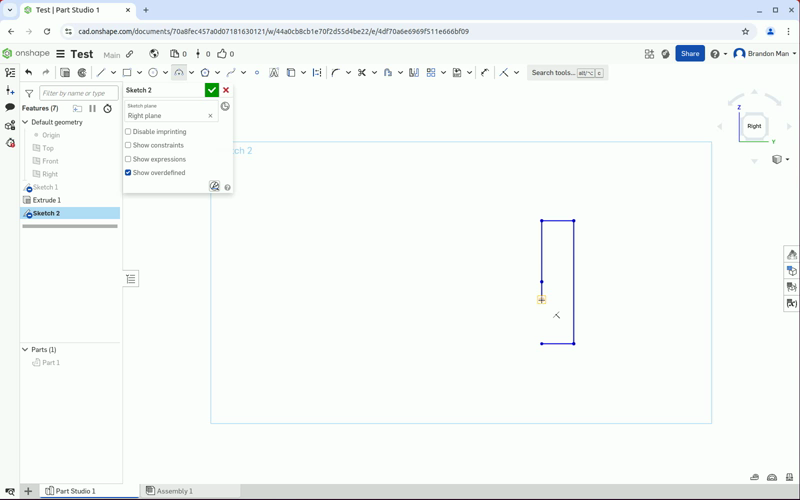
mouse_move(541, 306)
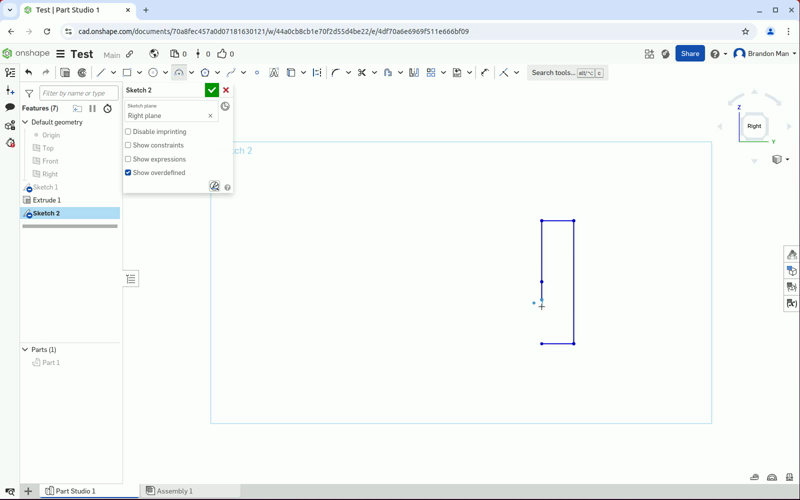
scroll(6)
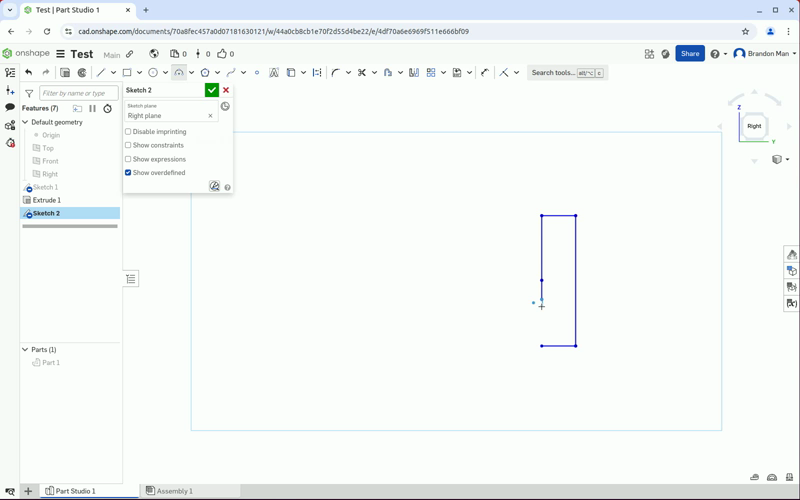
scroll(6)
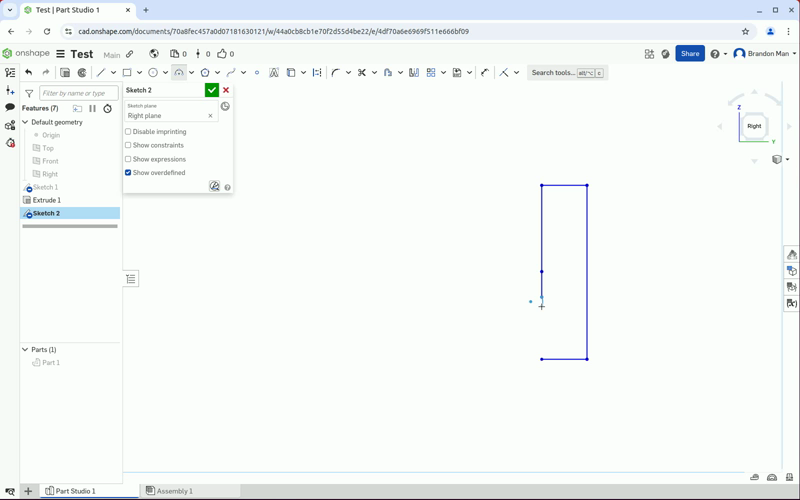
scroll(6)
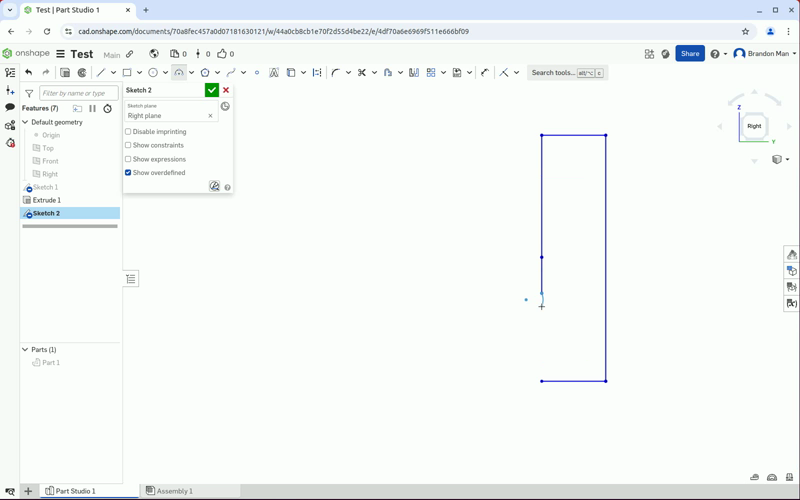
scroll(6)
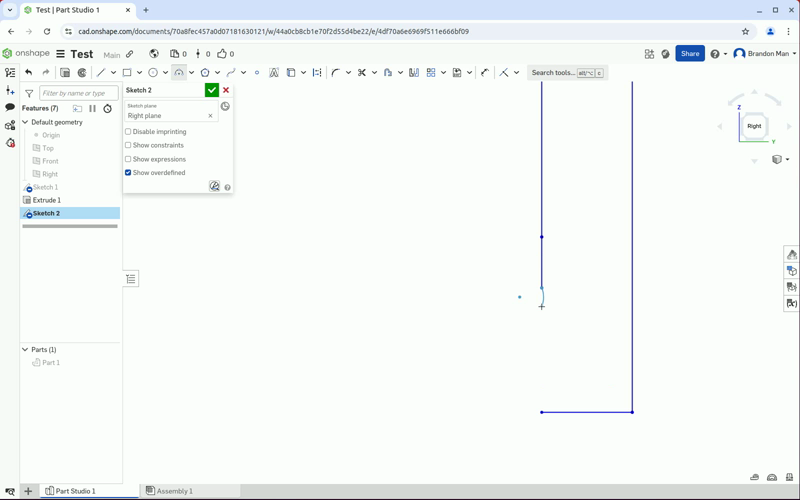
scroll(6)
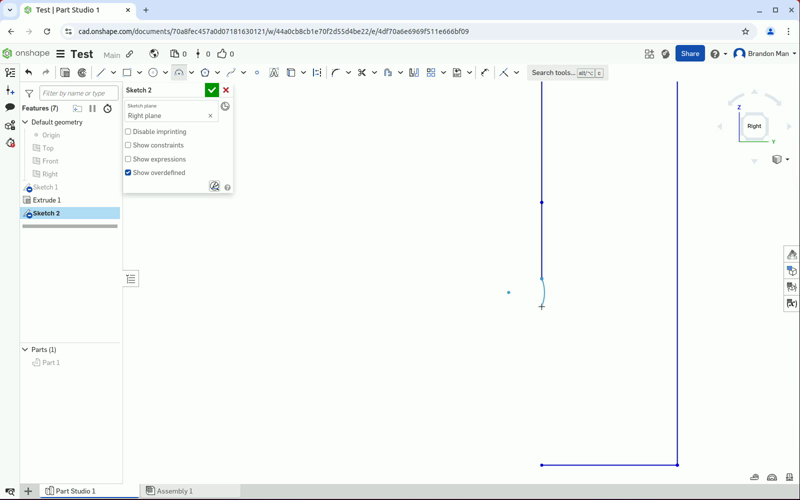
scroll(6)
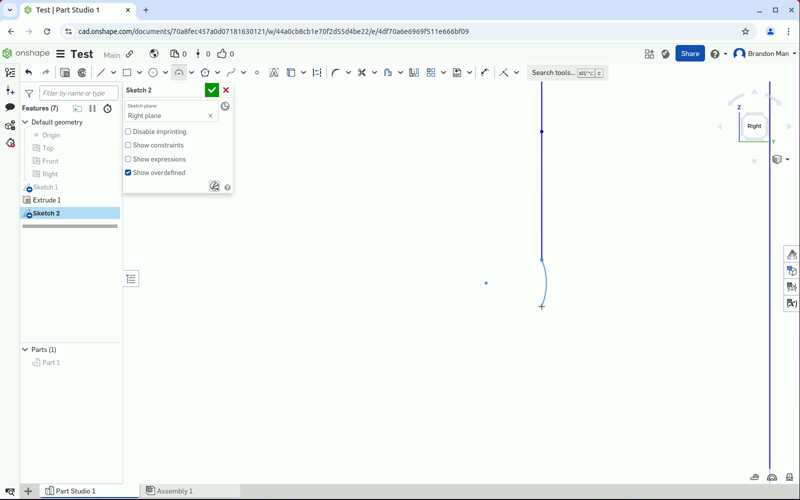
scroll(6)
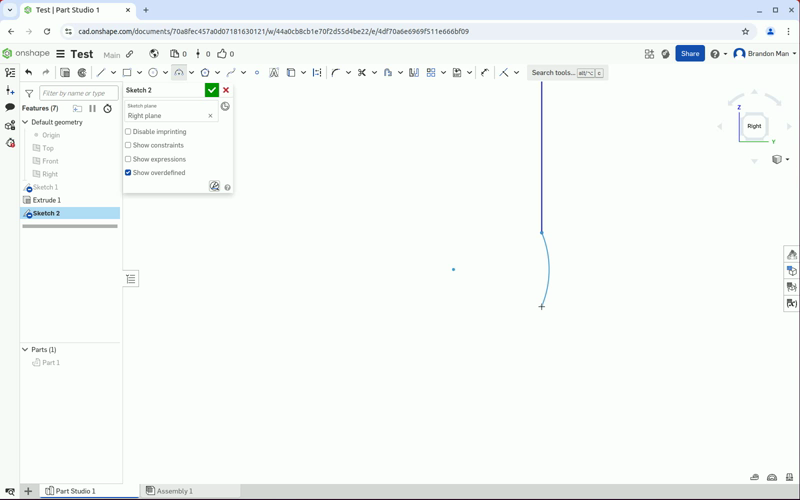
click(541, 306)
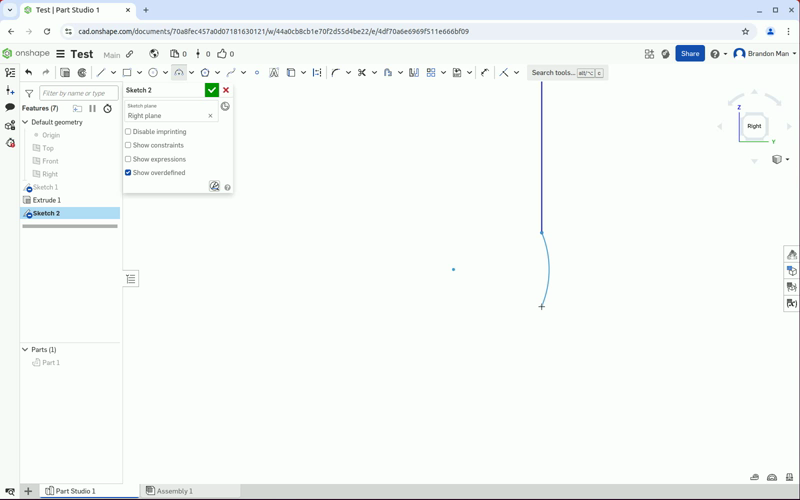
scroll(-6)
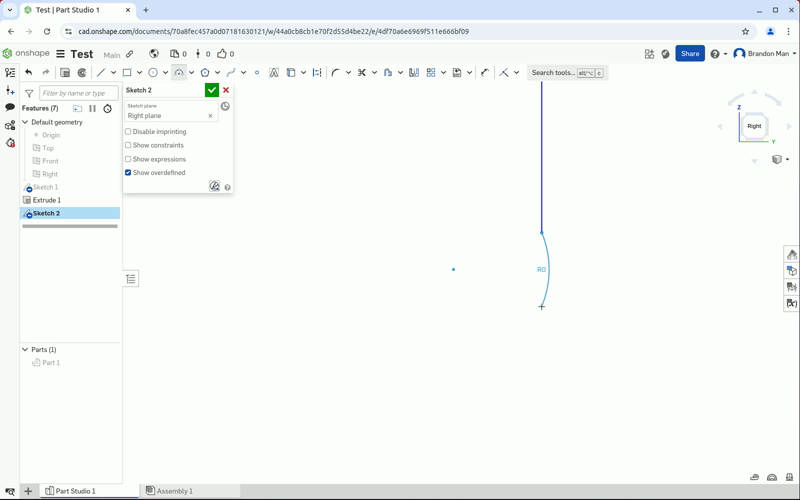
scroll(-6)
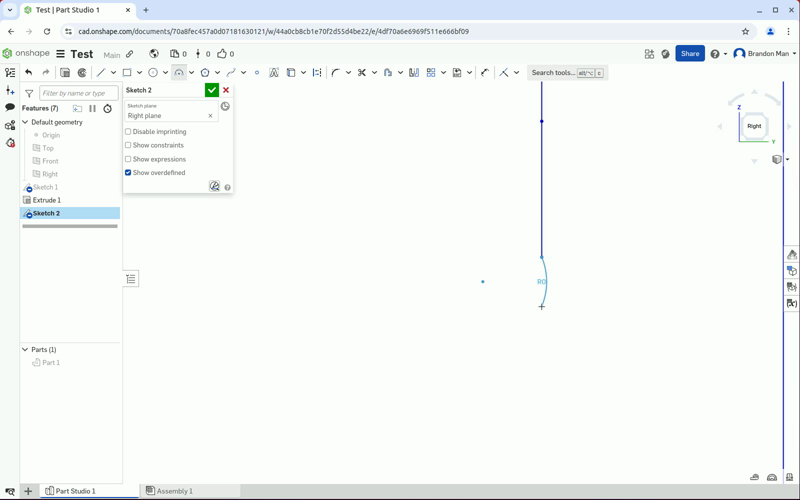
scroll(-6)
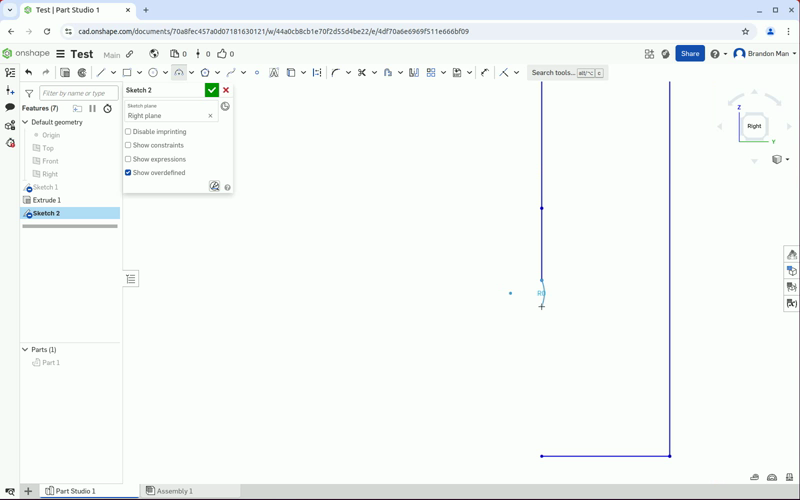
scroll(-6)
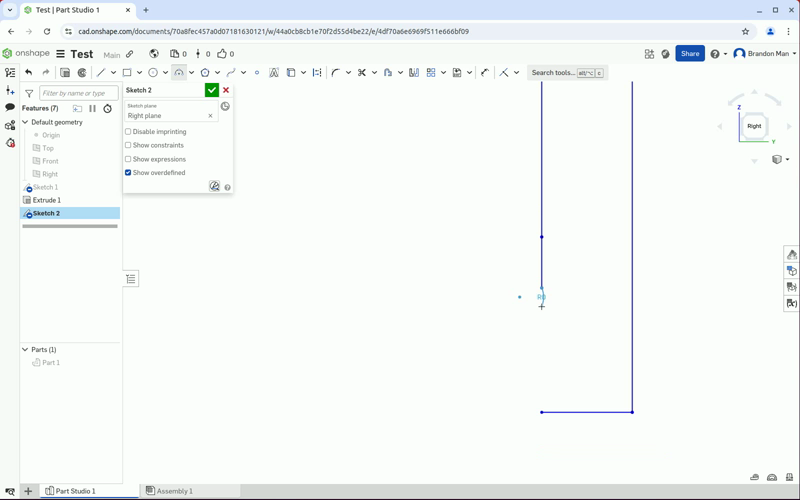
scroll(-6)
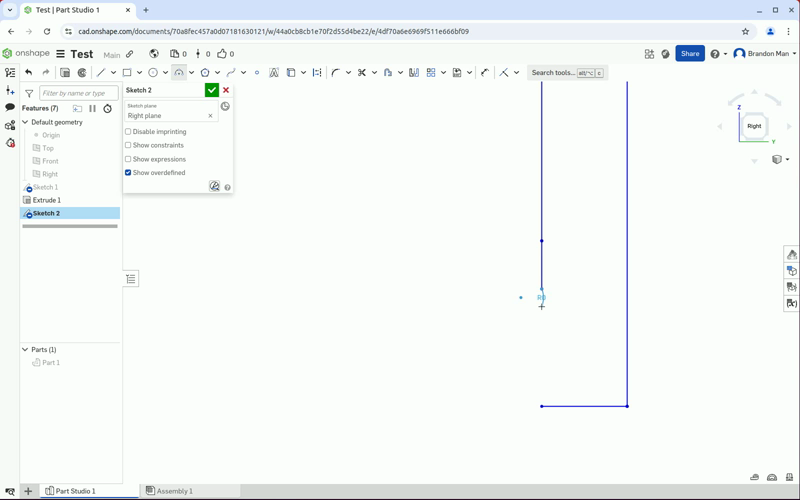
scroll(-6)
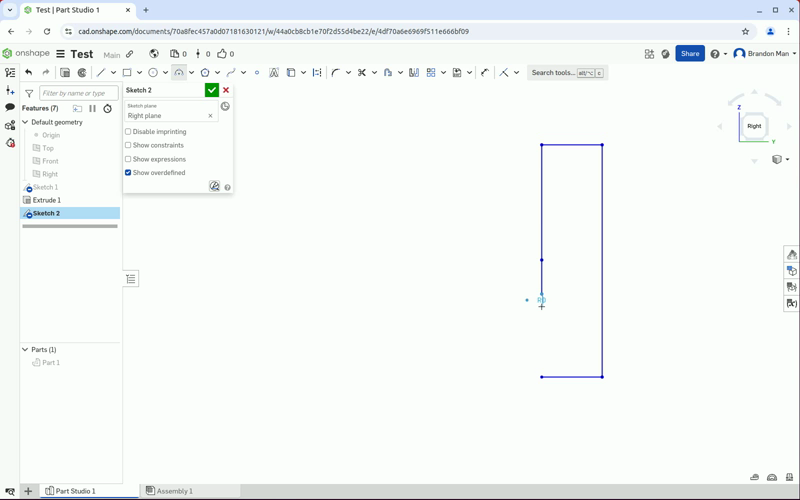
scroll(-6)
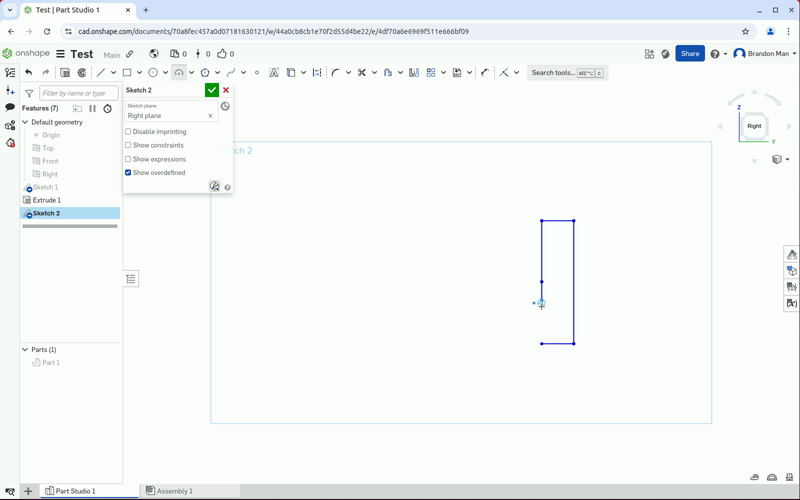
mouse_move(544, 303)
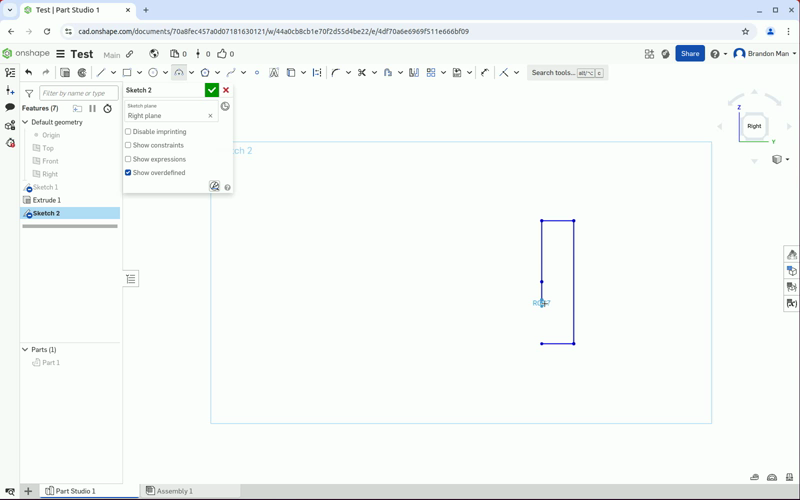
scroll(6)
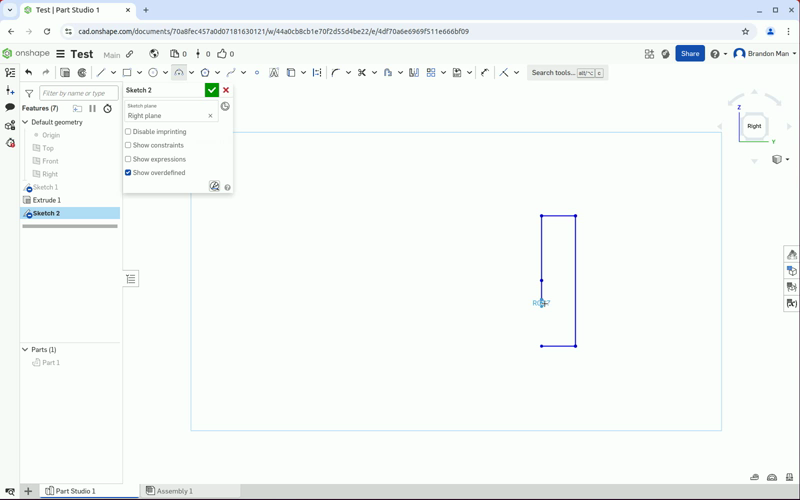
scroll(6)
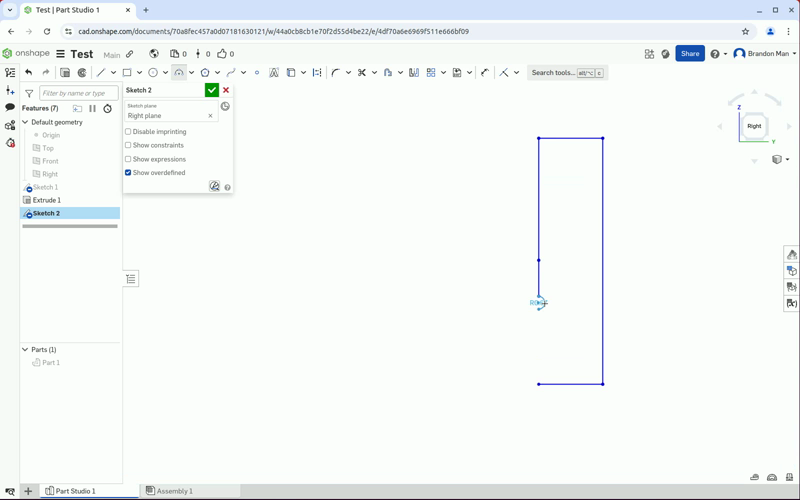
scroll(6)
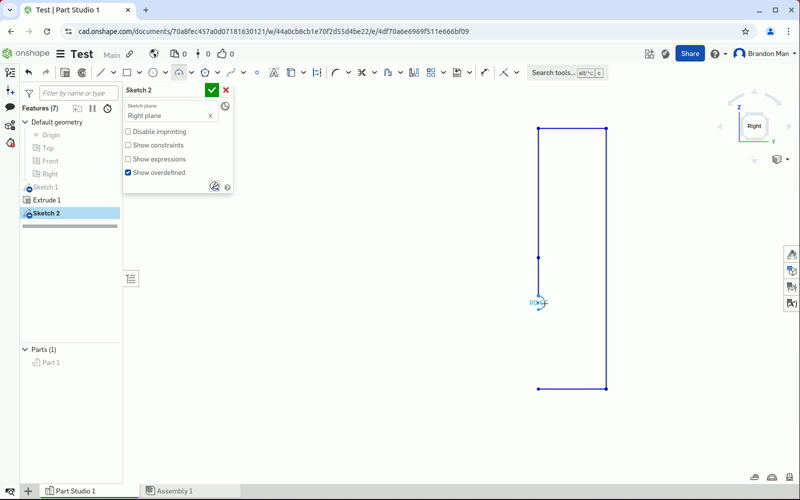
scroll(6)
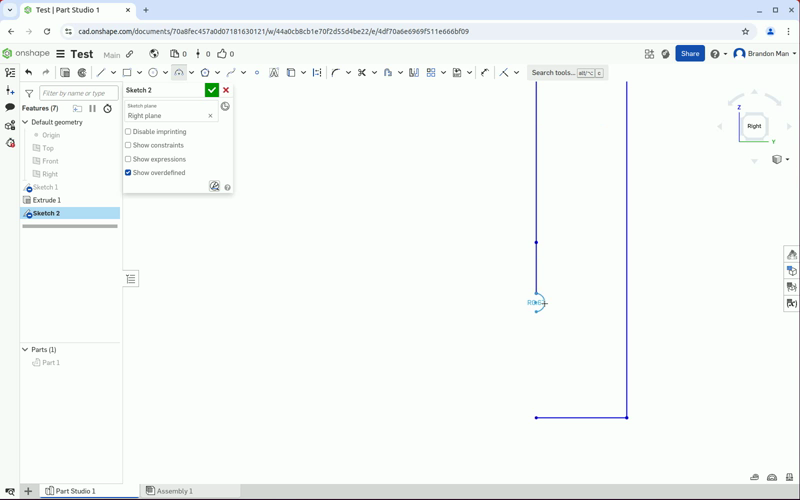
scroll(6)
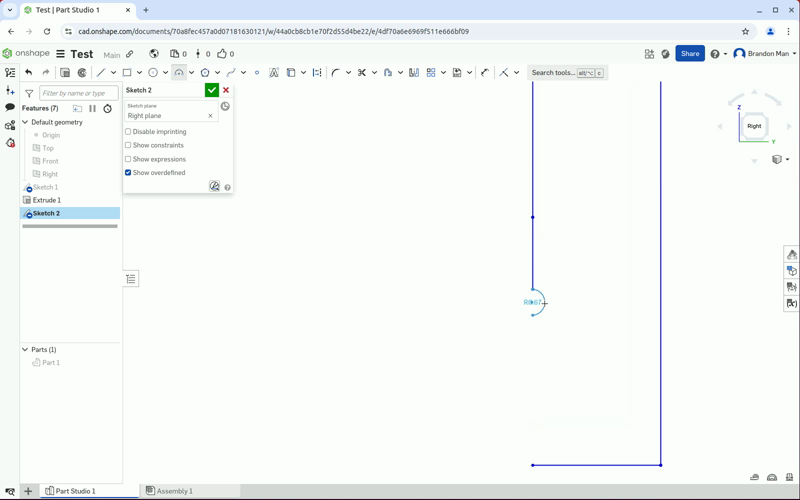
scroll(6)
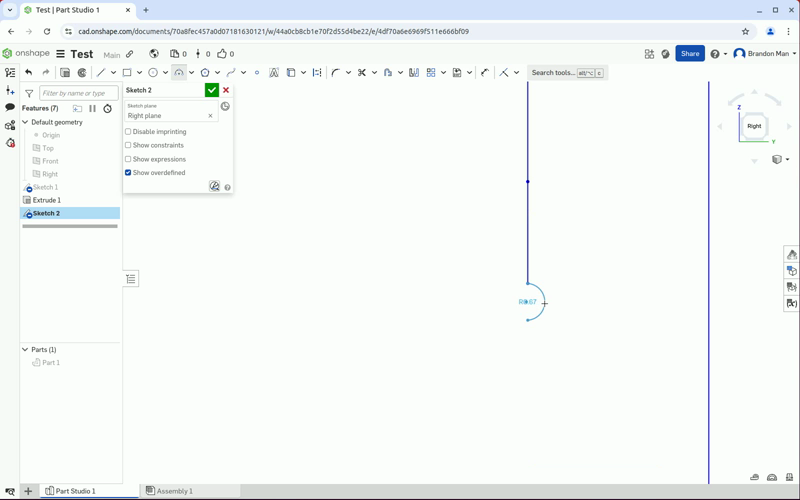
scroll(6)
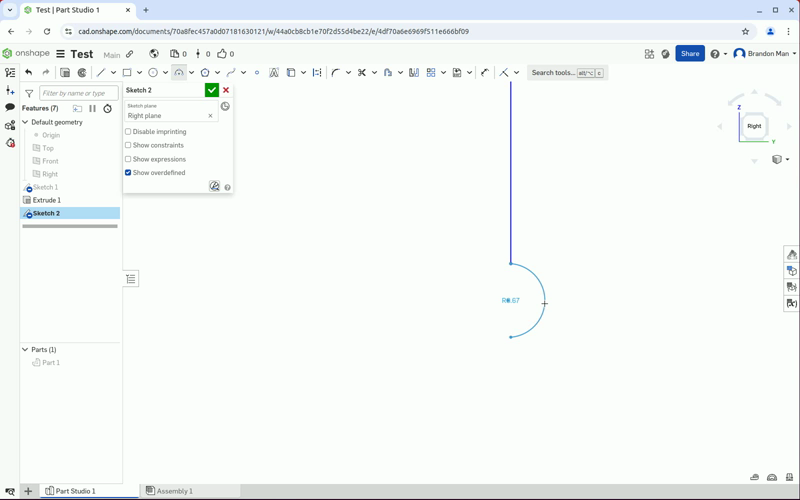
click(544, 303)
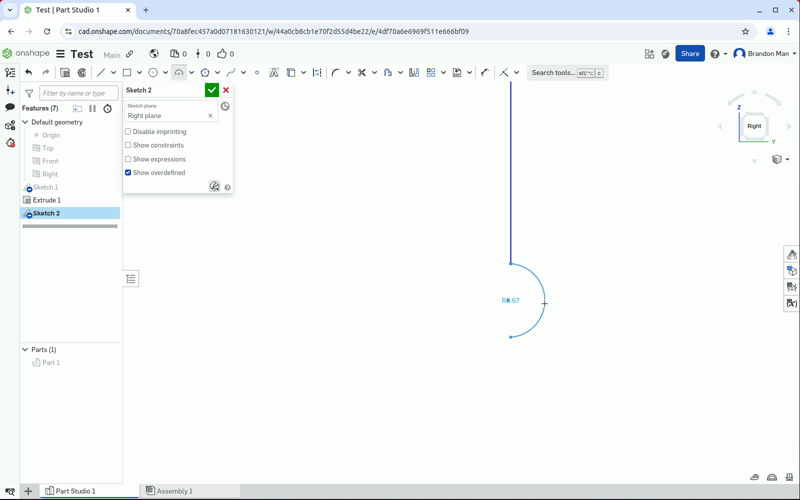
scroll(-6)
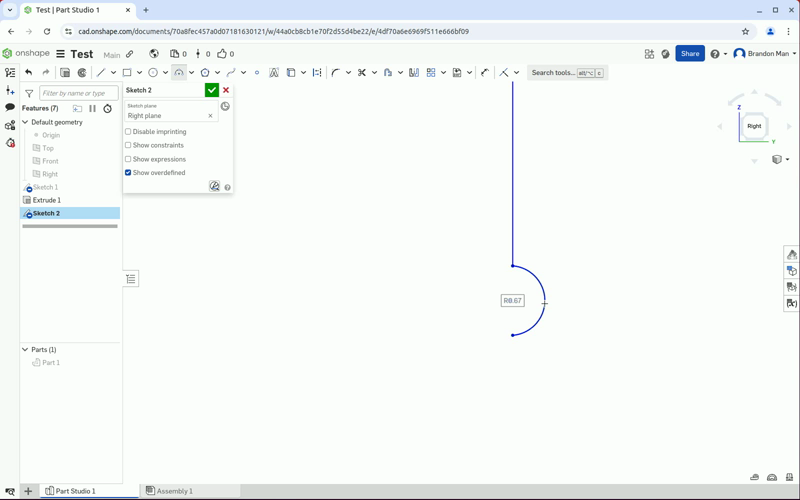
scroll(-6)
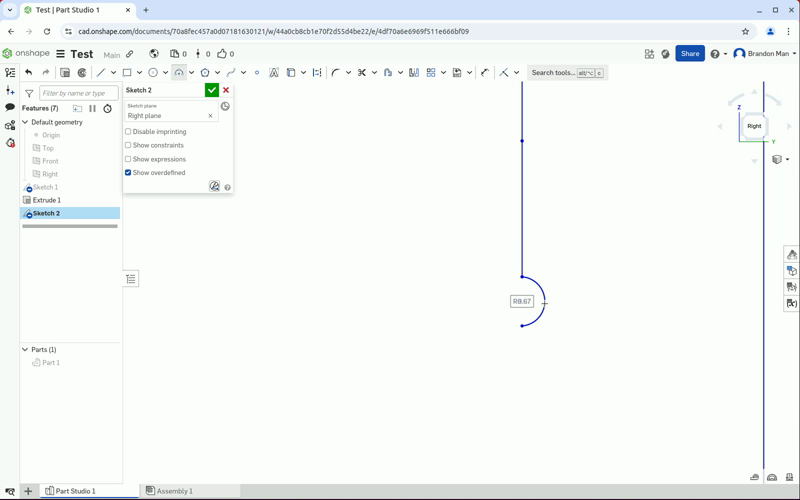
scroll(-6)
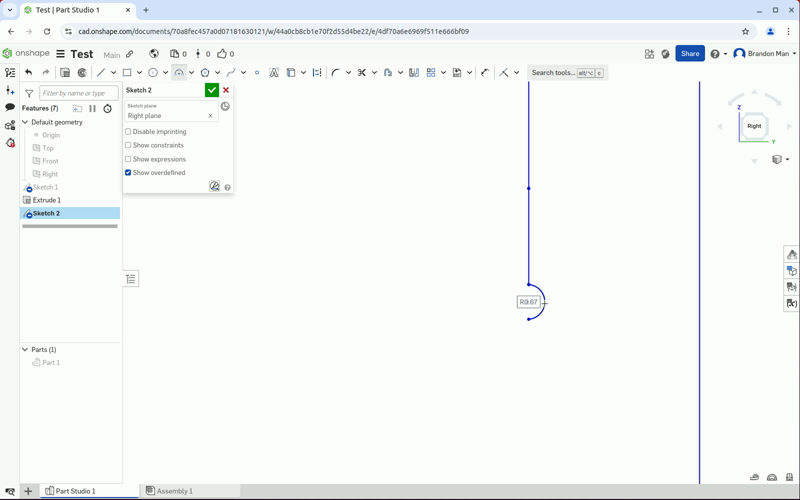
scroll(-6)
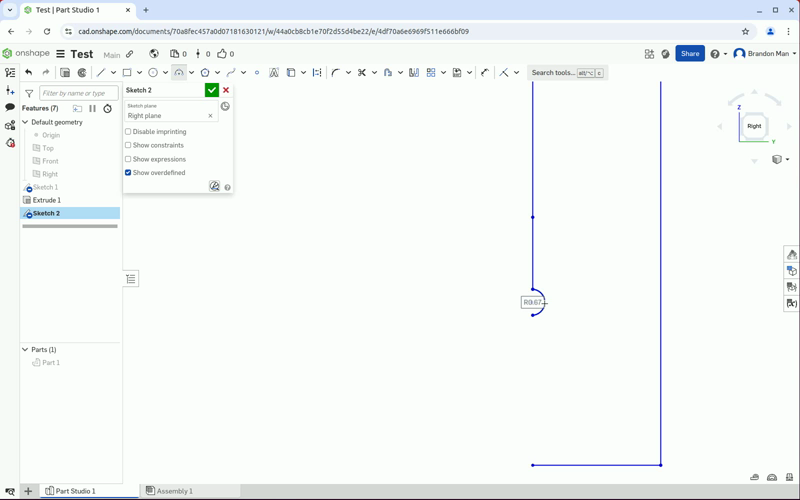
scroll(-6)
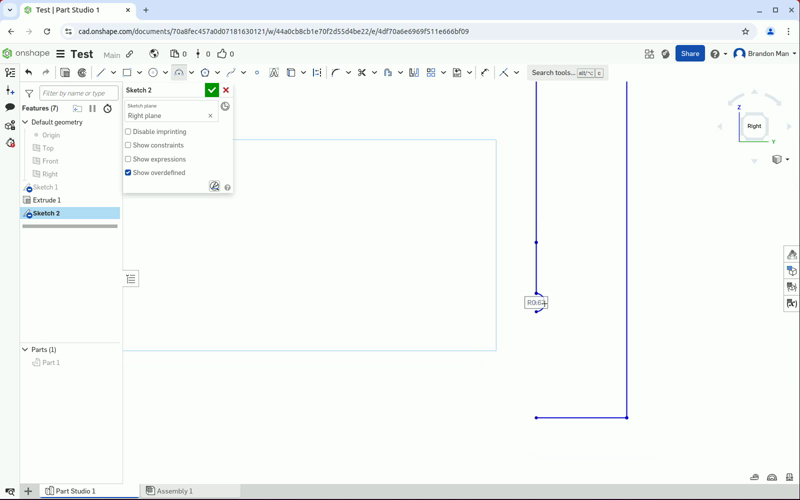
scroll(-6)
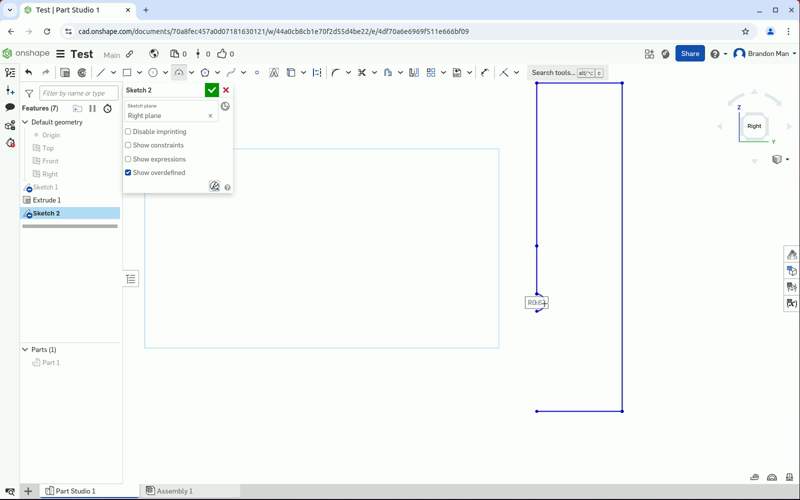
scroll(-6)
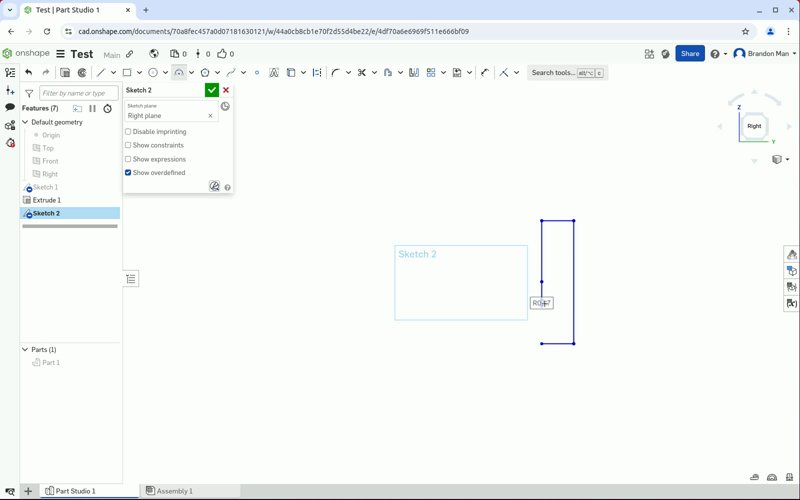
key_up(shift)
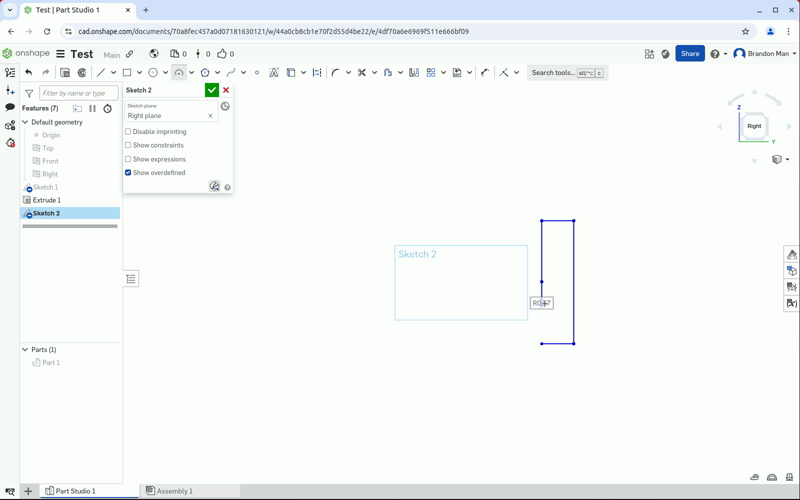
key(esc)
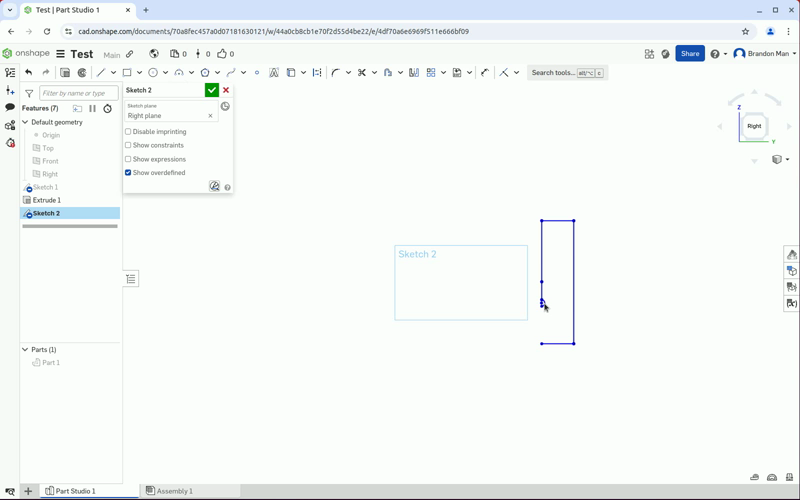
key(l)
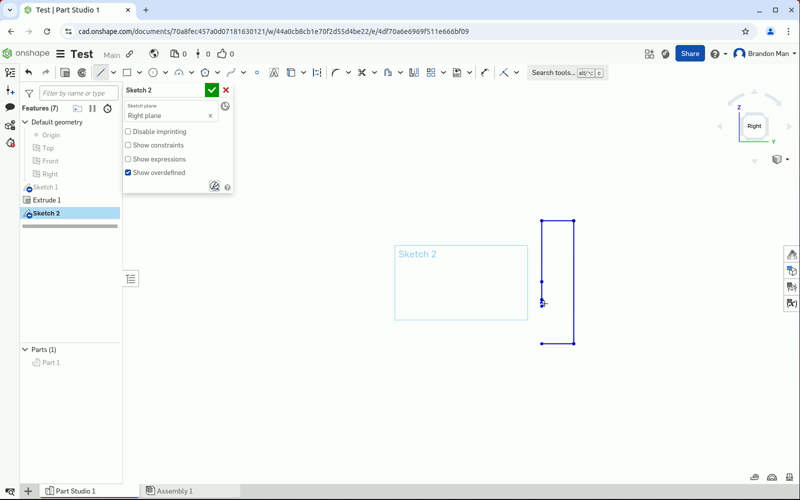
mouse_move(541, 306)
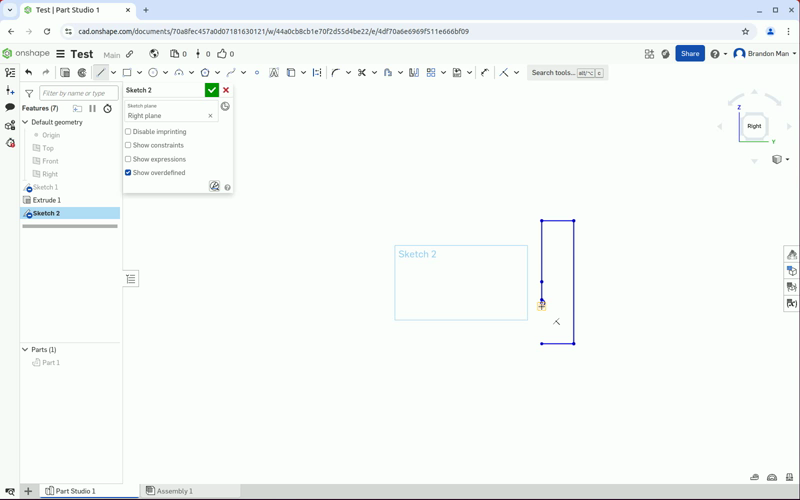
scroll(6)
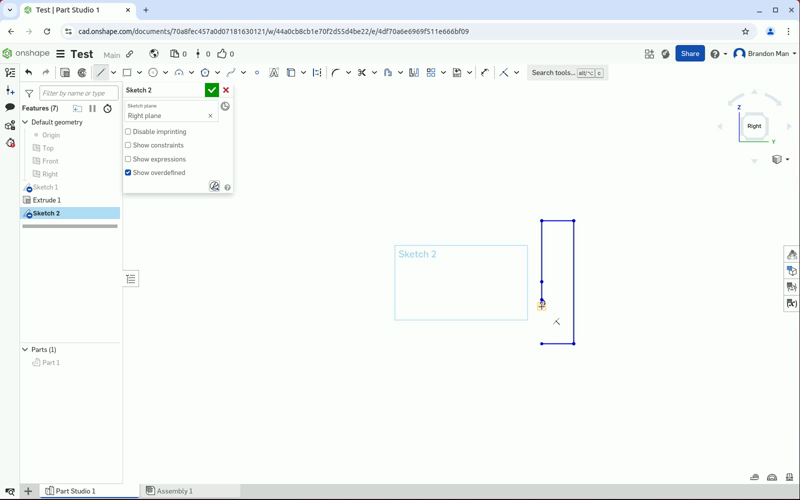
scroll(6)
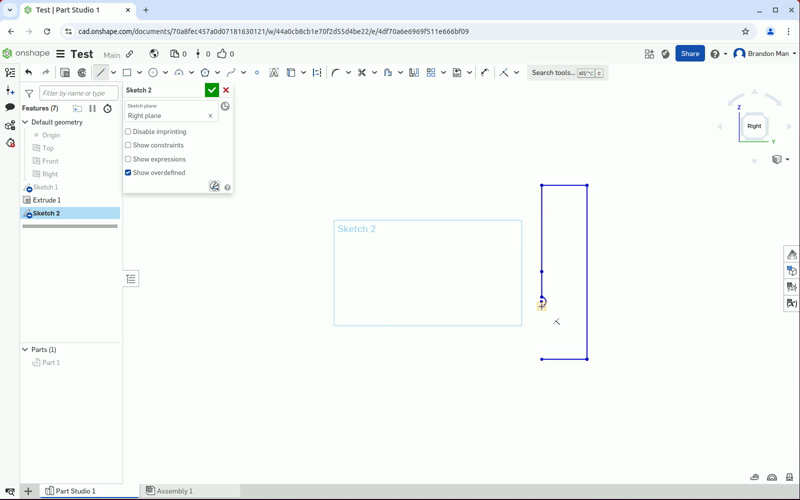
scroll(6)
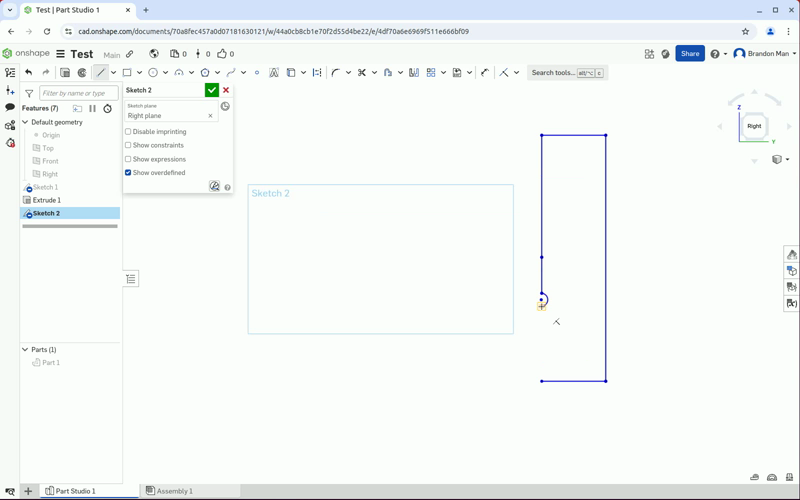
scroll(6)
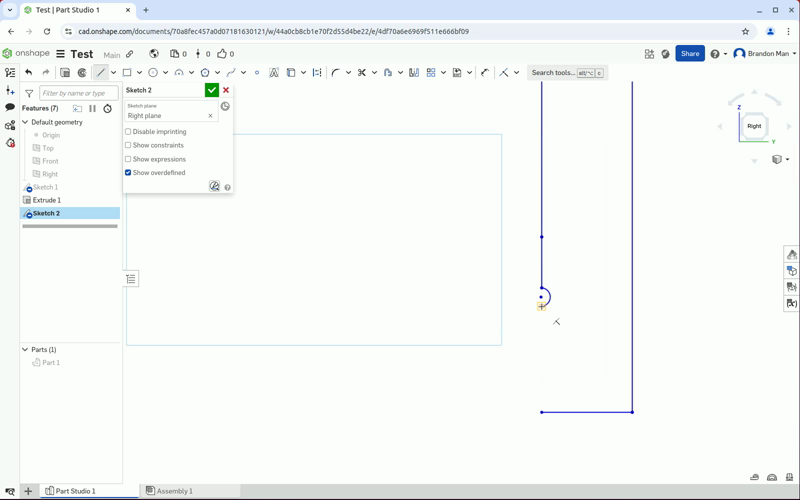
scroll(6)
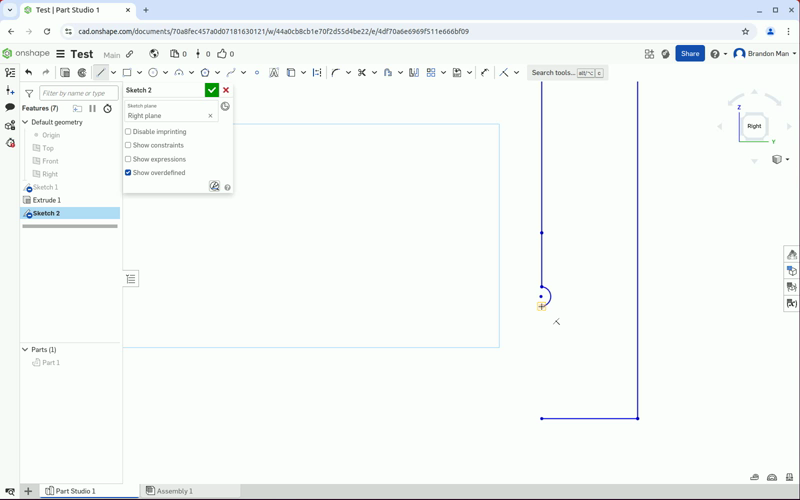
scroll(6)
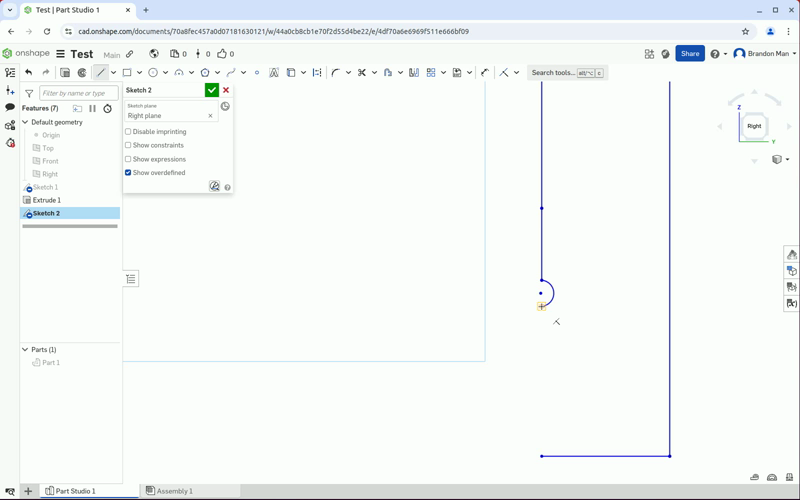
scroll(6)
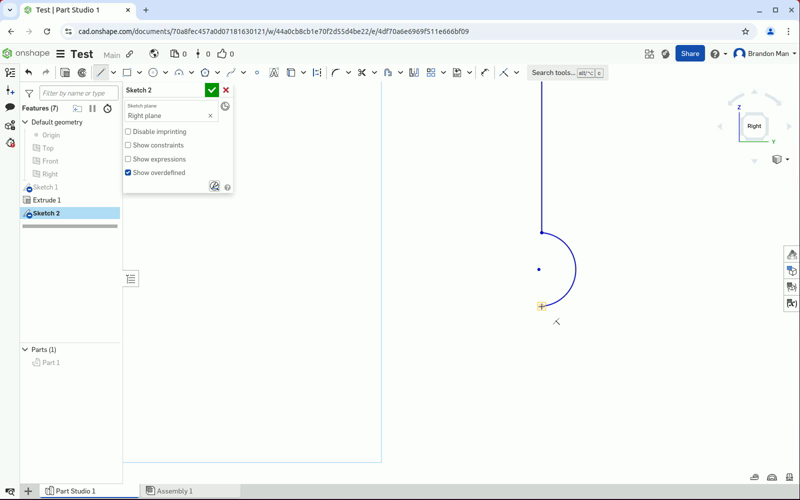
click(541, 306)
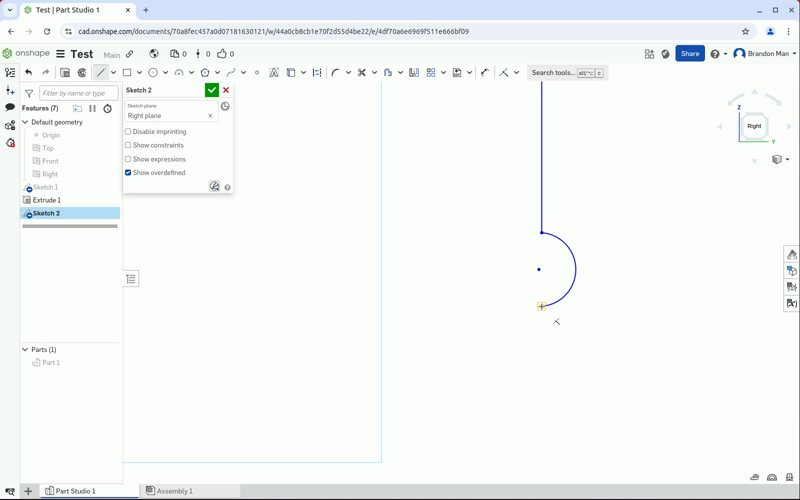
scroll(-6)
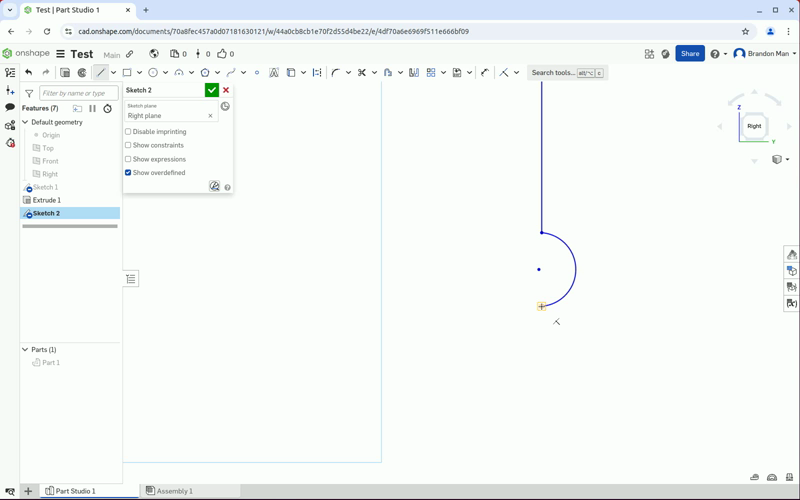
scroll(-6)
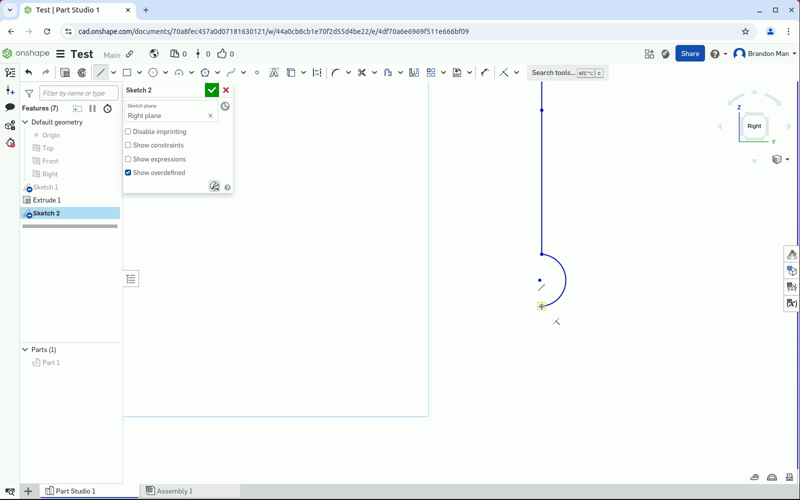
scroll(-6)
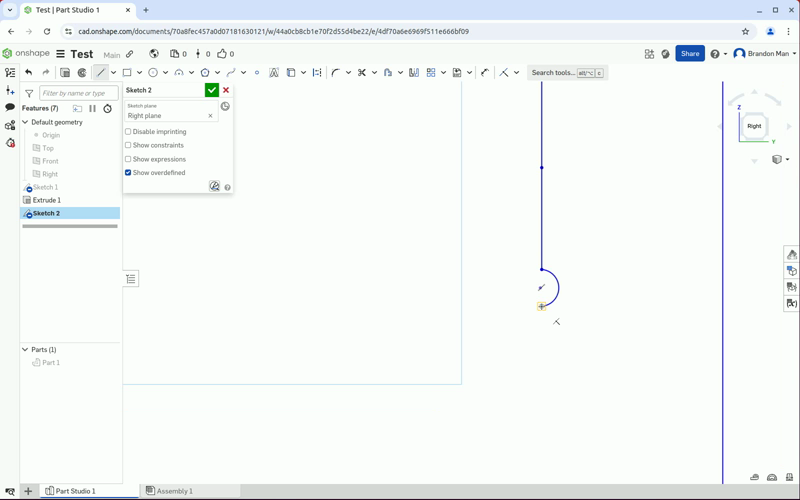
scroll(-6)
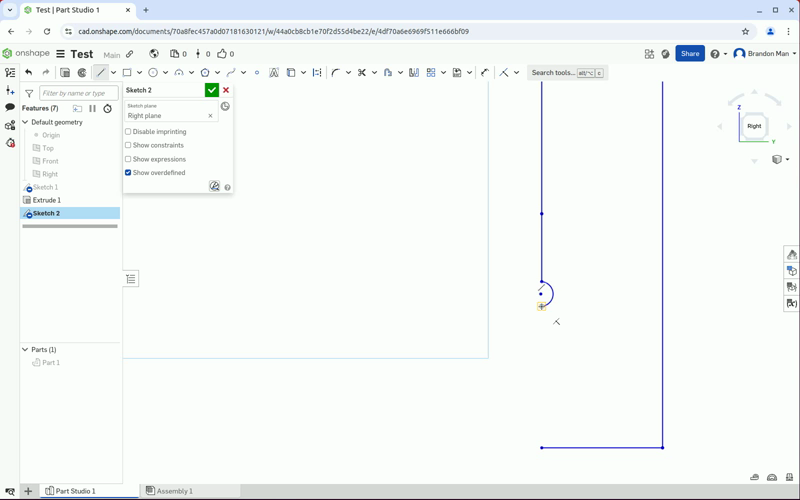
scroll(-6)
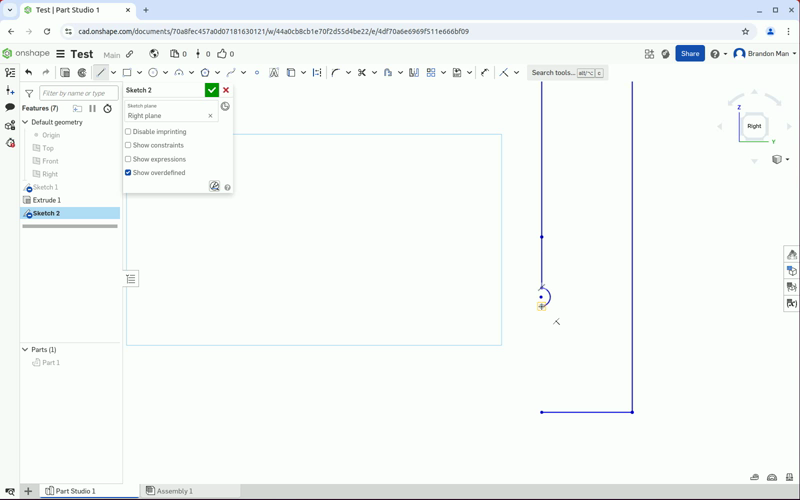
scroll(-6)
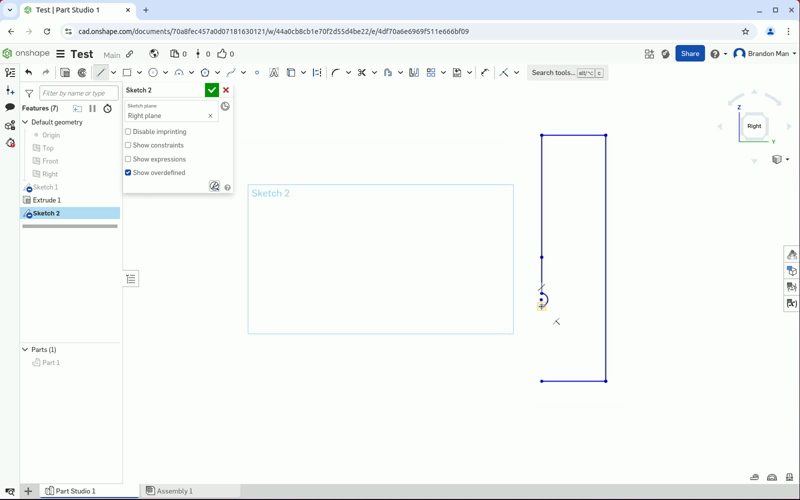
scroll(-6)
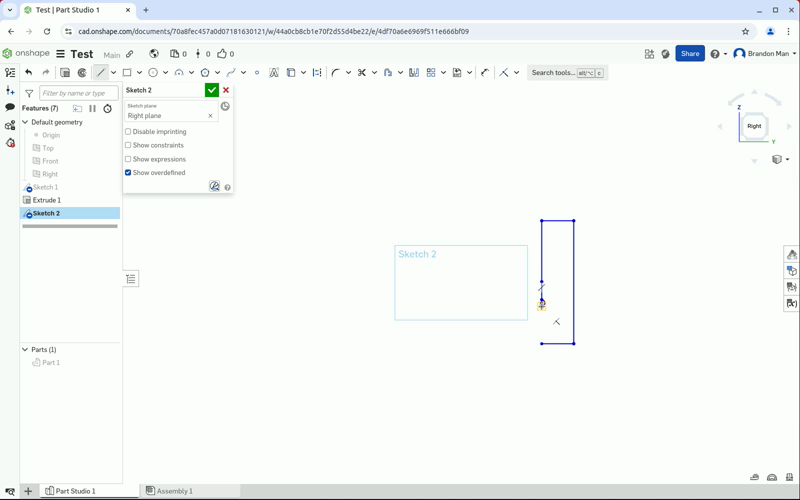
mouse_move(571, 306)
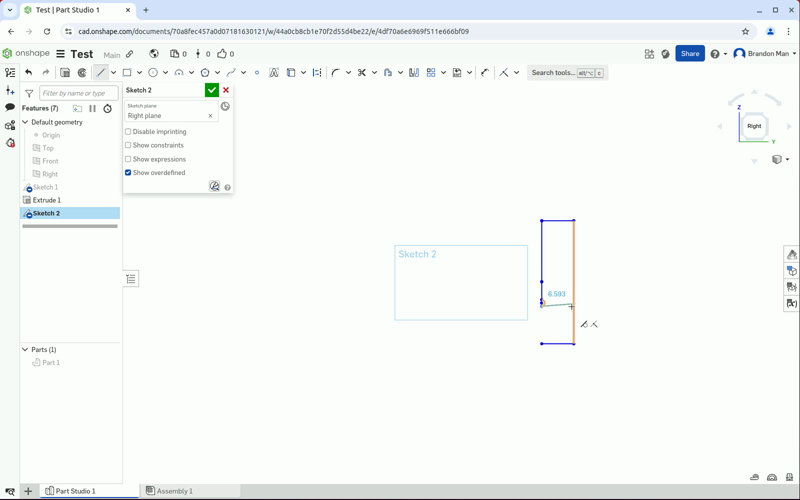
key_down(shift)
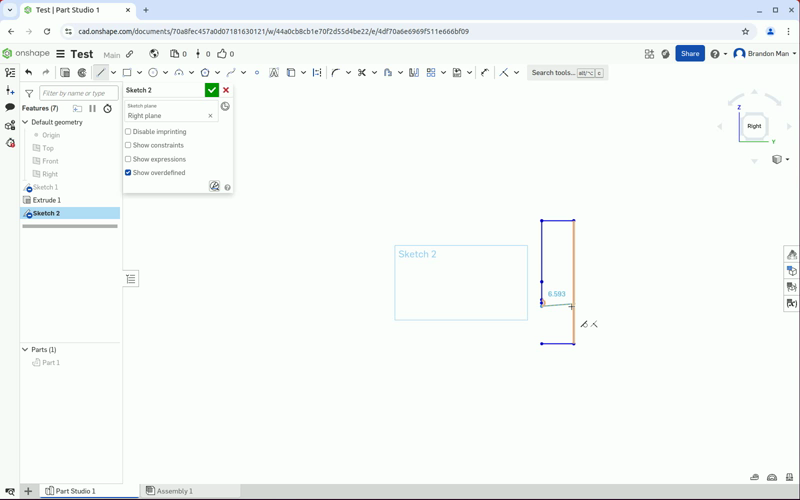
mouse_move(541, 343)
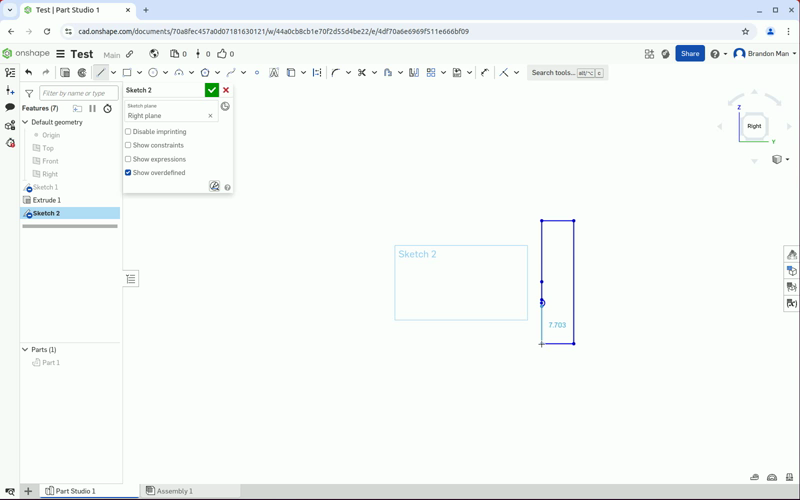
key_up(shift)
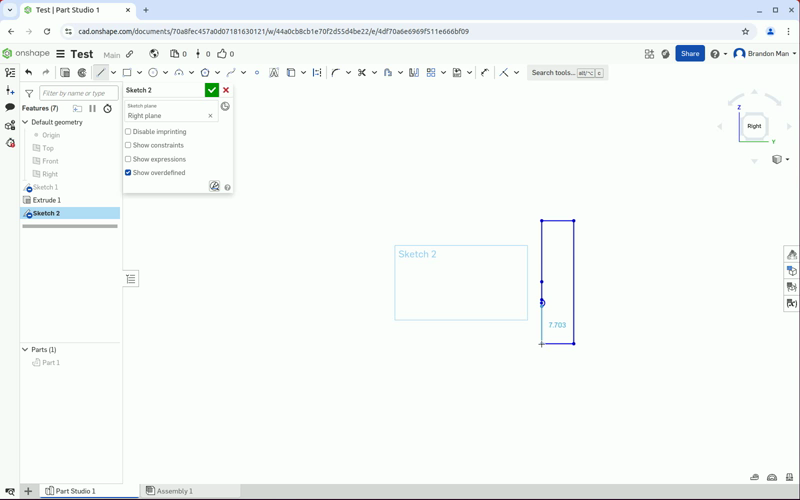
click(541, 343)
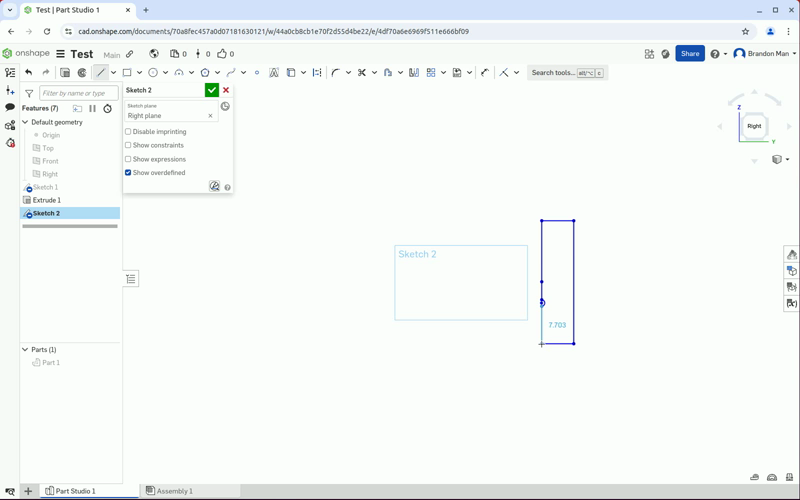
key(esc)
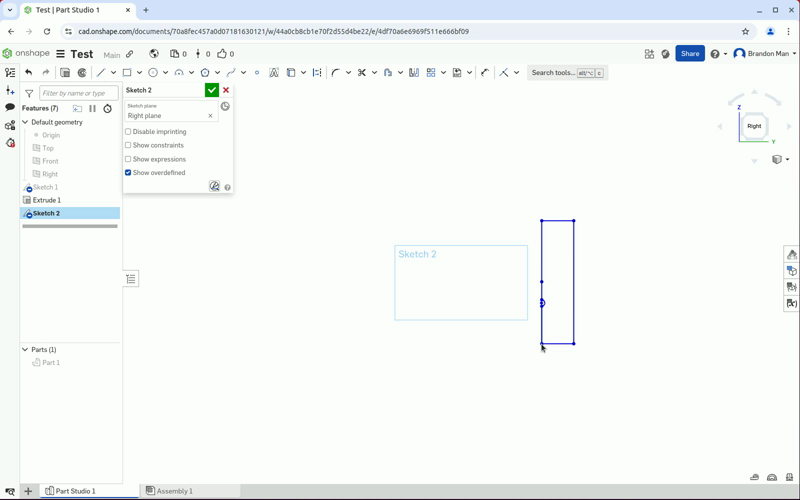
mouse_move(561, 242)
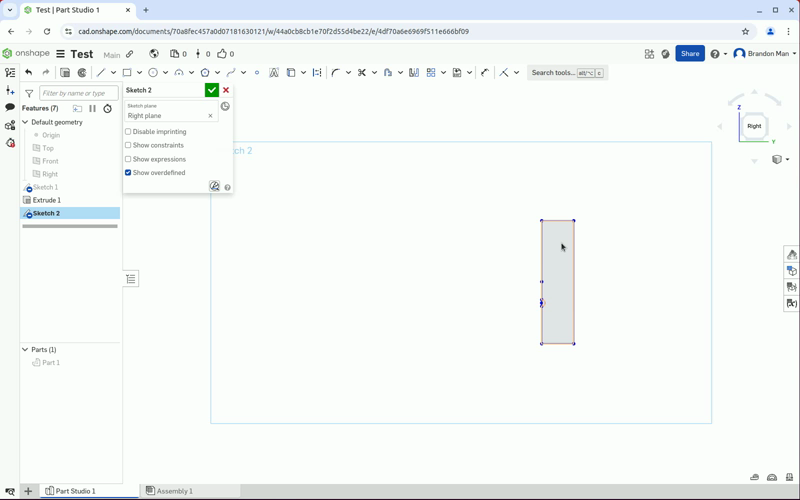
scroll(6)
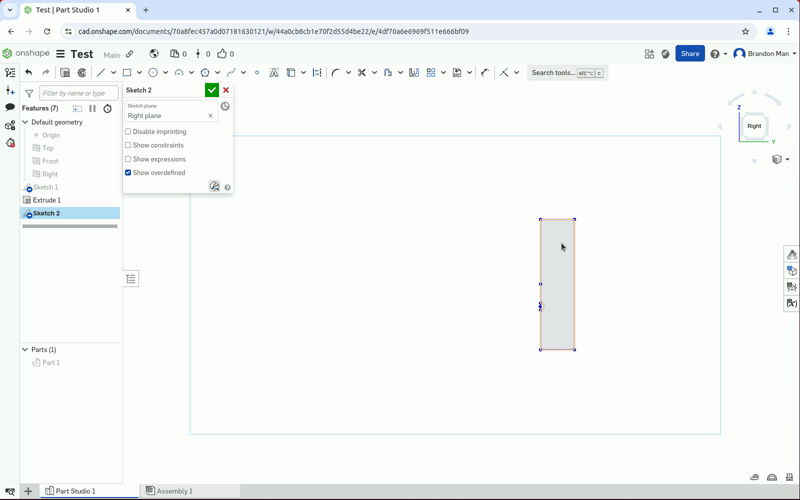
scroll(6)
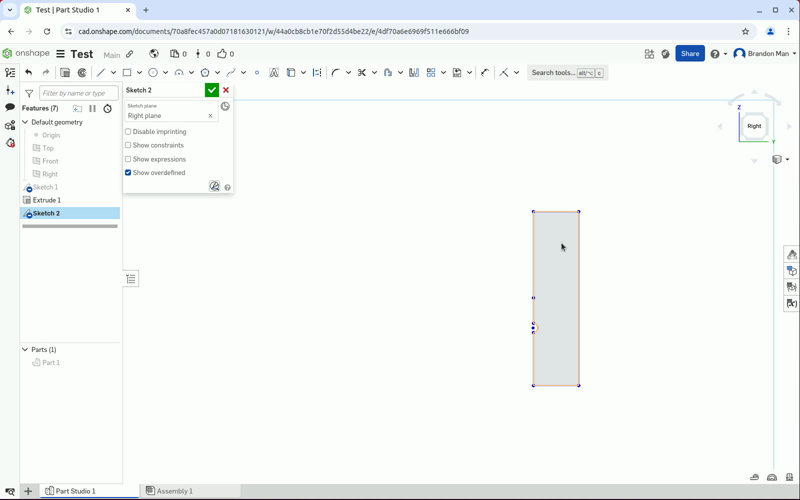
scroll(6)
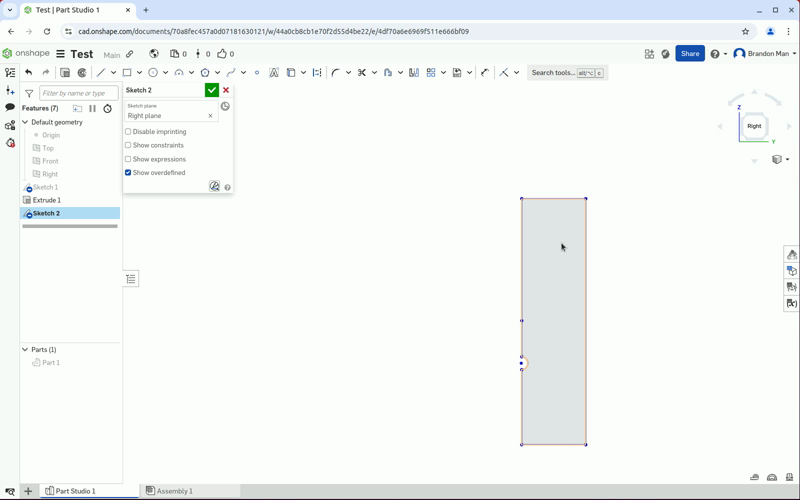
scroll(6)
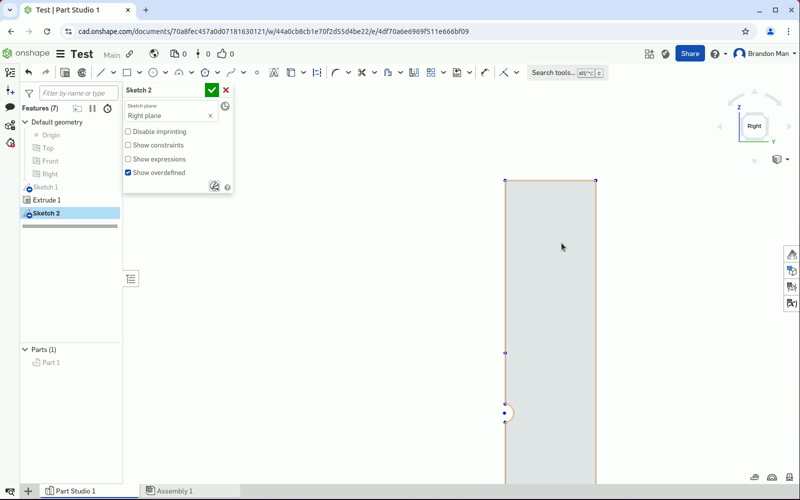
scroll(6)
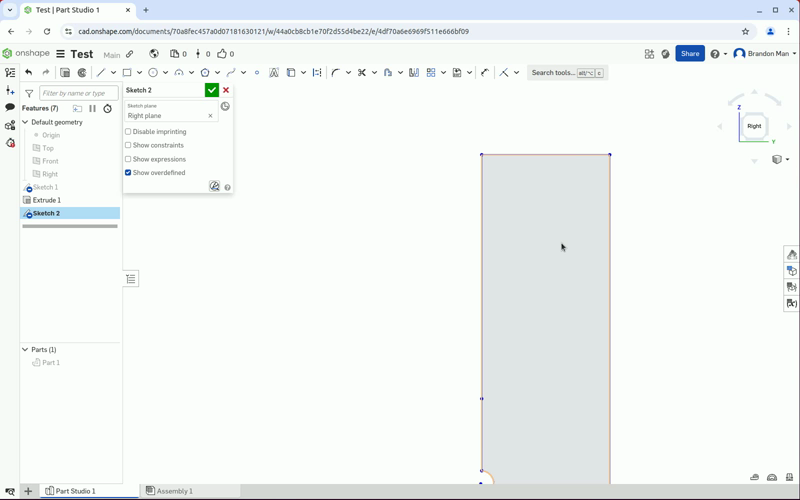
scroll(6)
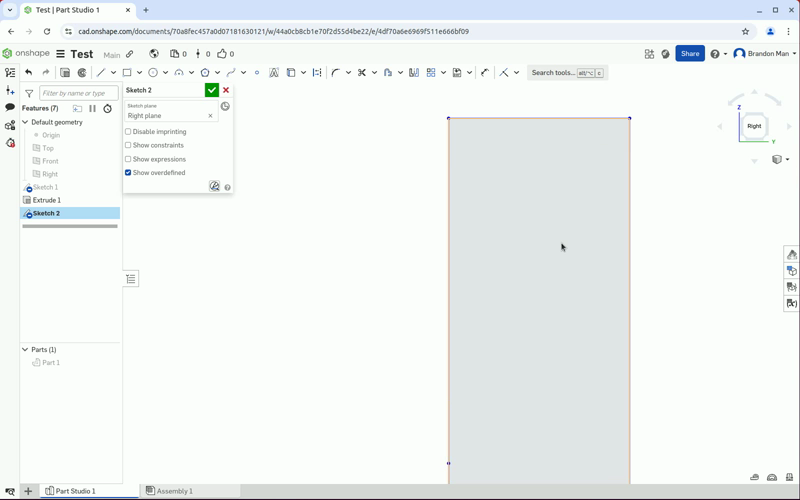
scroll(6)
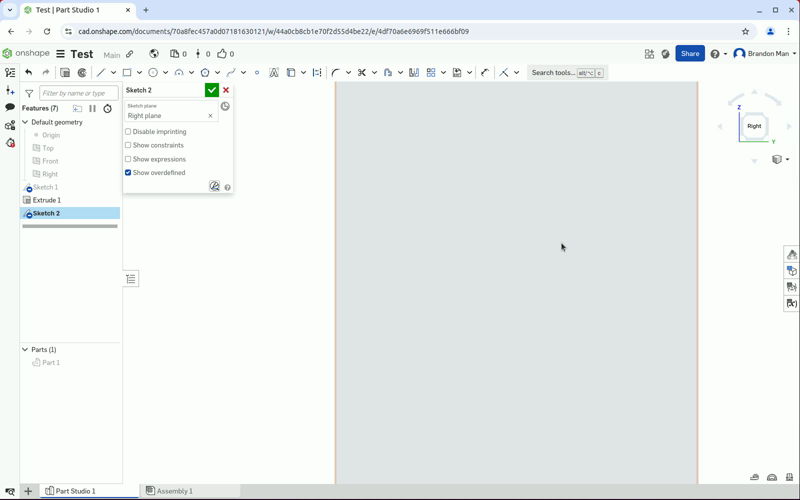
click(561, 242)
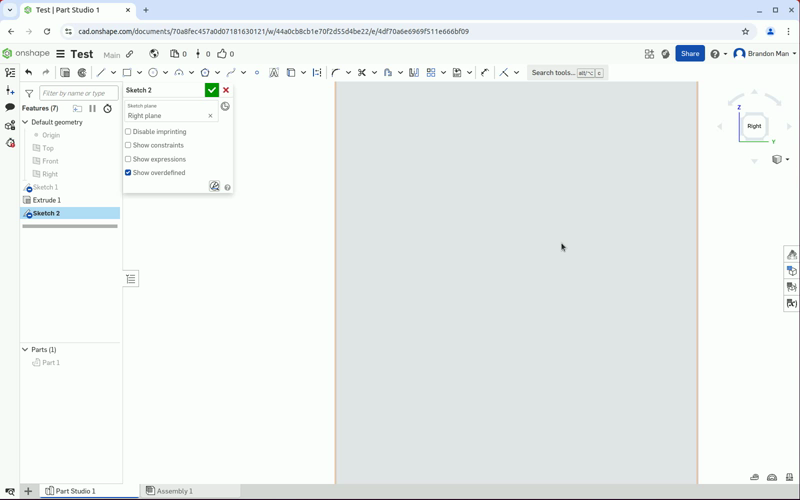
scroll(-6)
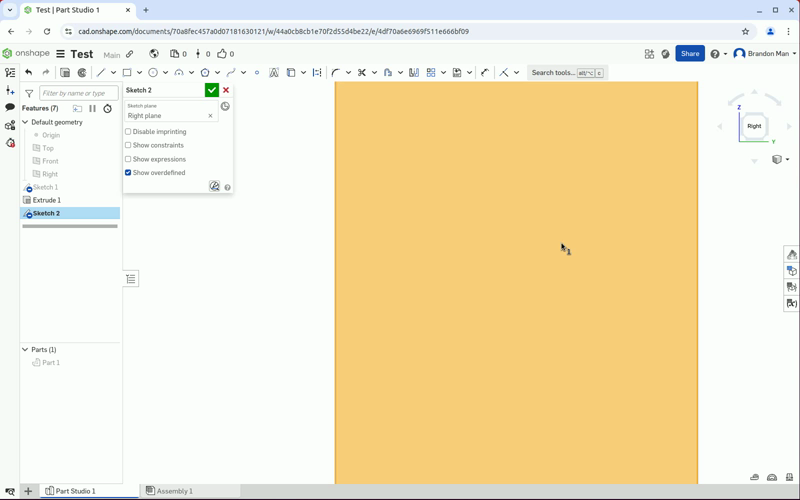
scroll(-6)
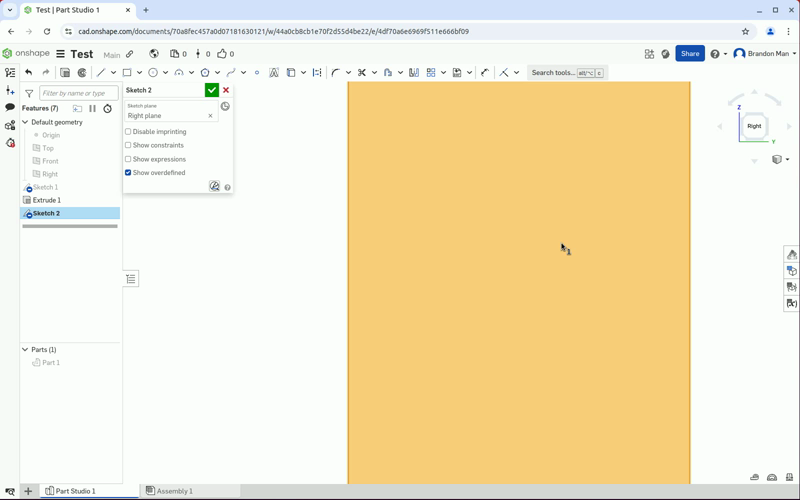
scroll(-6)
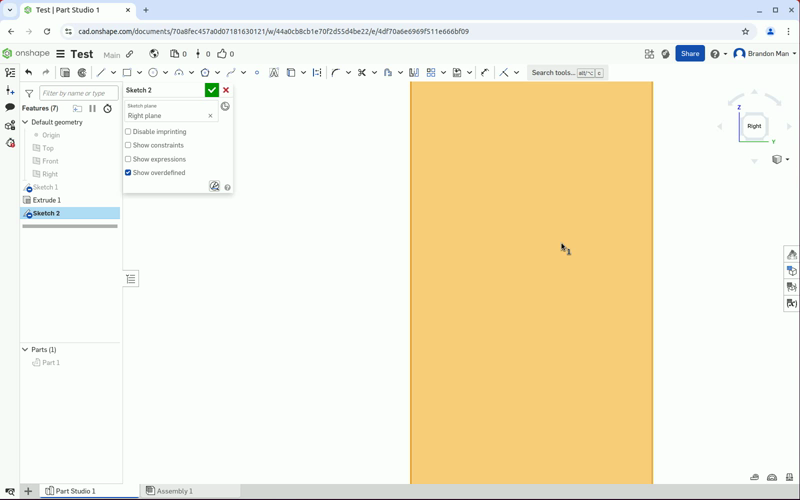
scroll(-6)
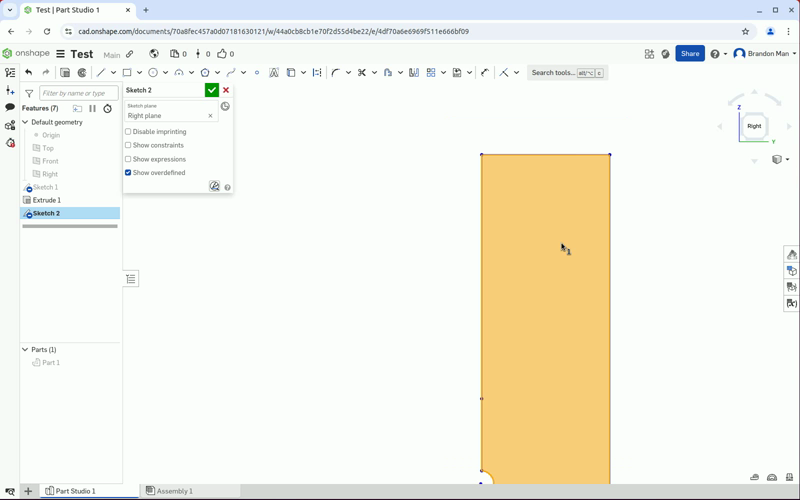
scroll(-6)
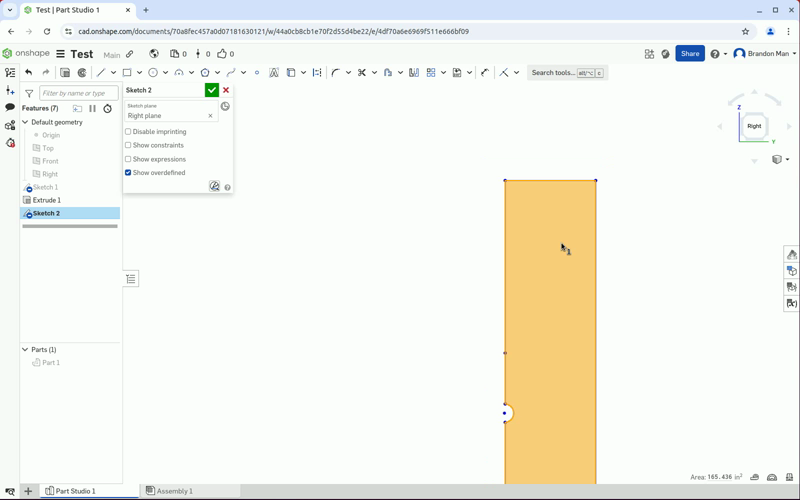
scroll(-6)
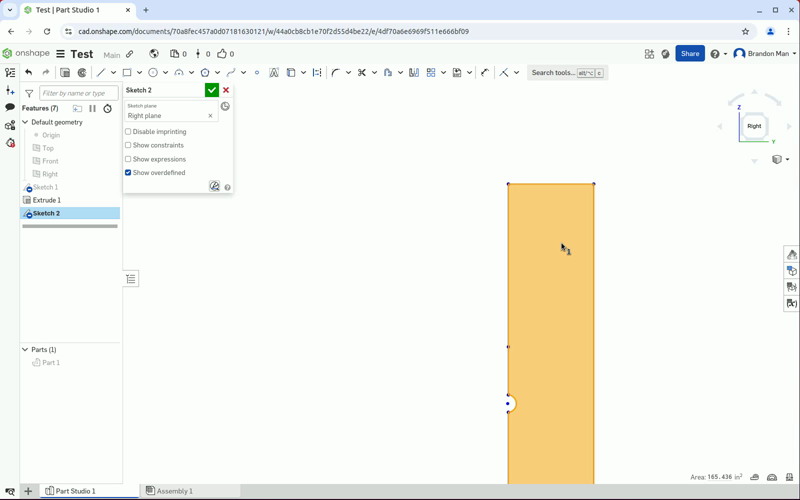
scroll(-6)
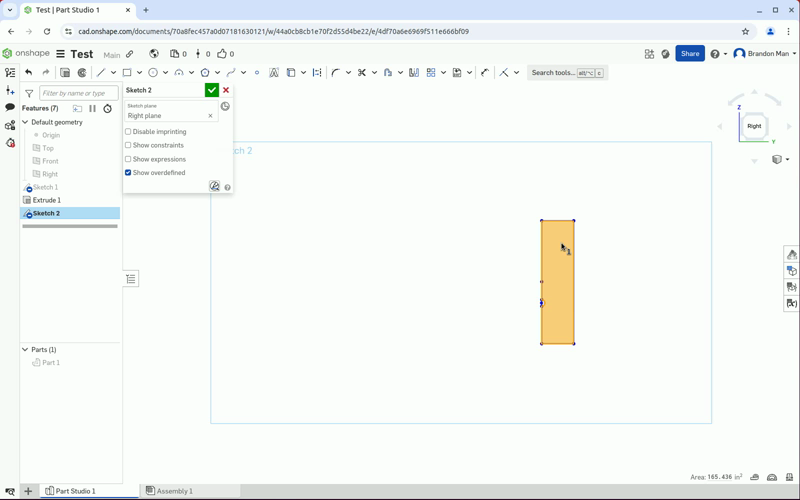
mouse_move(73, 352)
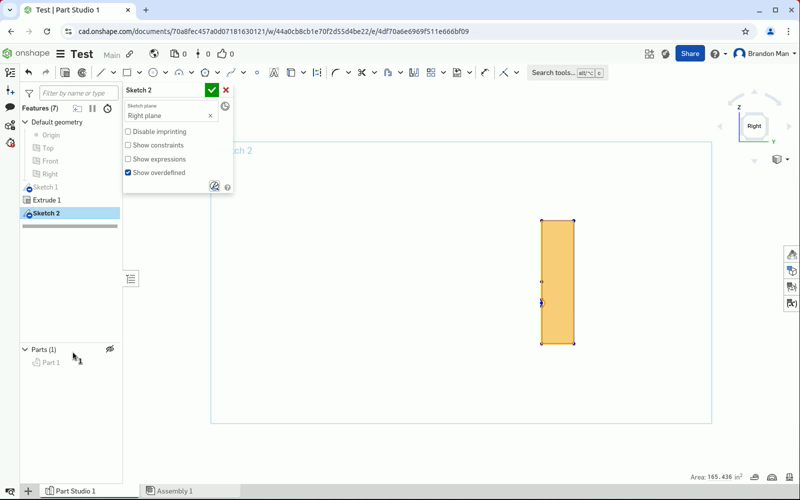
key(shift+y)
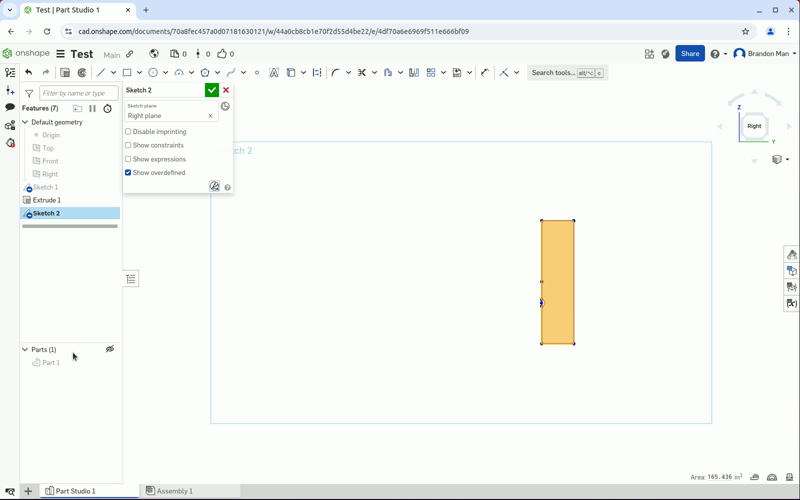
key(shift+e)
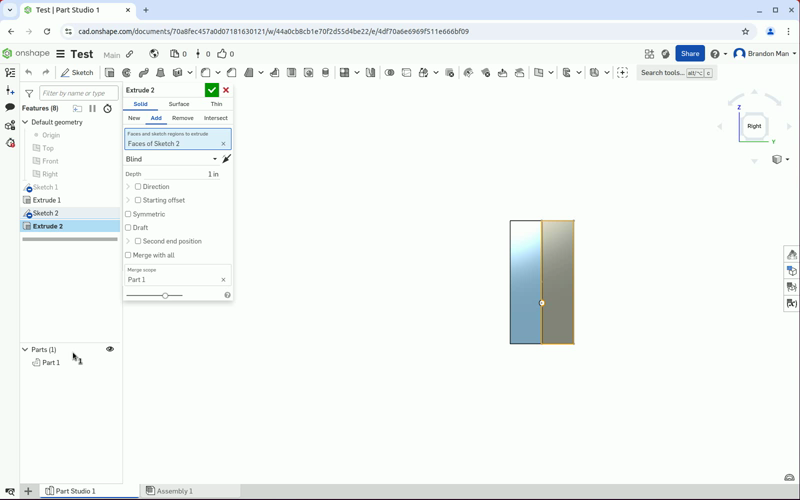
mouse_move(143, 106)
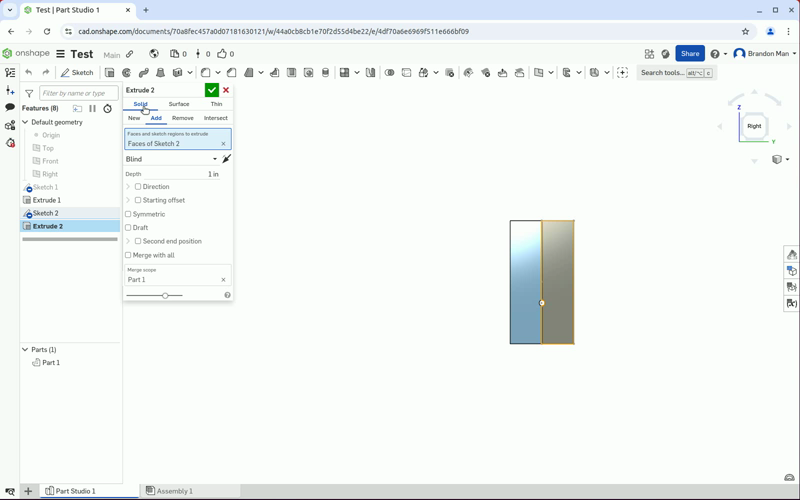
click(143, 106)
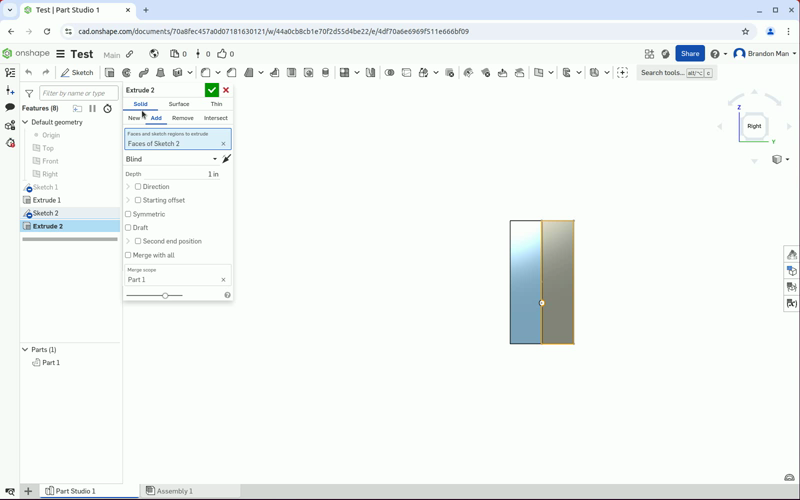
mouse_move(137, 120)
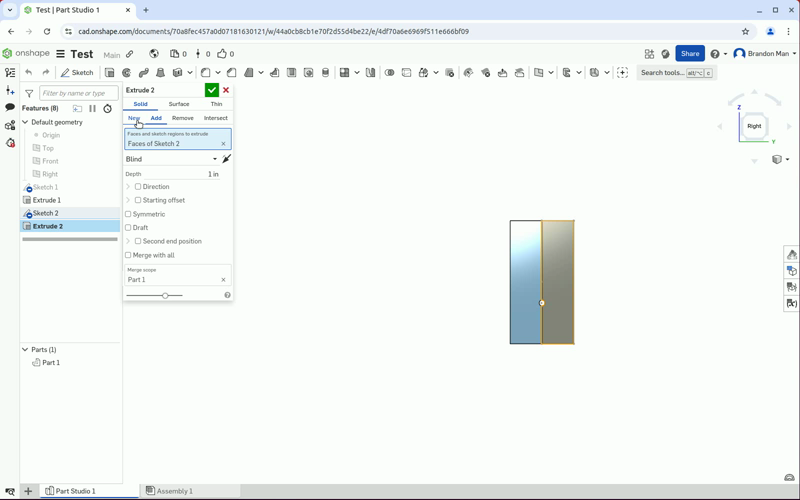
click(137, 120)
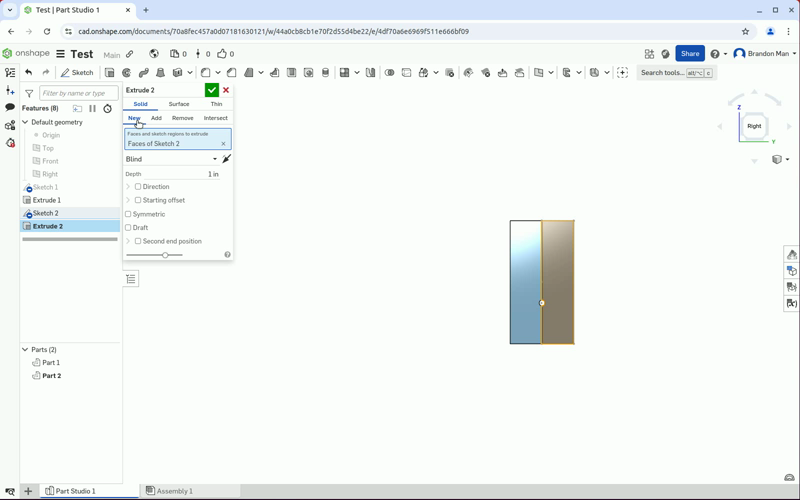
key(tab, 4)
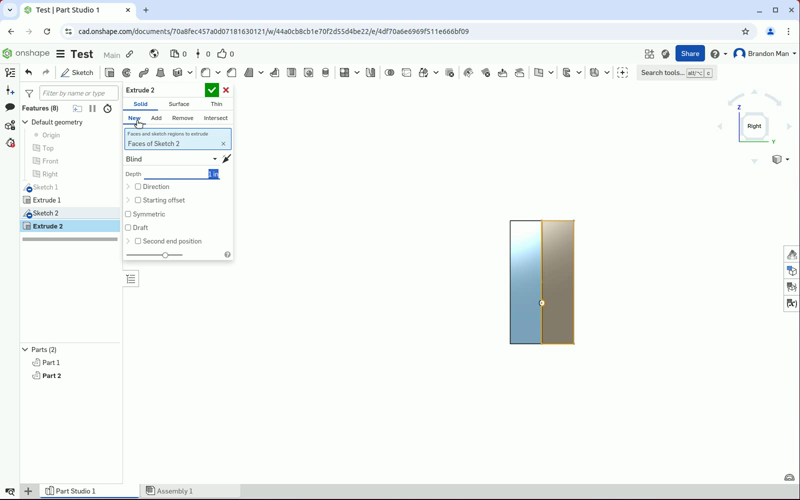
text(3.37)
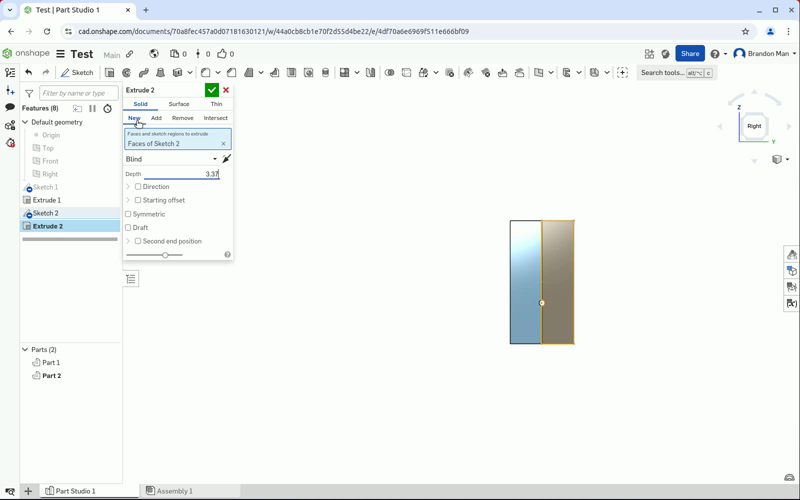
key(enter)
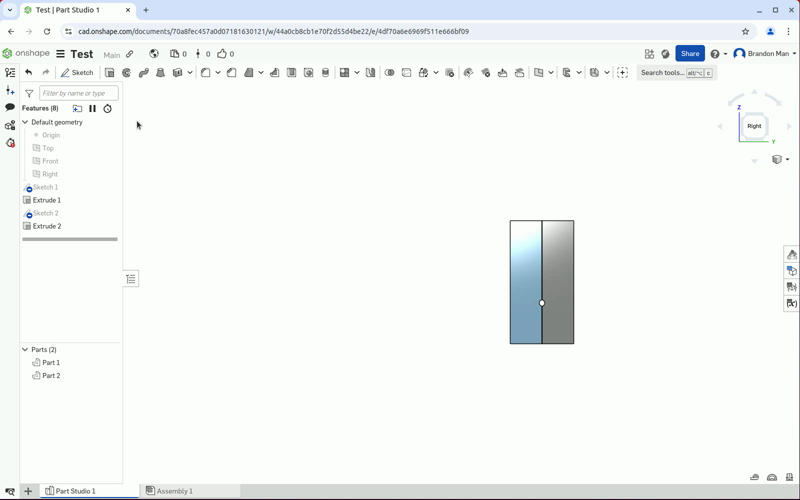
key(shift+h)
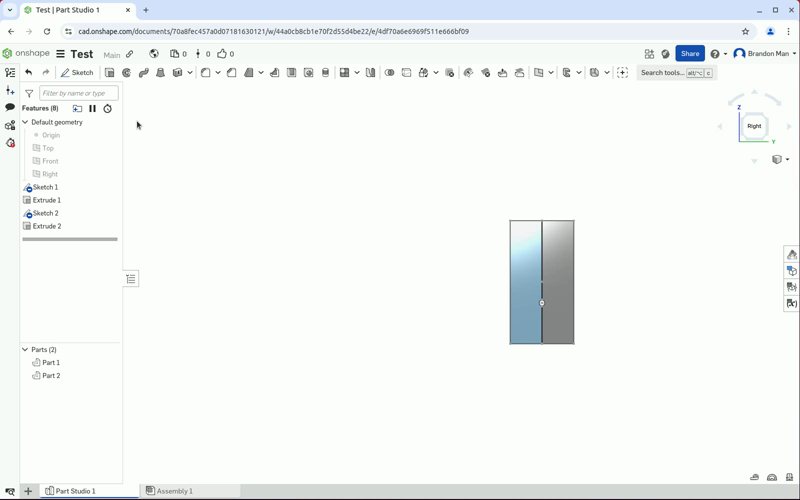
key(shift+h)
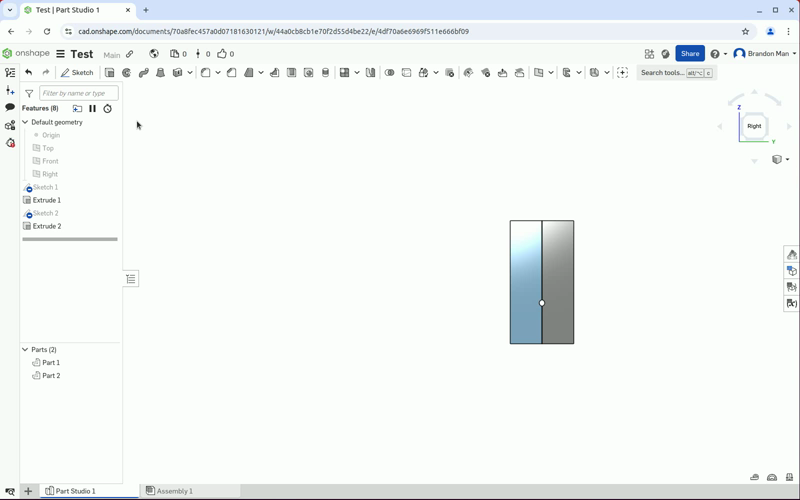
mouse_move(73, 189)
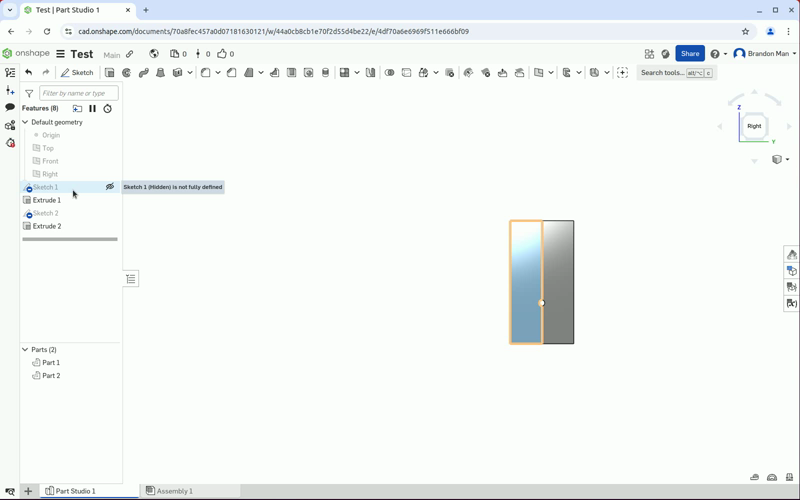
click(73, 189)
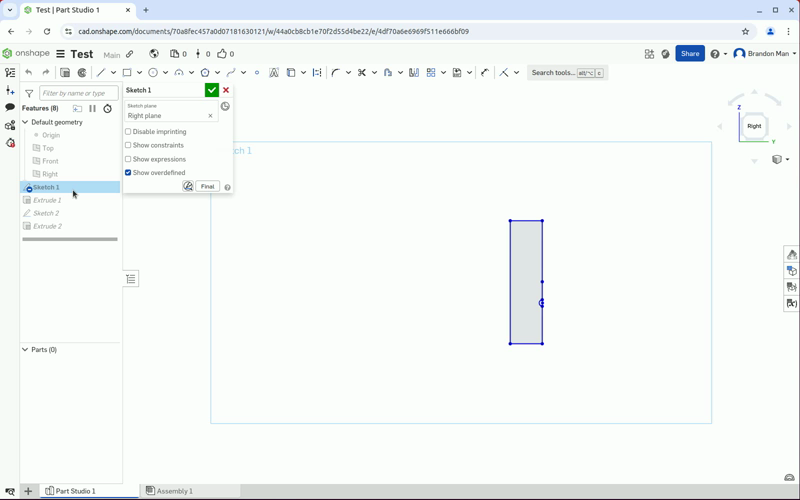
mouse_move(229, 92)
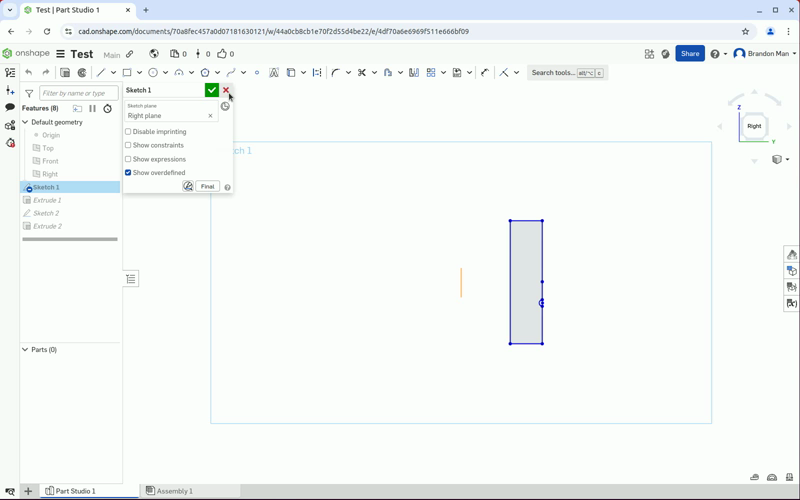
click(229, 92)
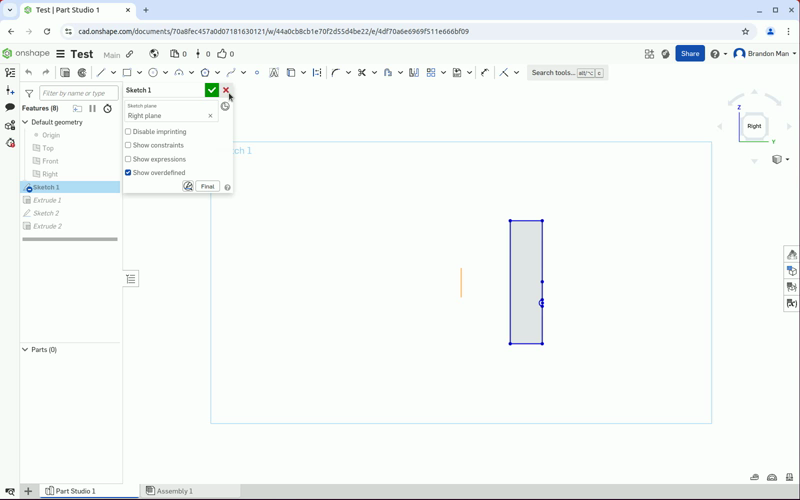
key(shift+s)
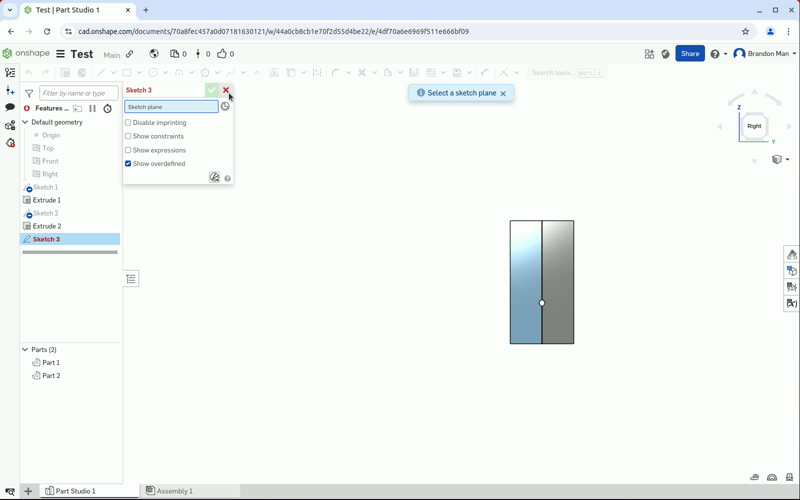
mouse_move(73, 176)
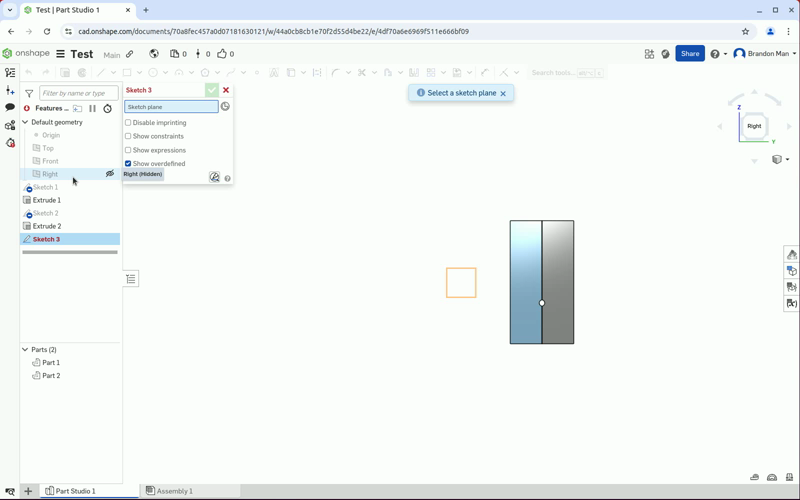
click(73, 176)
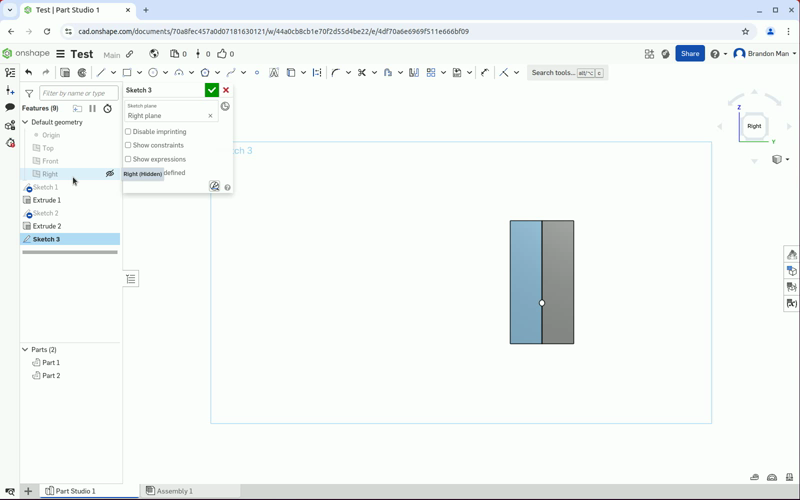
mouse_move(73, 352)
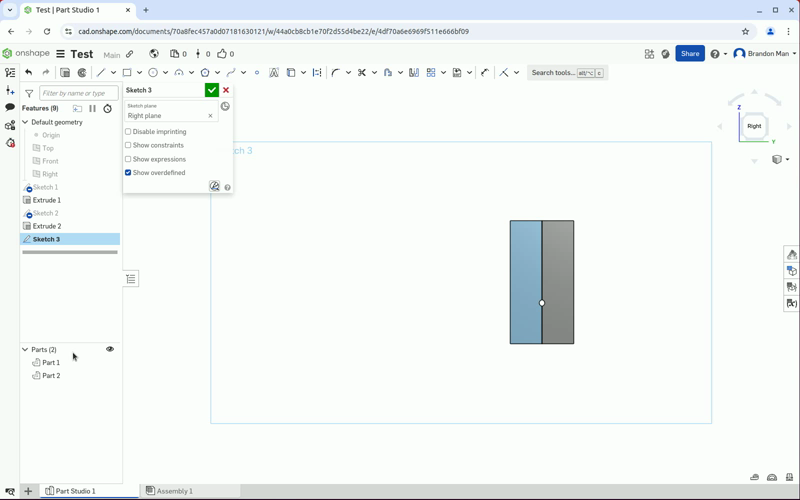
key(y)
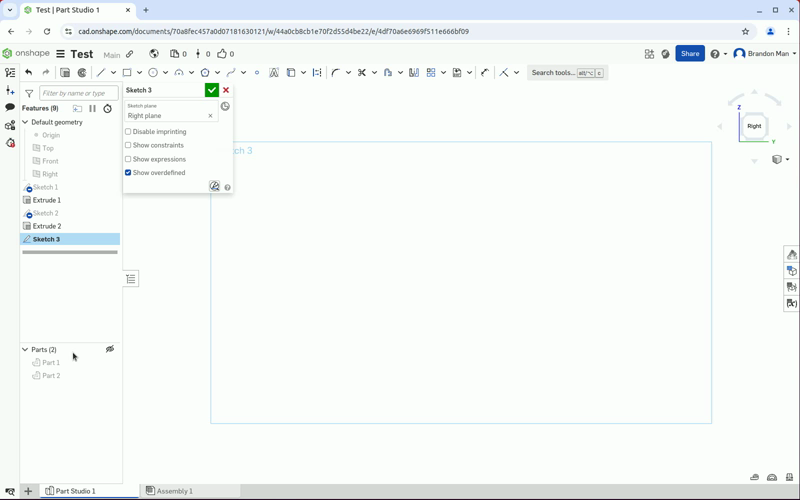
key(l)
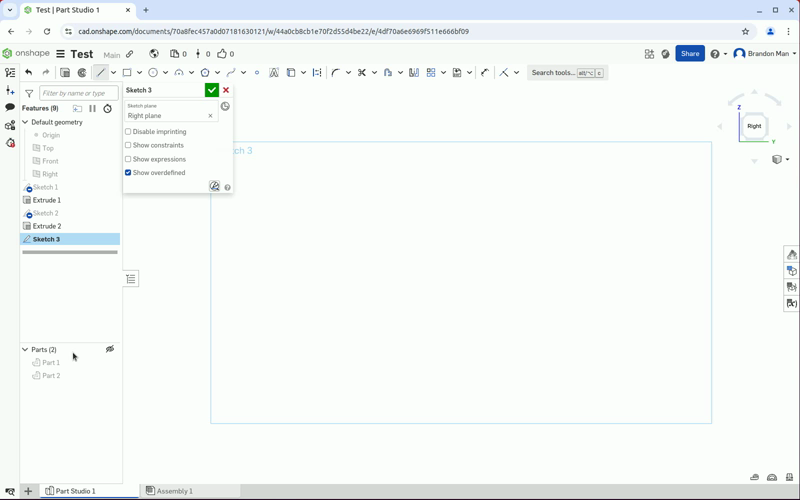
key_down(shift)
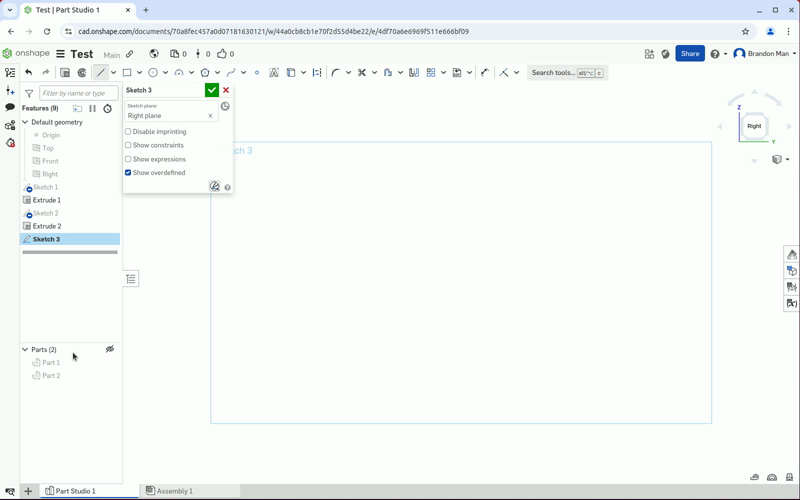
mouse_move(379, 343)
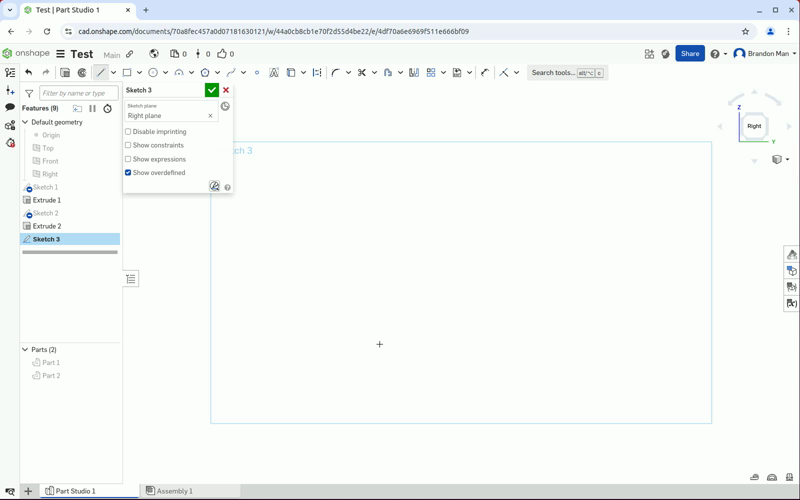
click(379, 343)
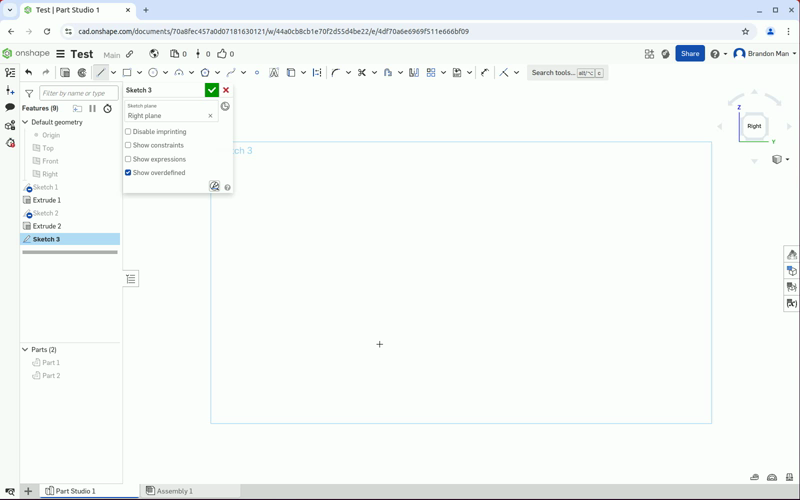
key_up(shift)
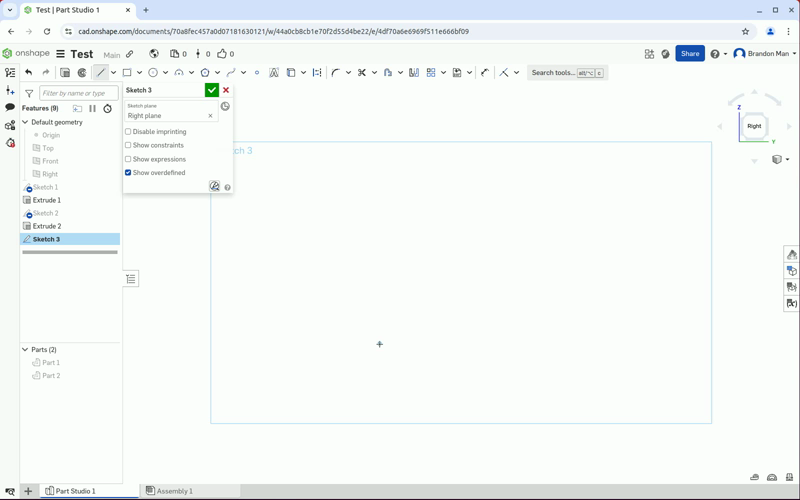
key_down(shift)
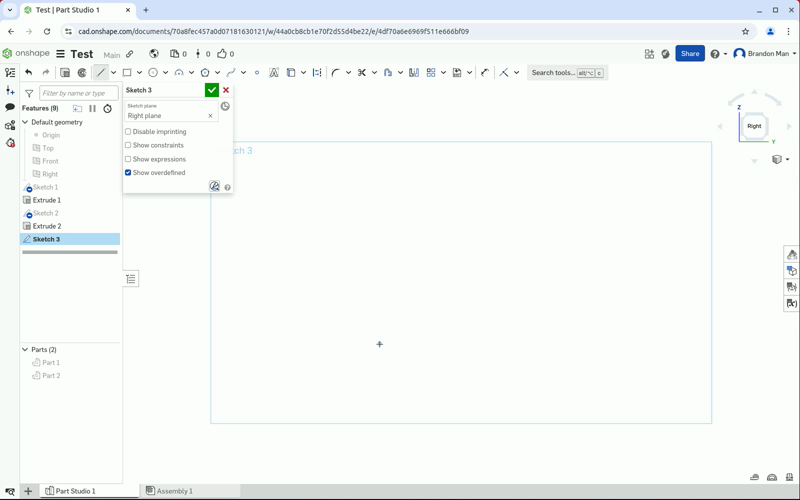
mouse_move(508, 343)
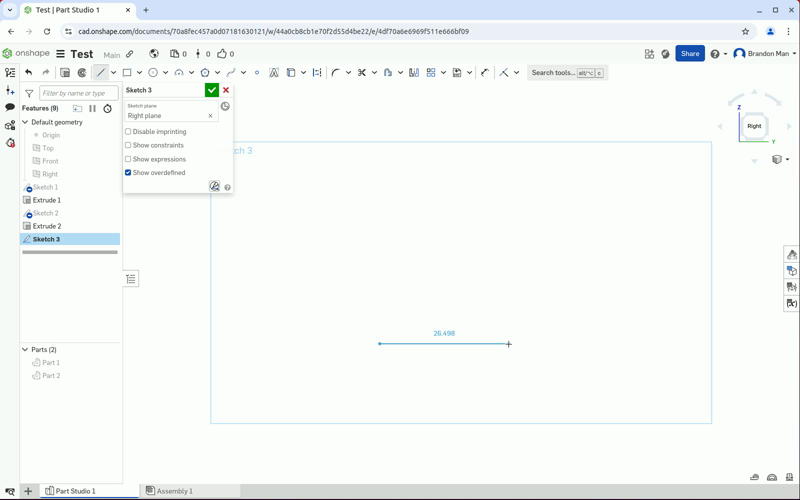
click(508, 343)
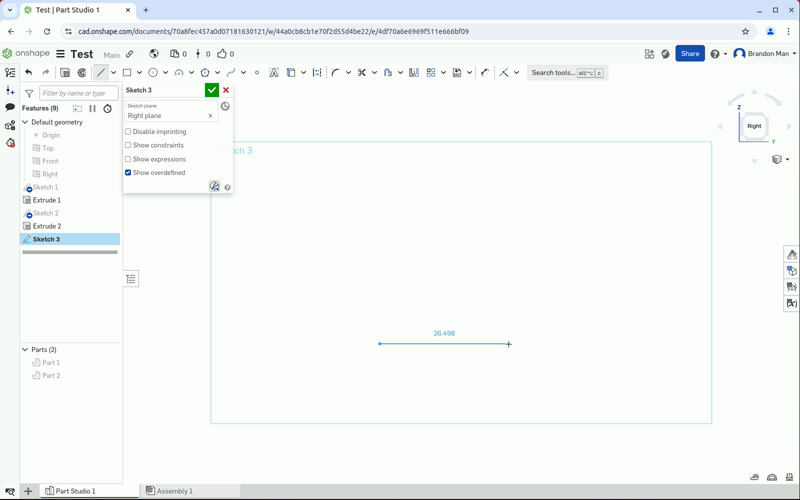
key_up(shift)
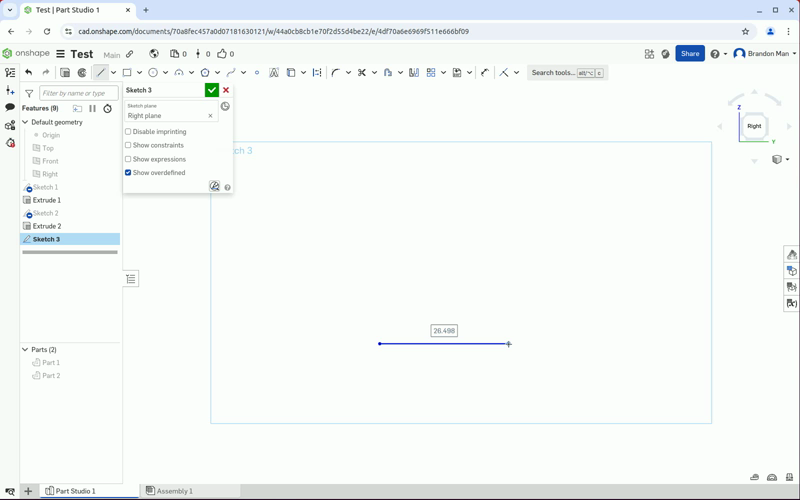
key_down(shift)
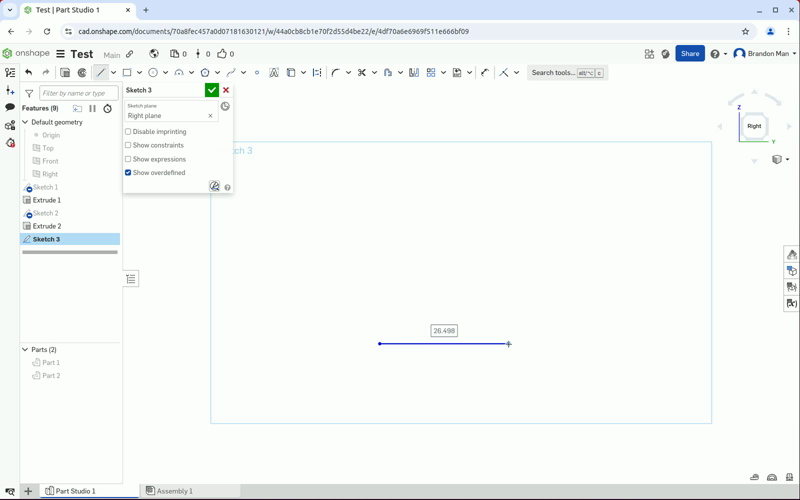
mouse_move(508, 222)
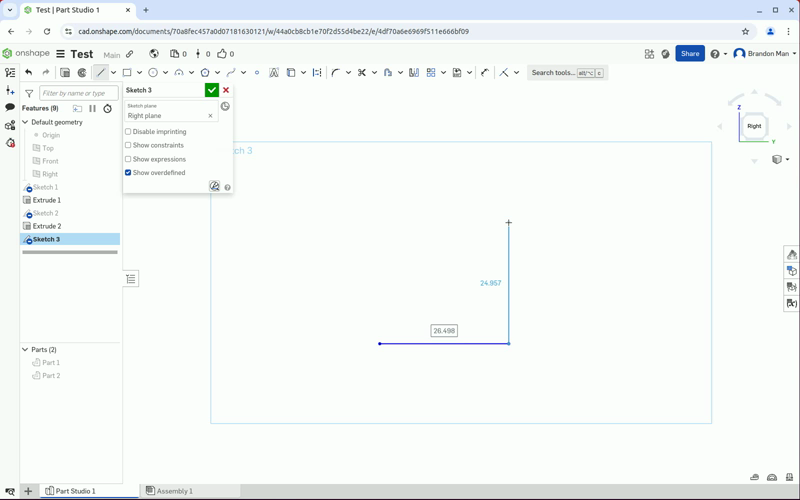
click(508, 222)
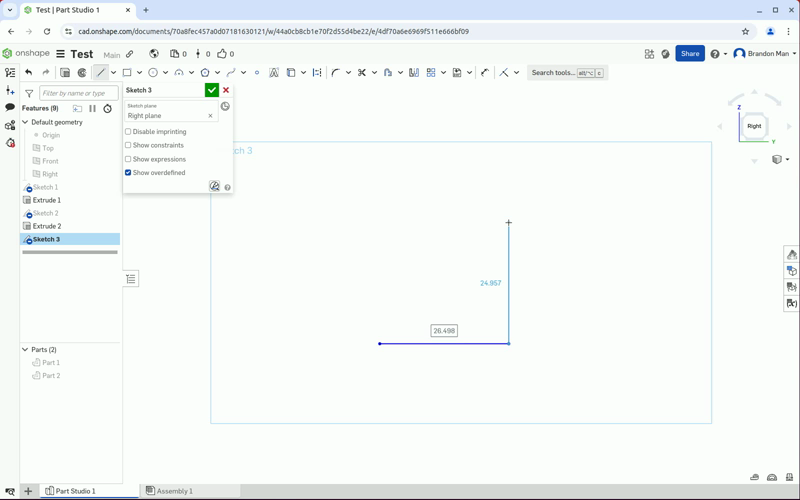
key_up(shift)
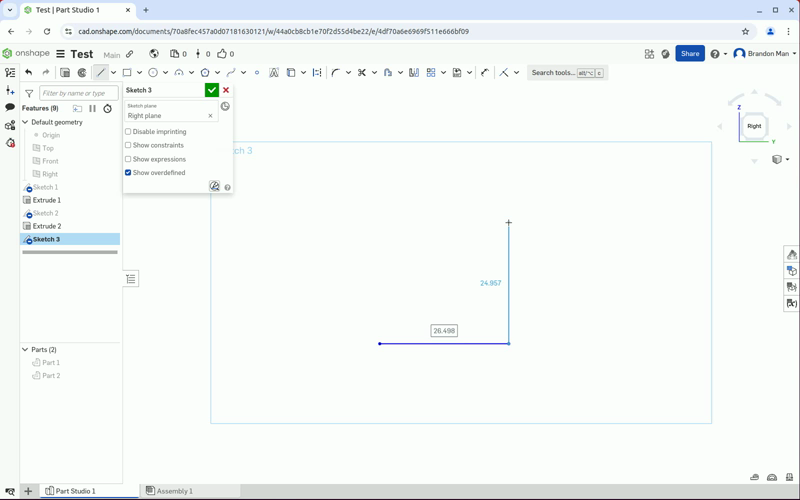
key_down(shift)
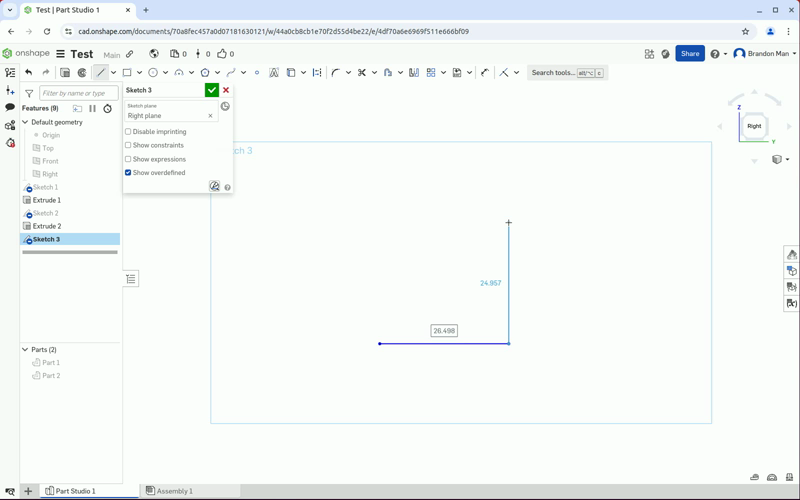
mouse_move(379, 222)
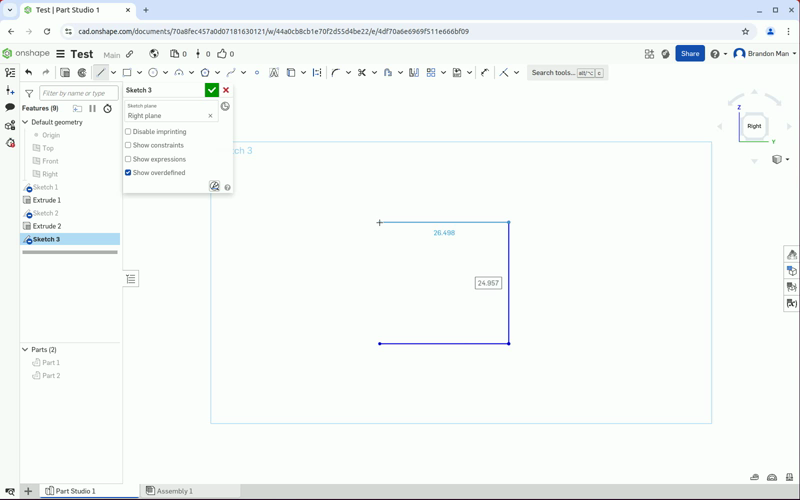
click(379, 222)
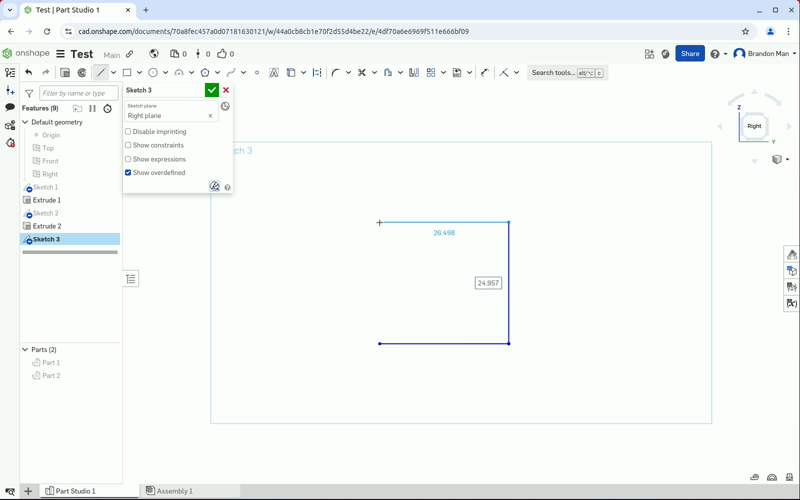
key_up(shift)
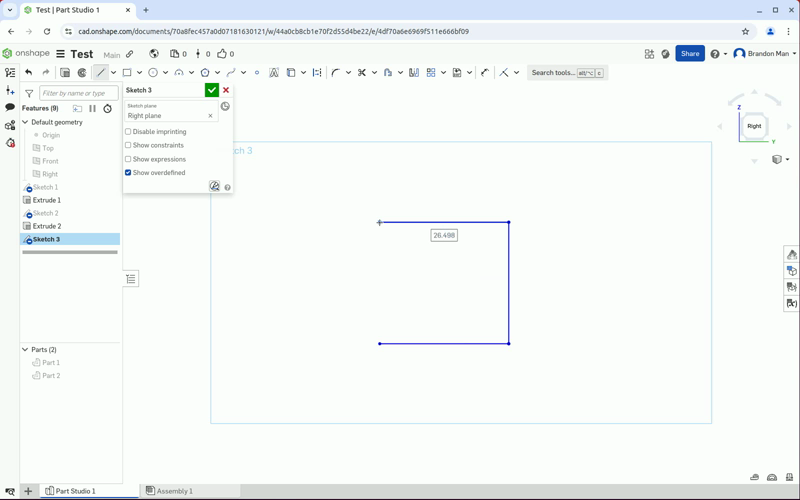
key_down(shift)
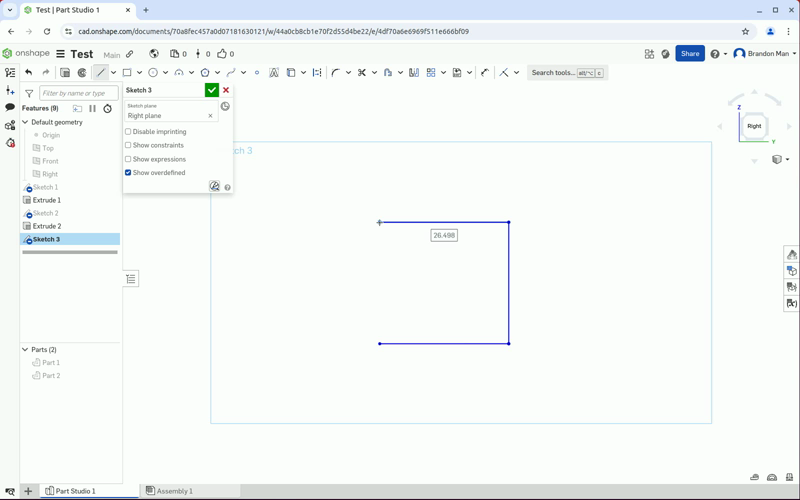
mouse_move(379, 343)
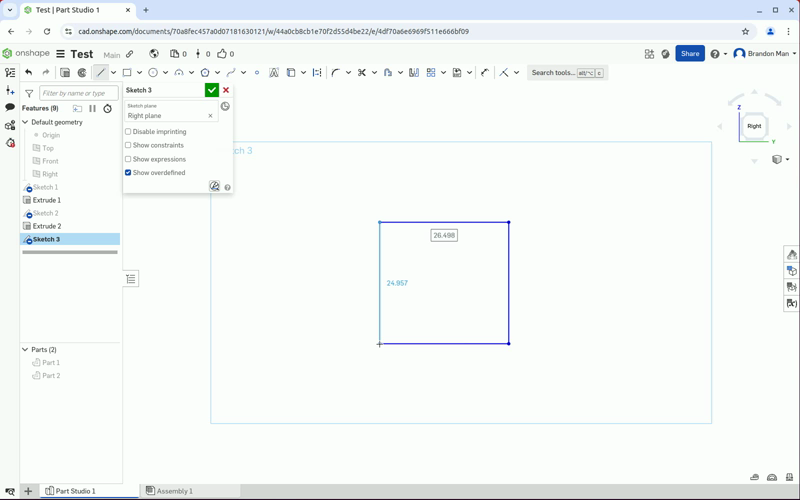
key_up(shift)
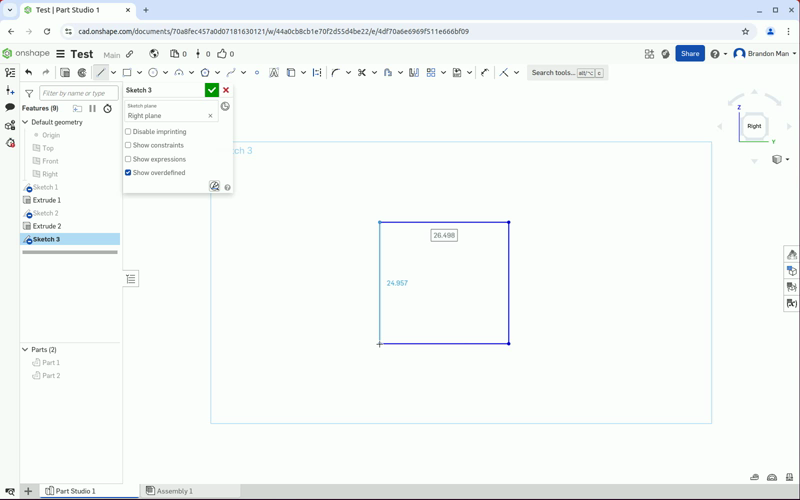
click(379, 343)
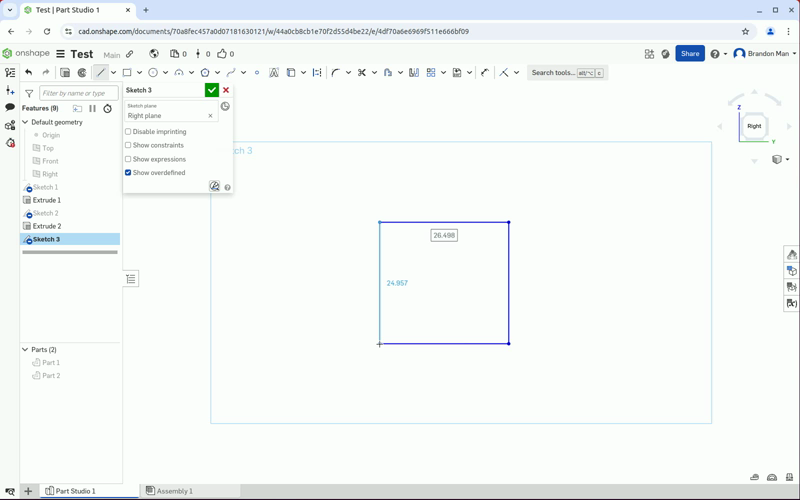
key(esc)
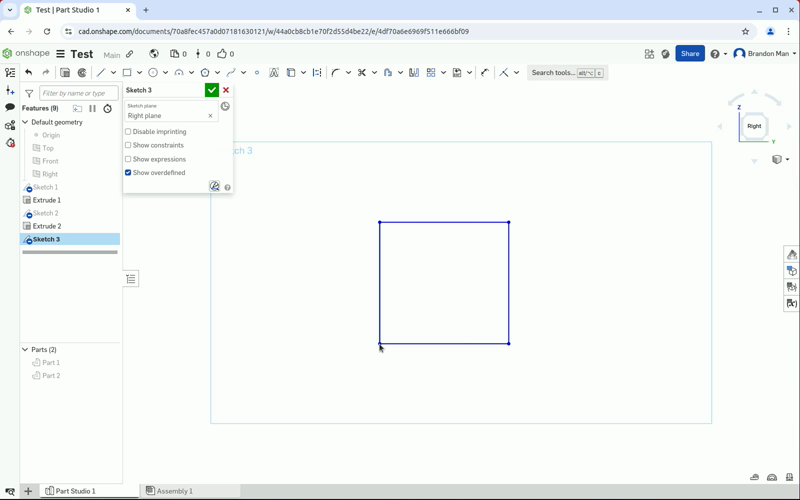
mouse_move(471, 303)
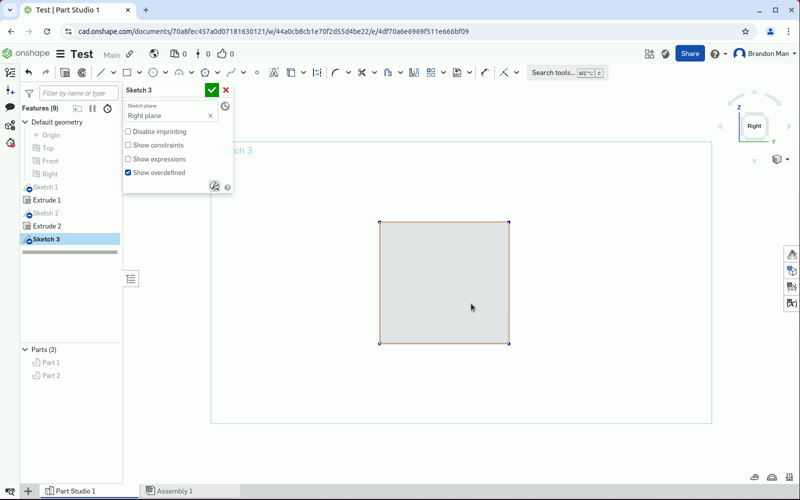
click(471, 303)
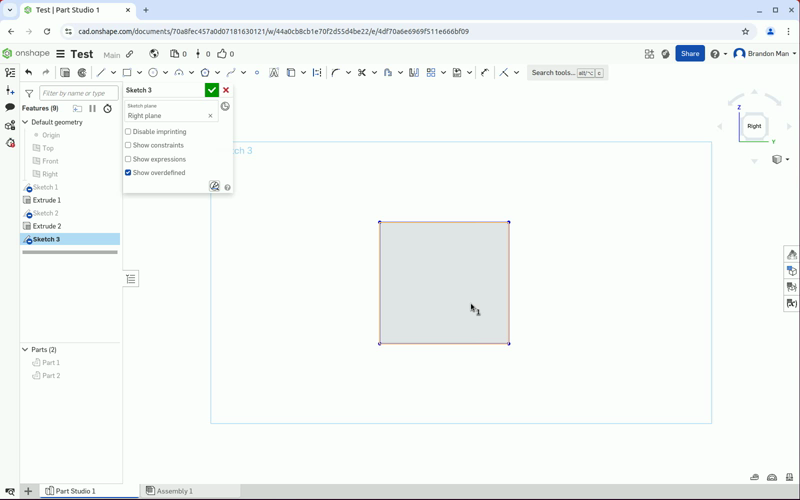
mouse_move(73, 352)
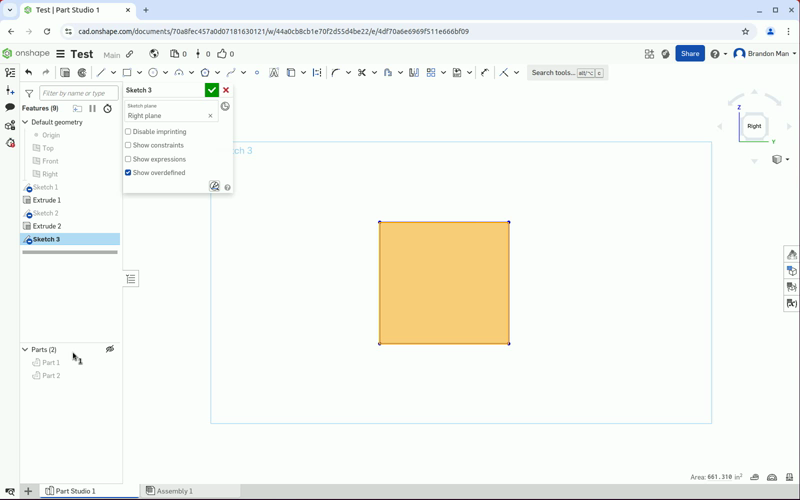
key(shift+y)
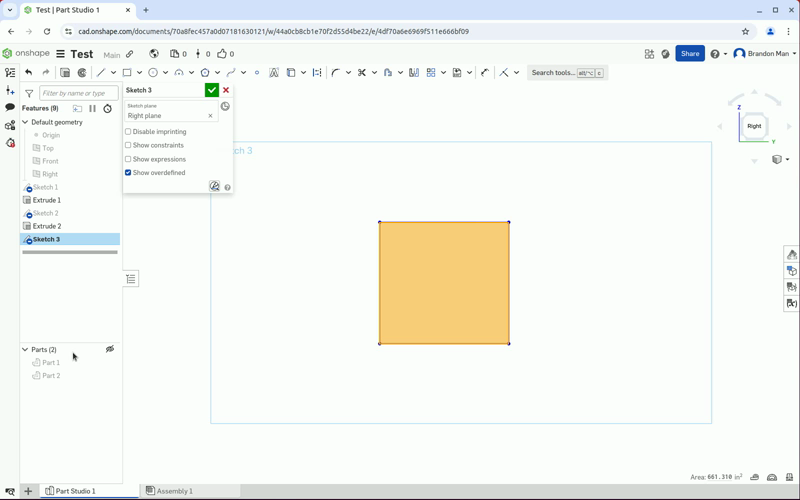
key(shift+e)
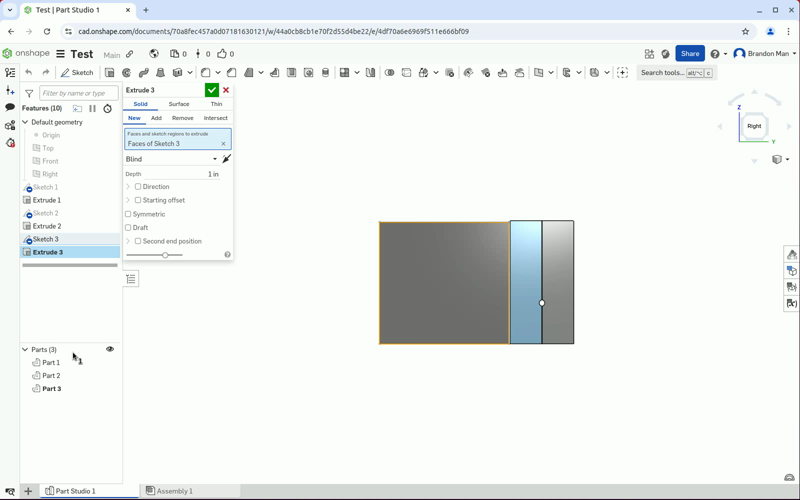
mouse_move(143, 106)
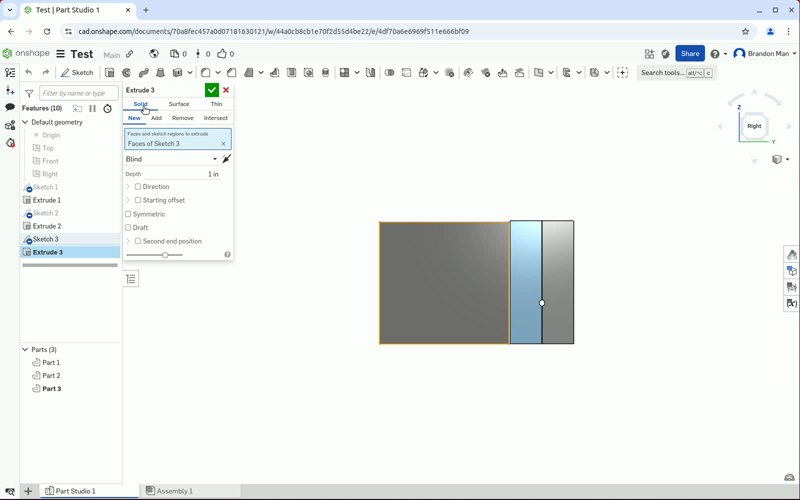
click(143, 106)
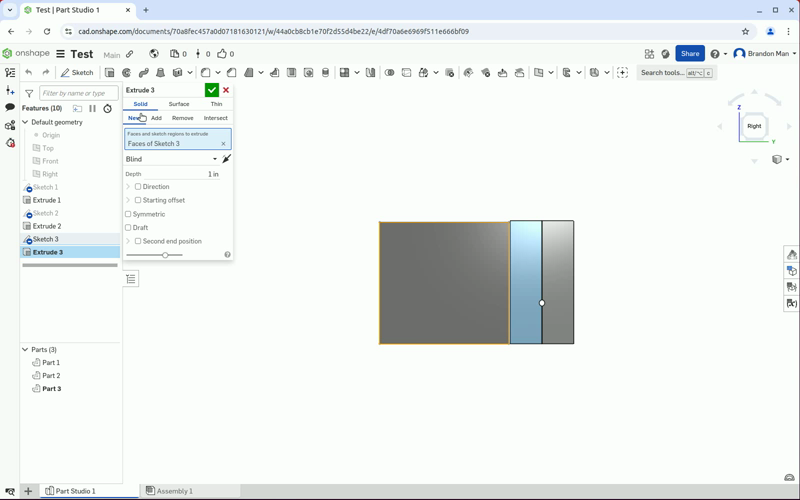
mouse_move(137, 120)
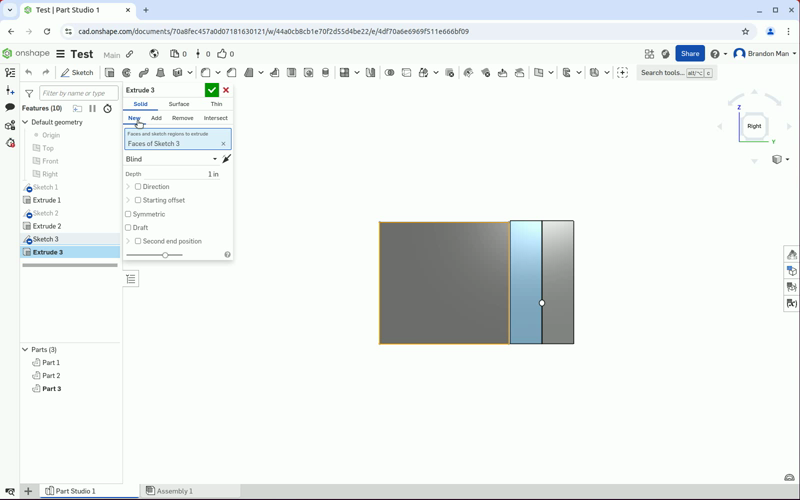
click(137, 120)
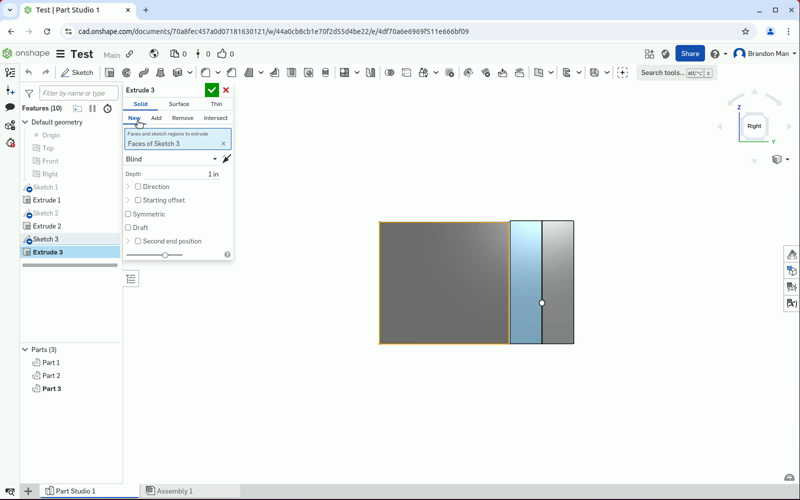
key(tab, 4)
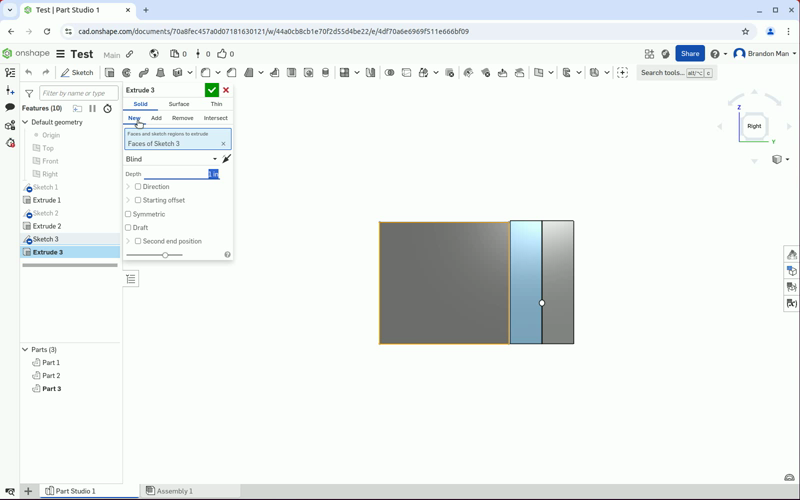
text(3.37)
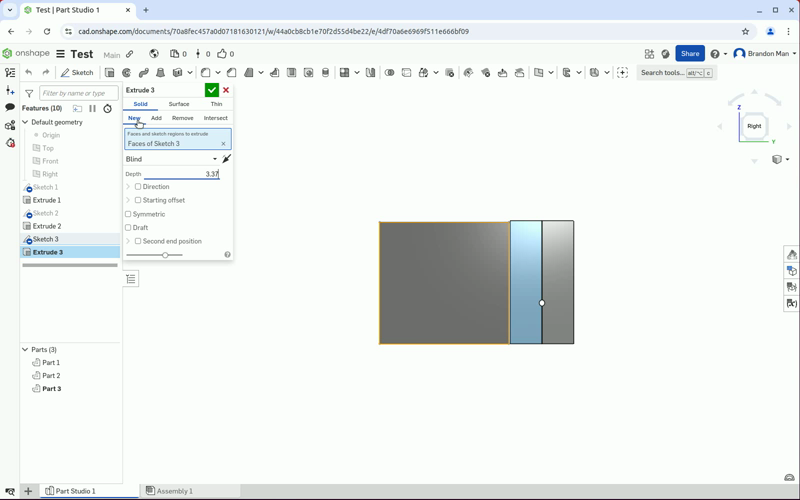
key(enter)
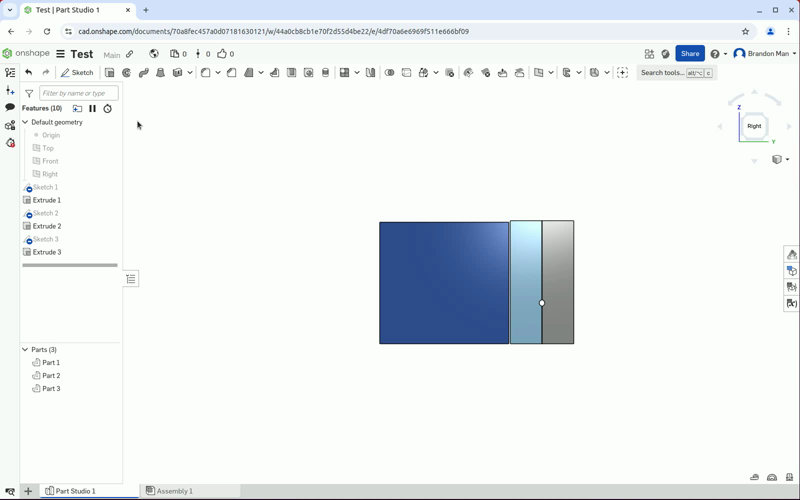
key(shift+h)
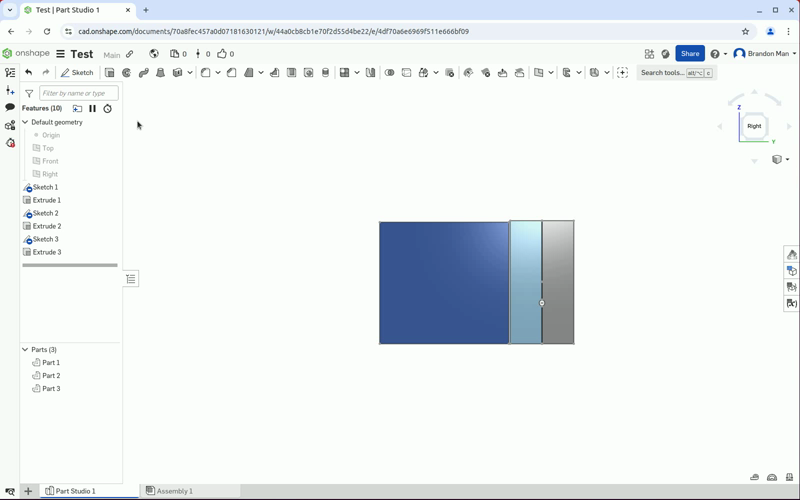
key(shift+h)
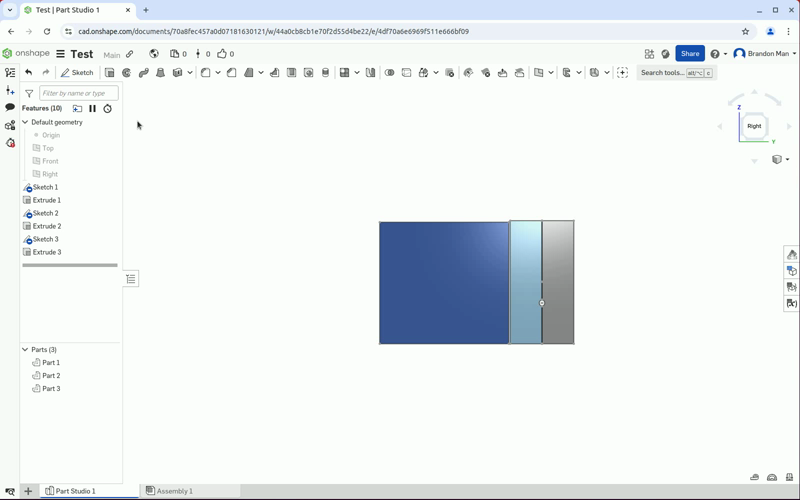
key(shift+7)
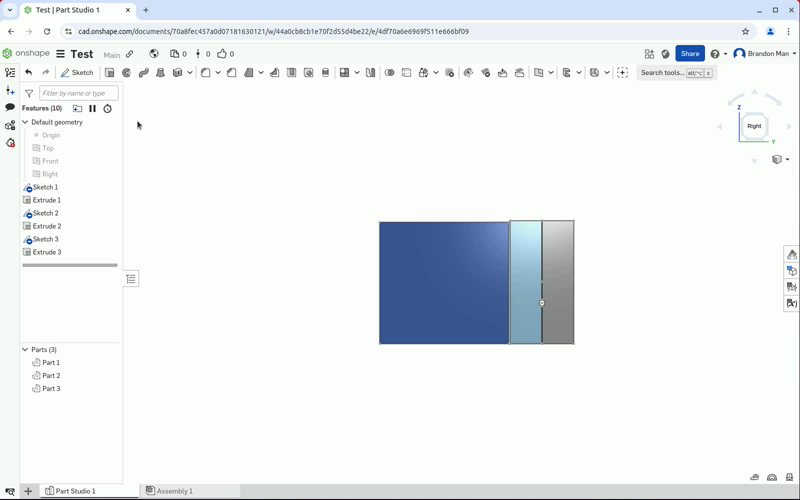
key(right, 2)
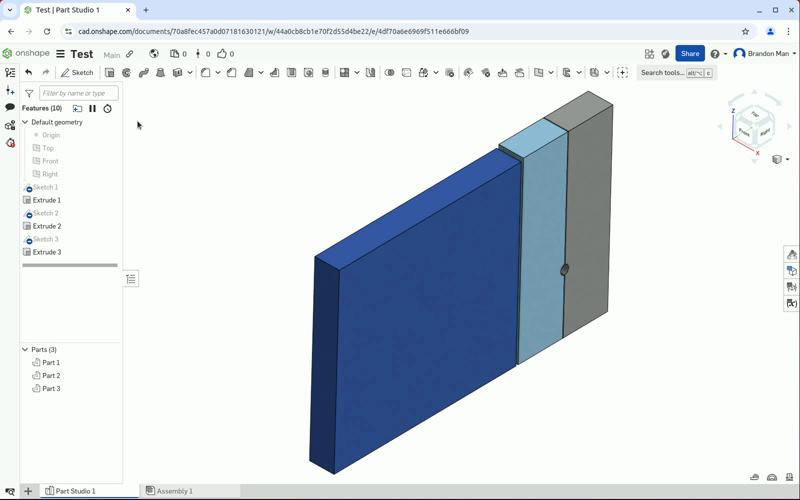
key(down, 2)
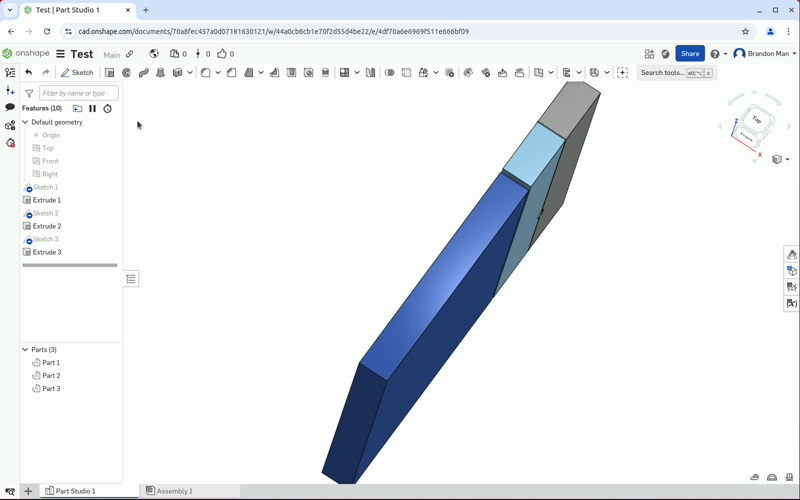
key(up, 2)
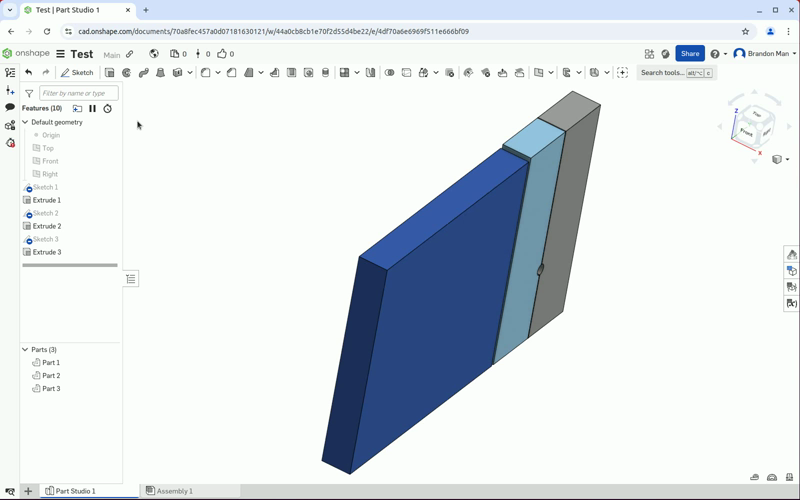
key(left, 2)
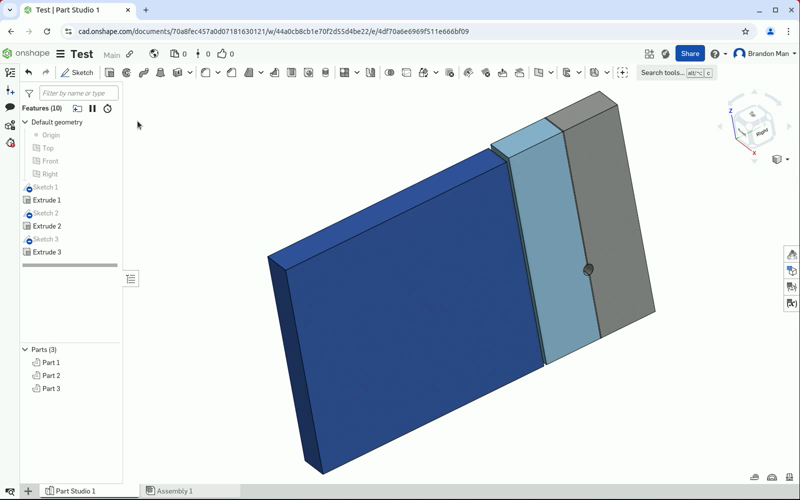
mouse_move(73, 189)
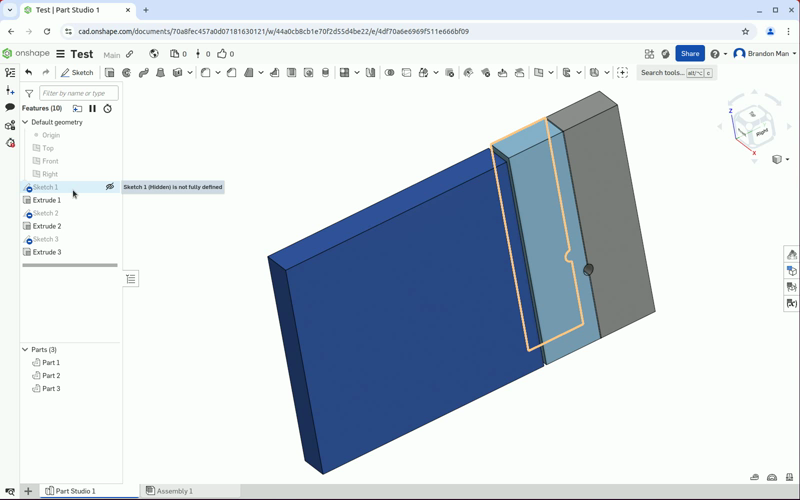
click(73, 189)